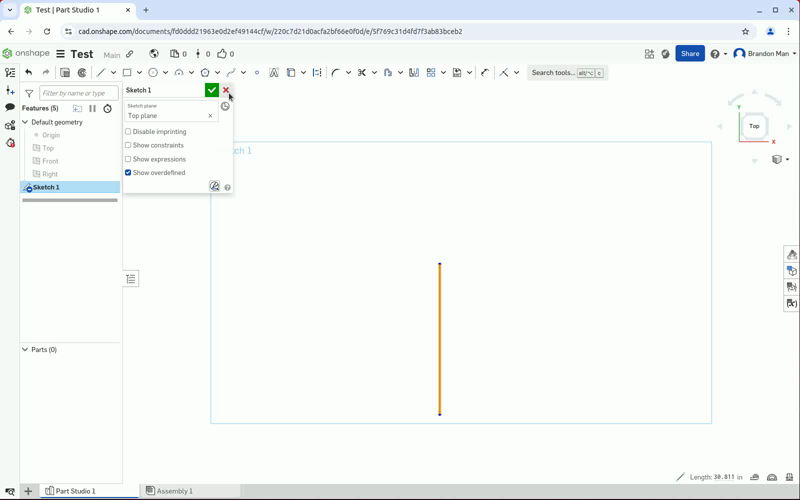
key(shift+h)
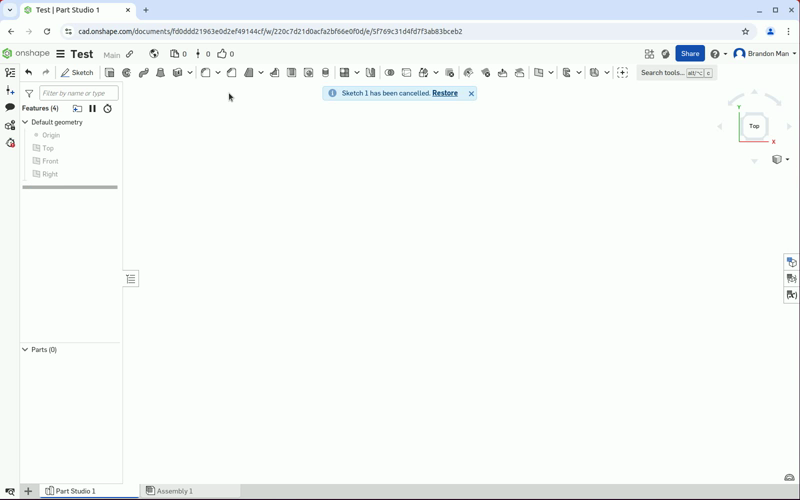
mouse_move(73, 352)
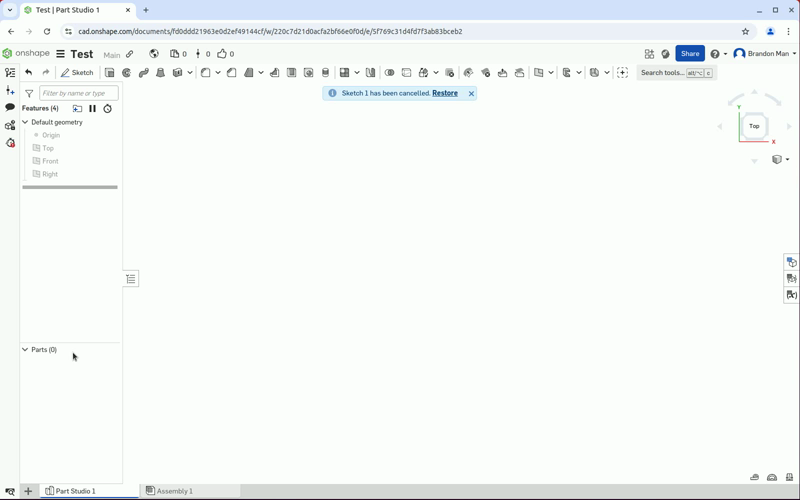
key(y)
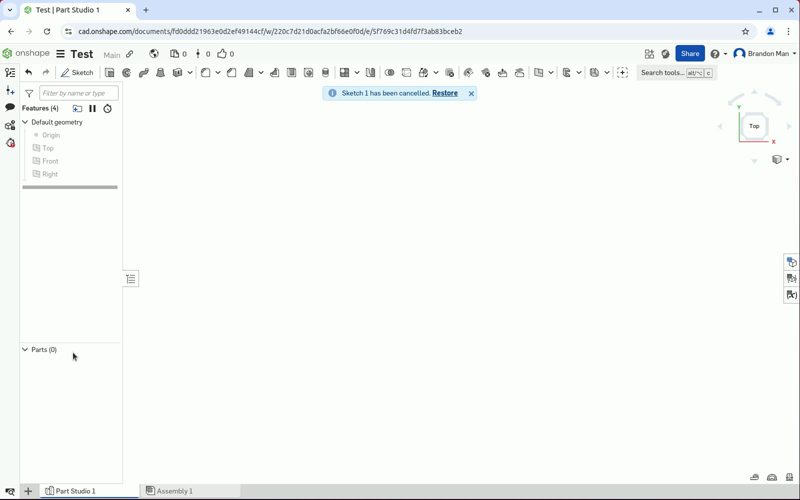
key(shift+p)
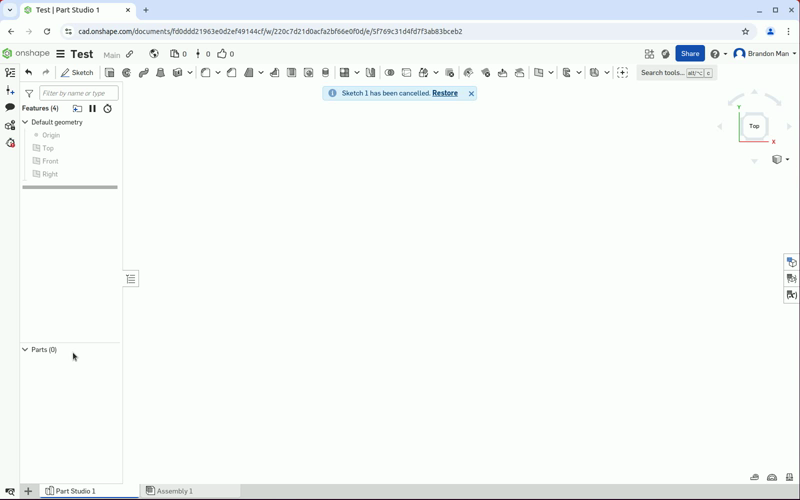
key(space)
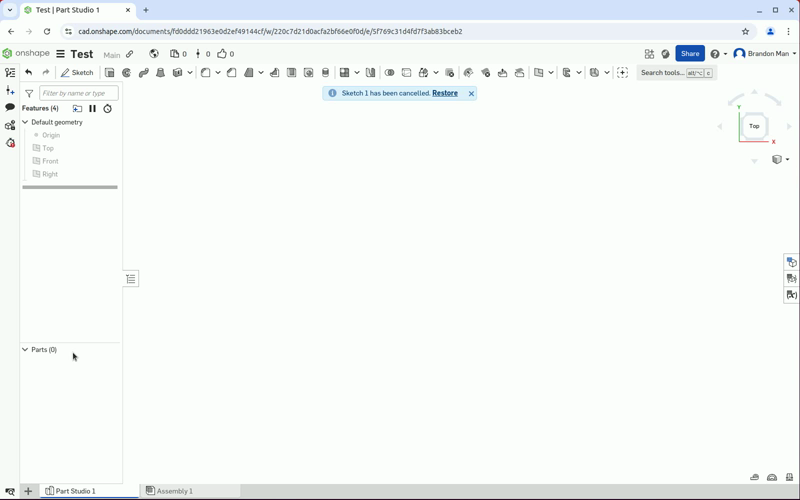
key_down(shift)
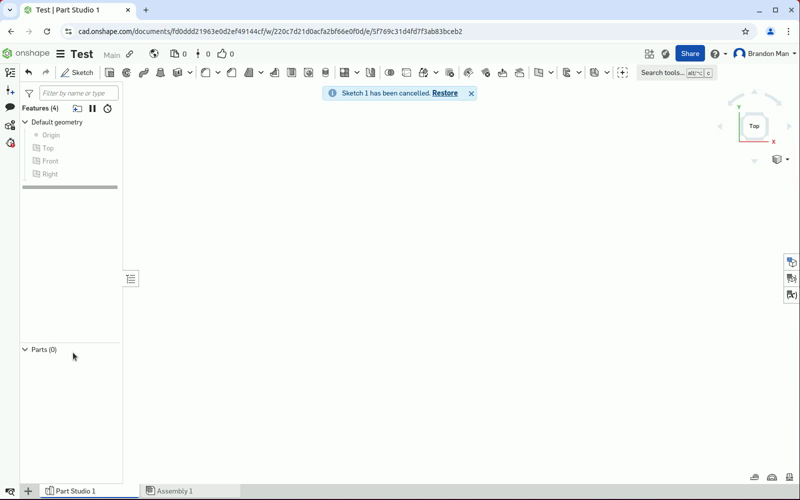
key(up)
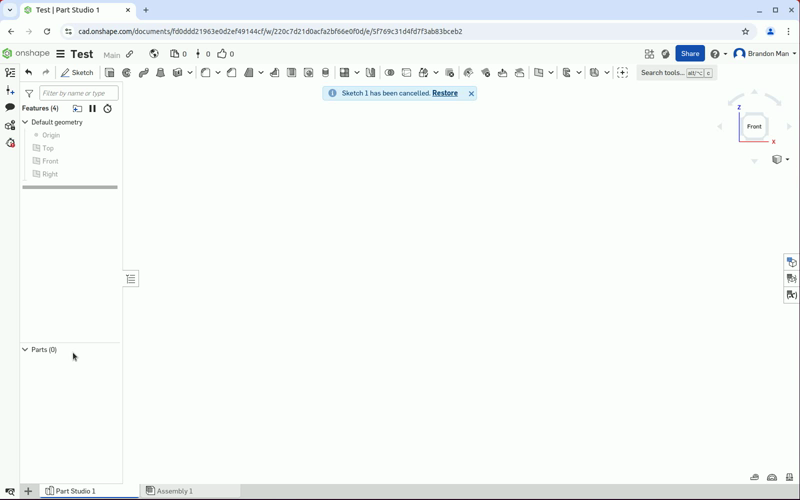
key_up(shift)
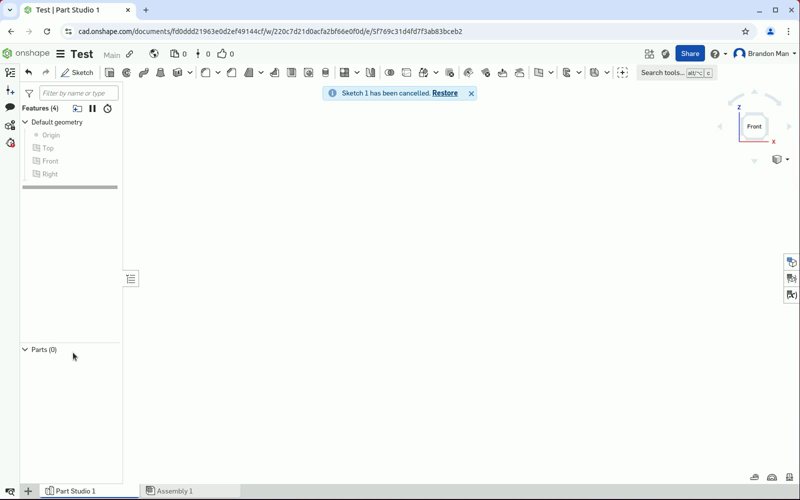
key(space)
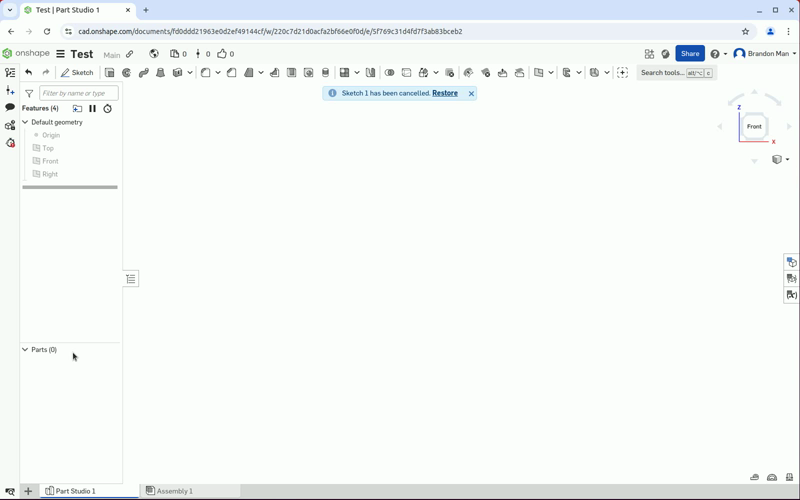
key_down(shift)
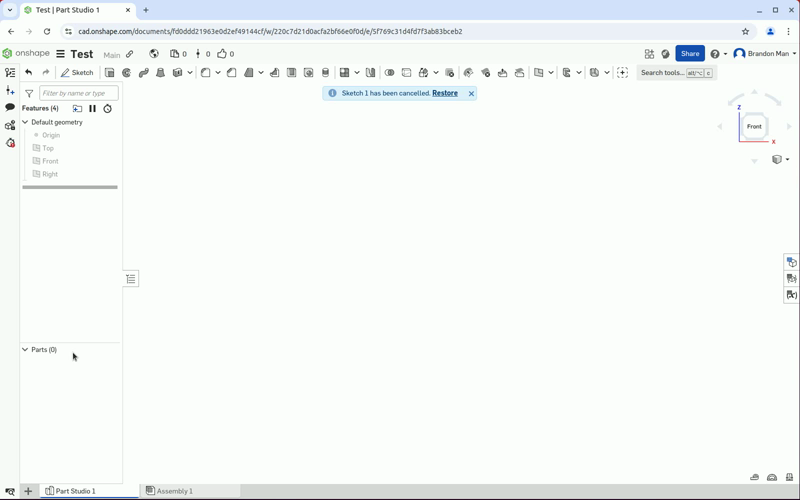
key(left)
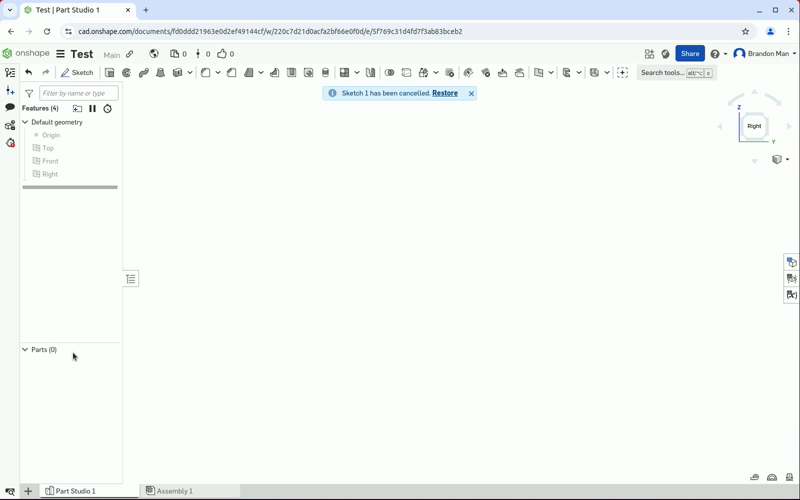
key_up(shift)
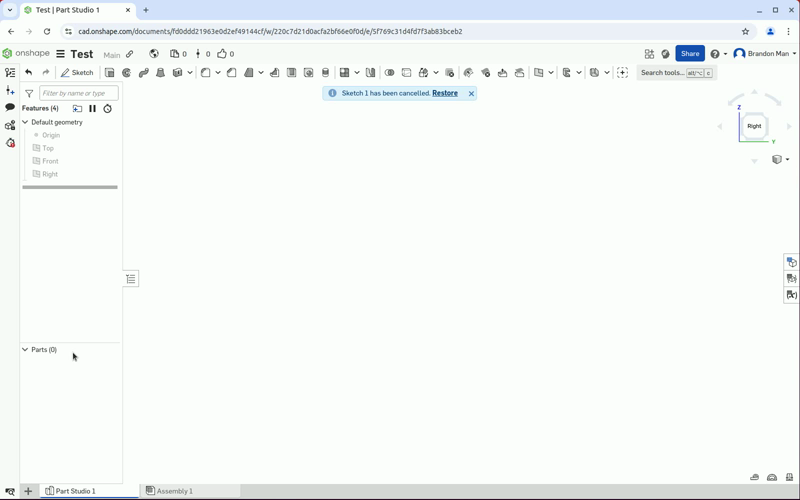
mouse_move(73, 352)
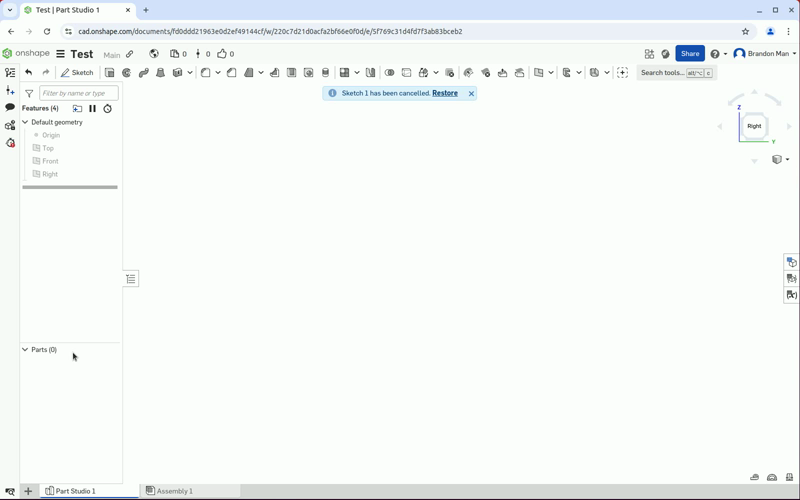
key(shift+y)
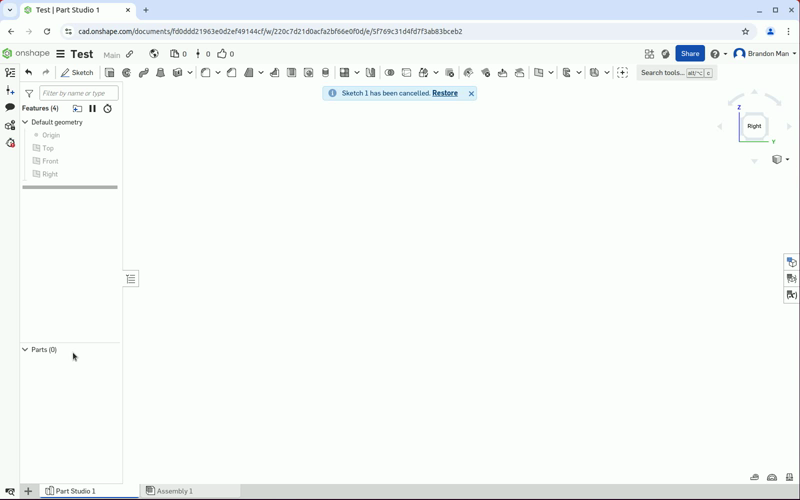
key(shift+s)
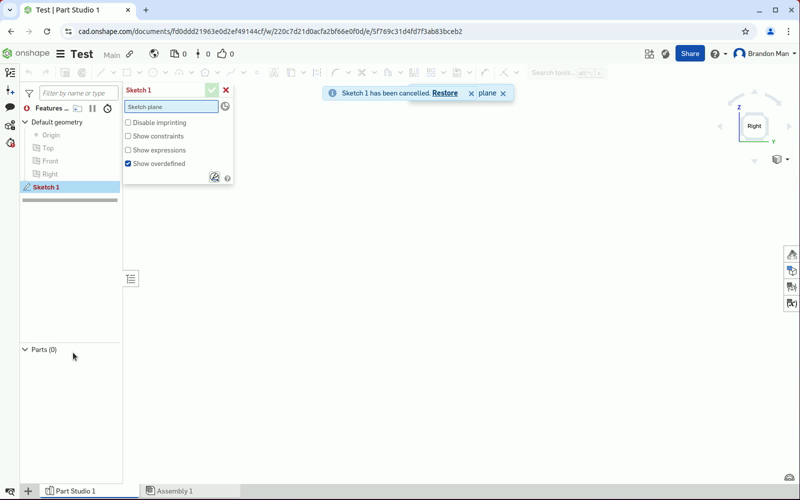
mouse_move(73, 176)
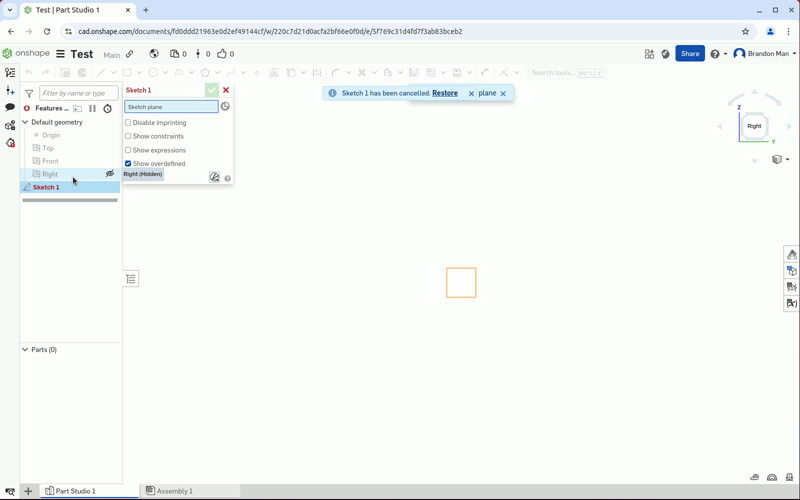
click(73, 176)
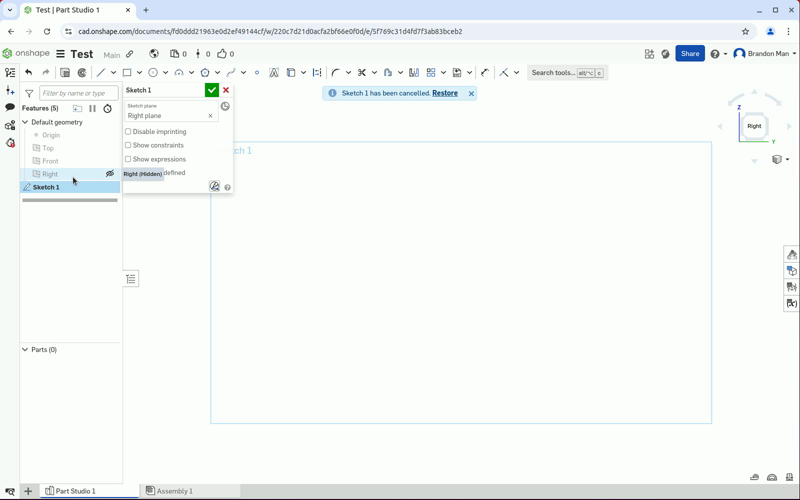
mouse_move(73, 352)
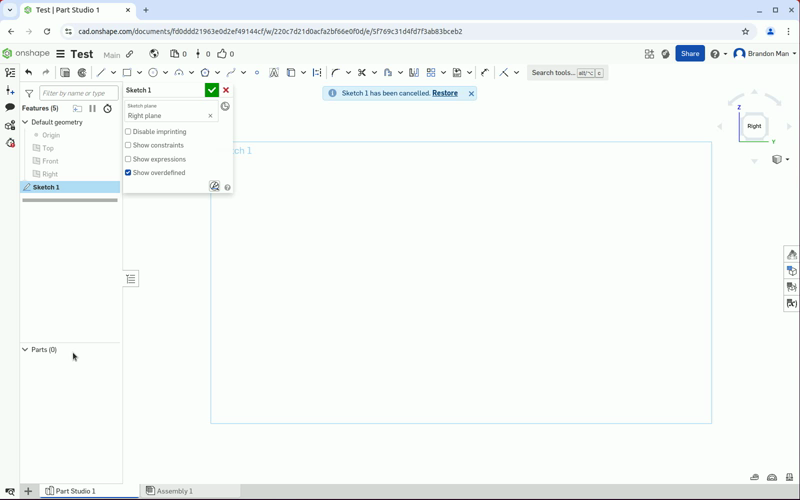
key(y)
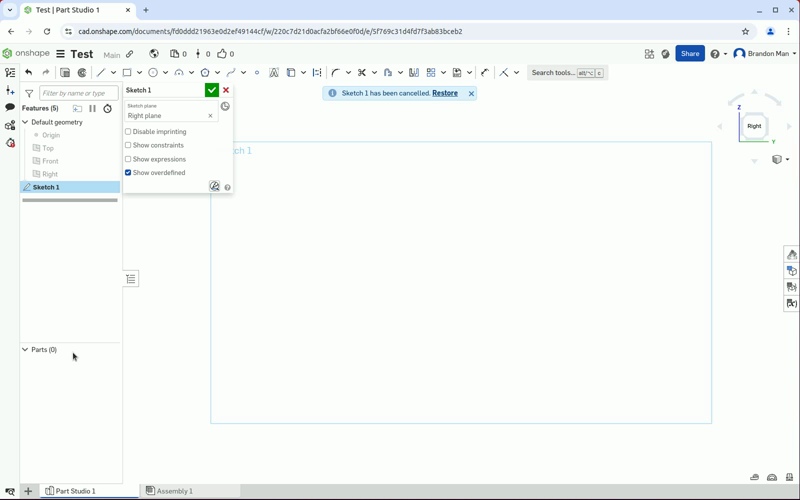
key(l)
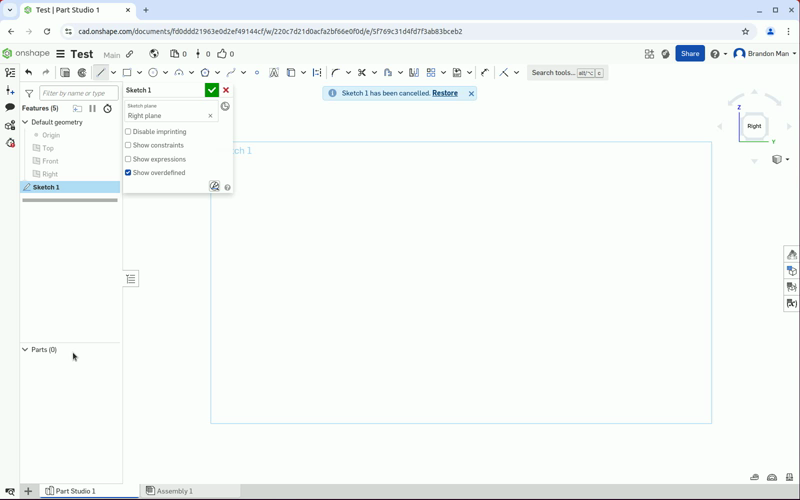
key_down(shift)
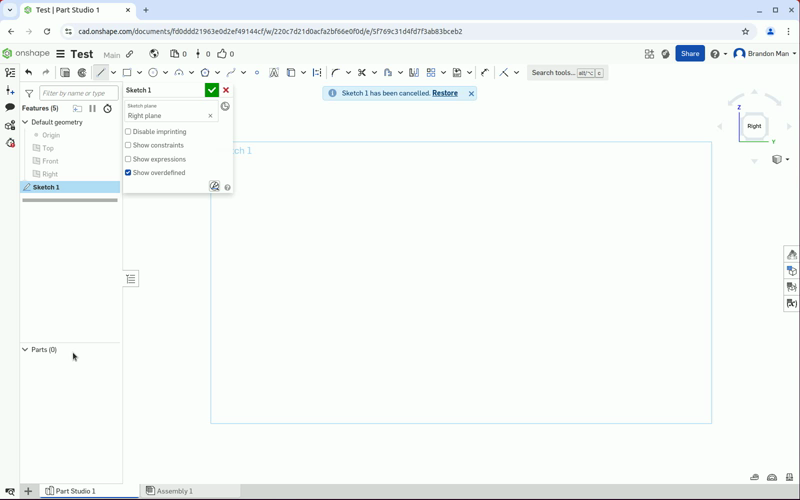
mouse_move(376, 282)
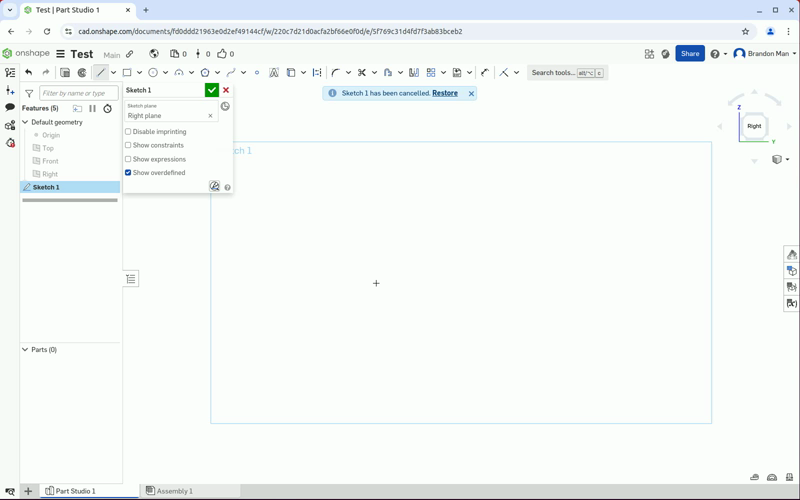
click(376, 282)
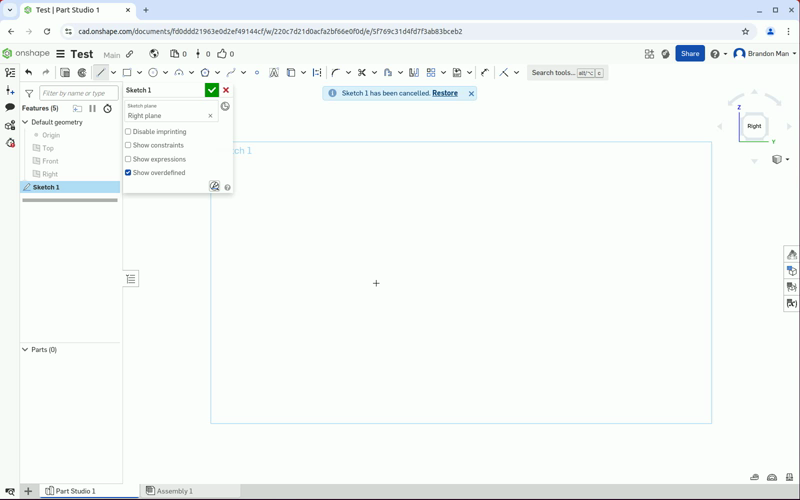
key_up(shift)
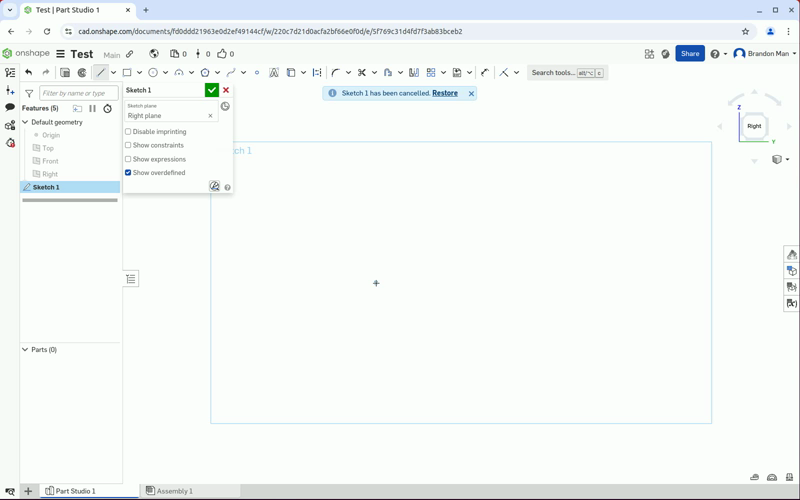
key_down(shift)
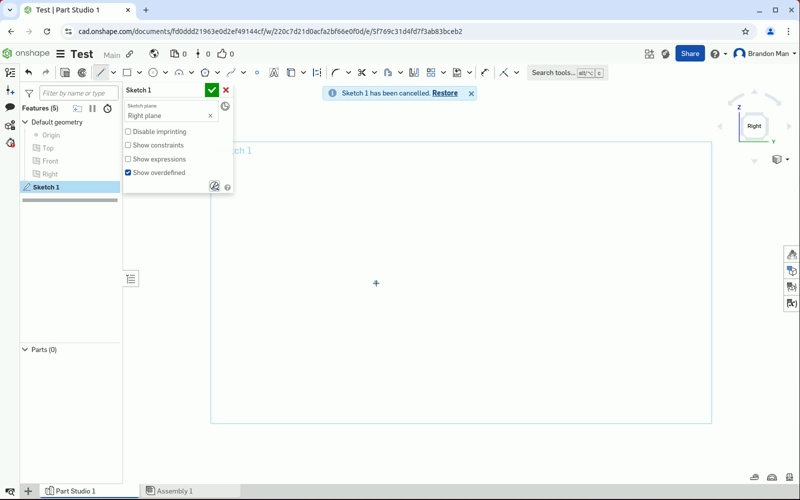
mouse_move(461, 282)
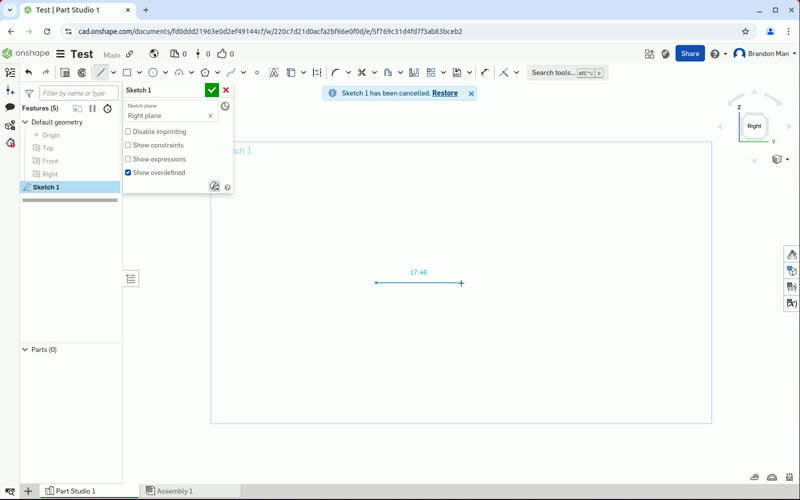
click(461, 282)
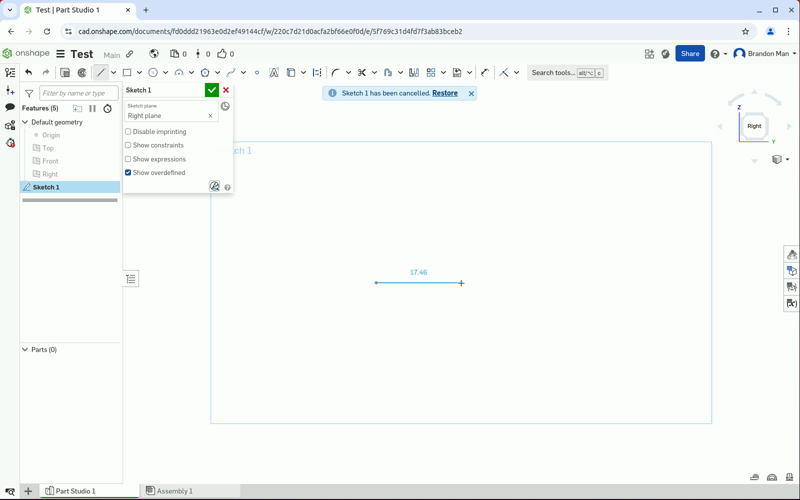
key_up(shift)
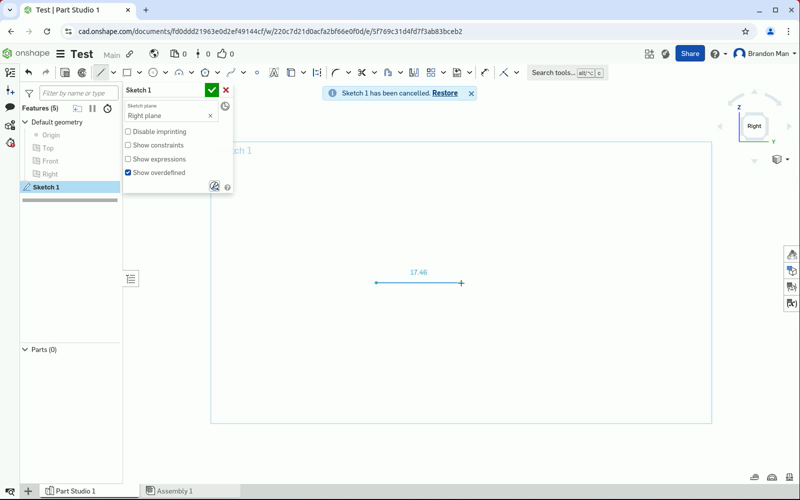
key_down(shift)
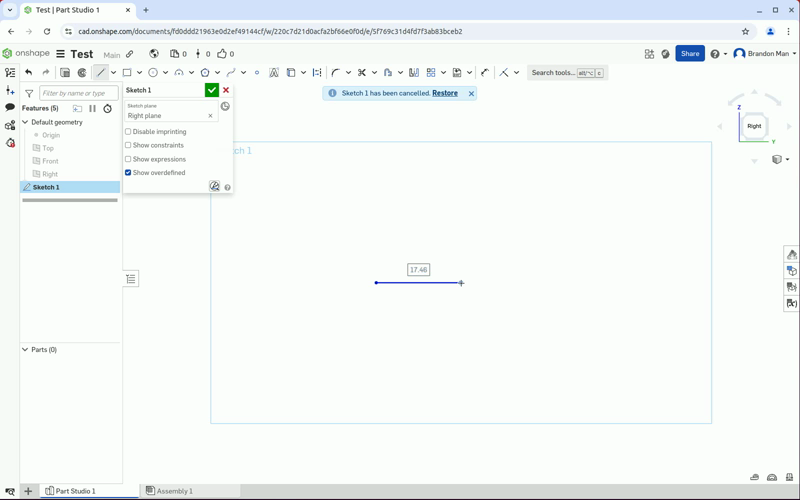
mouse_move(491, 282)
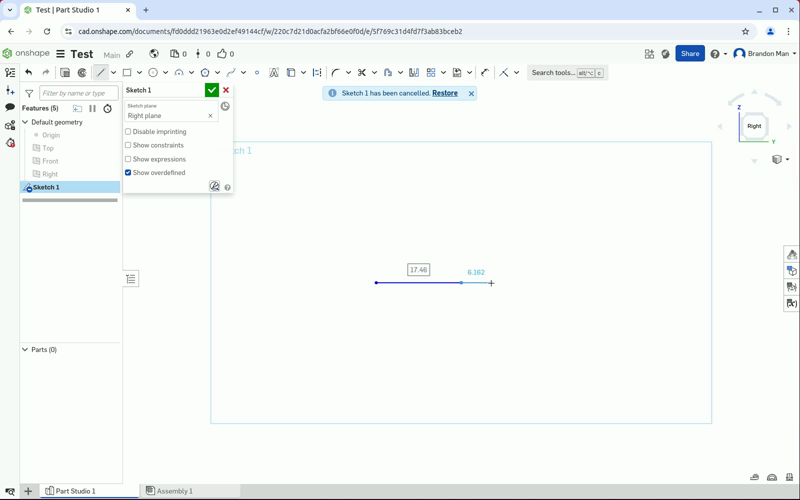
mouse_move(461, 238)
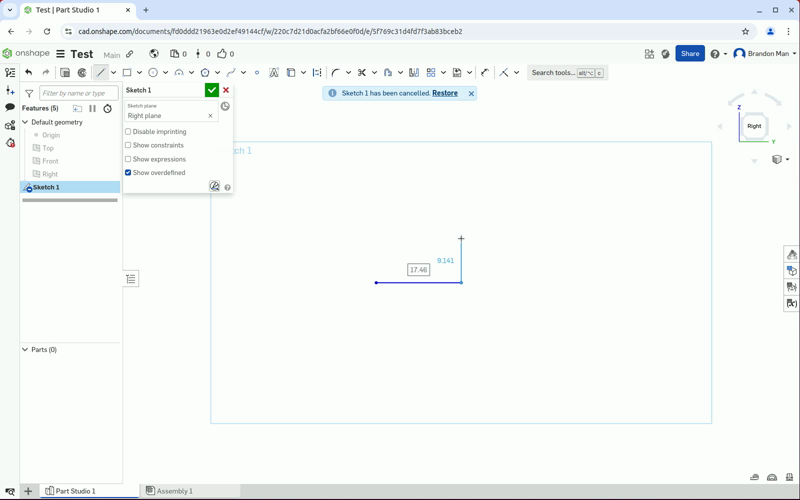
click(461, 238)
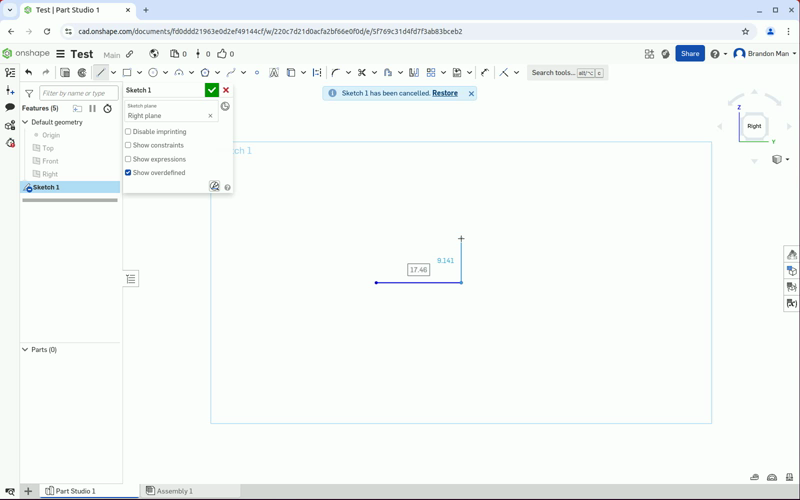
key_up(shift)
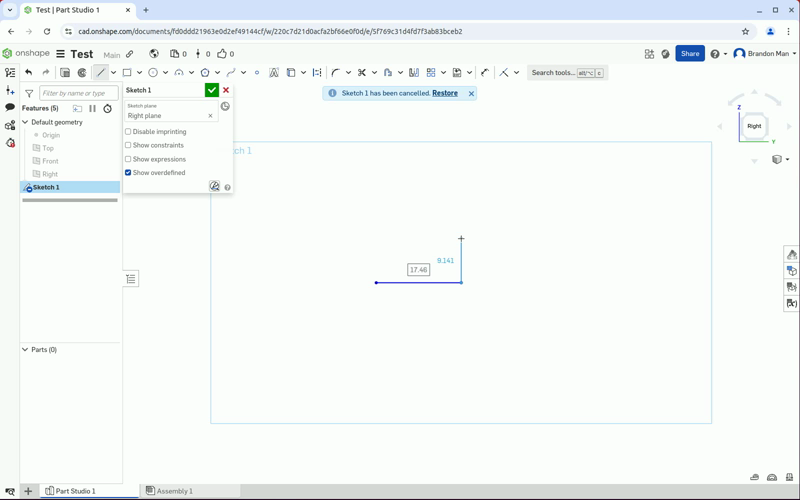
key_down(shift)
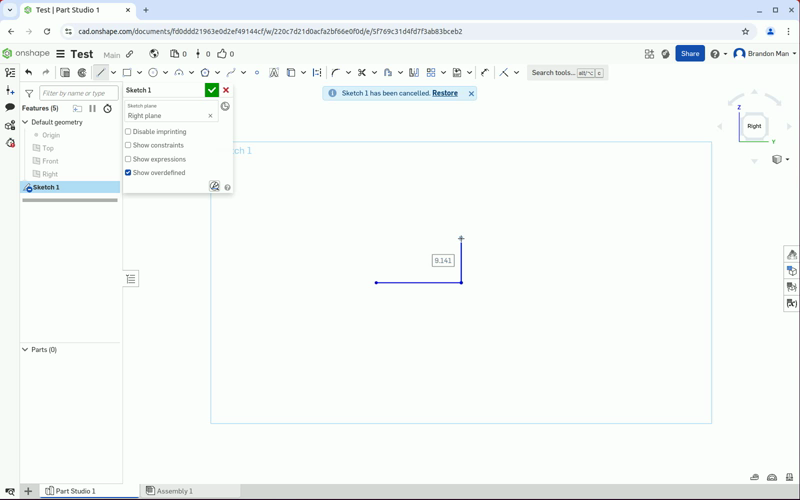
mouse_move(376, 233)
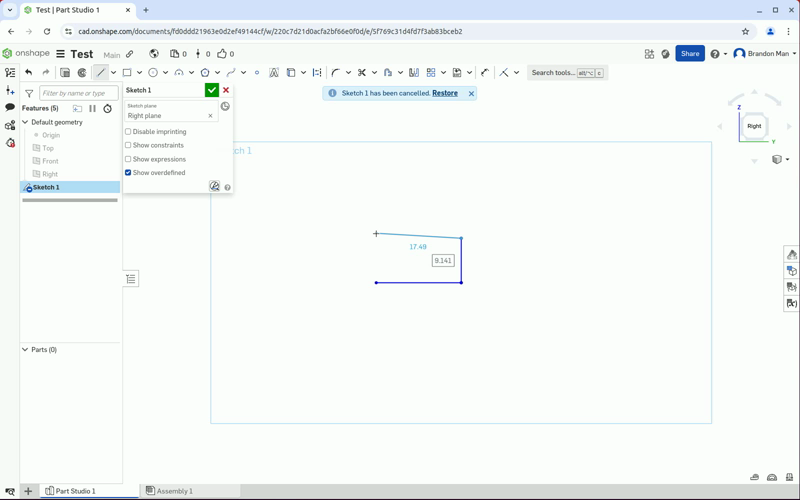
click(376, 233)
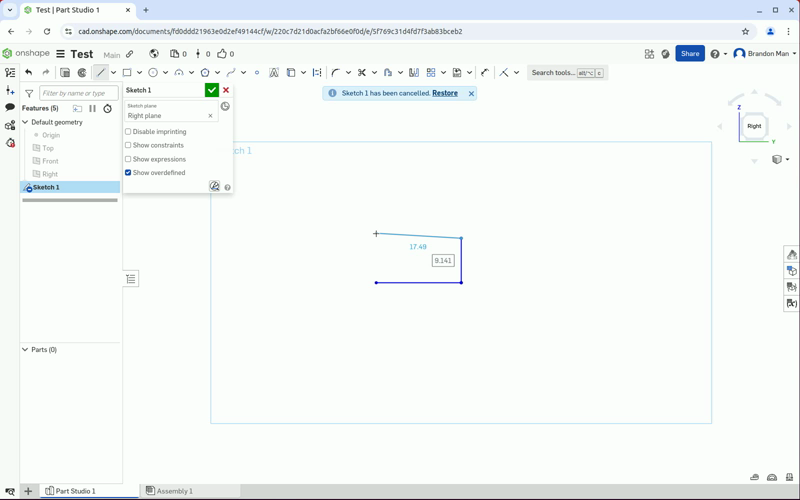
key_up(shift)
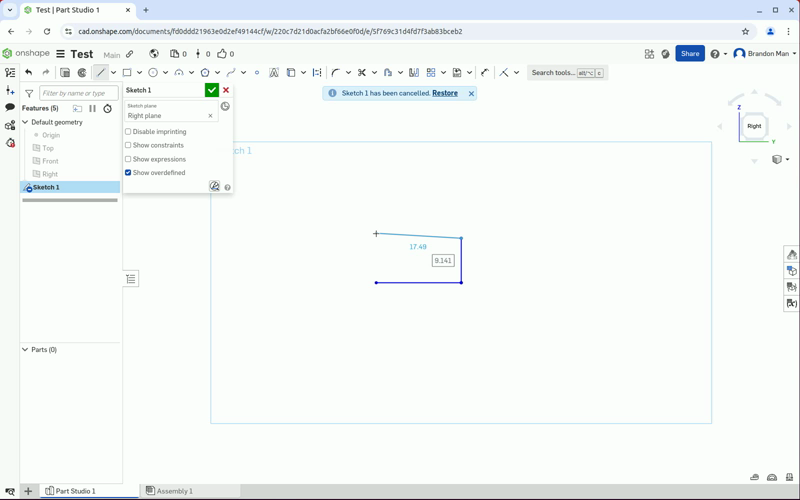
mouse_move(406, 233)
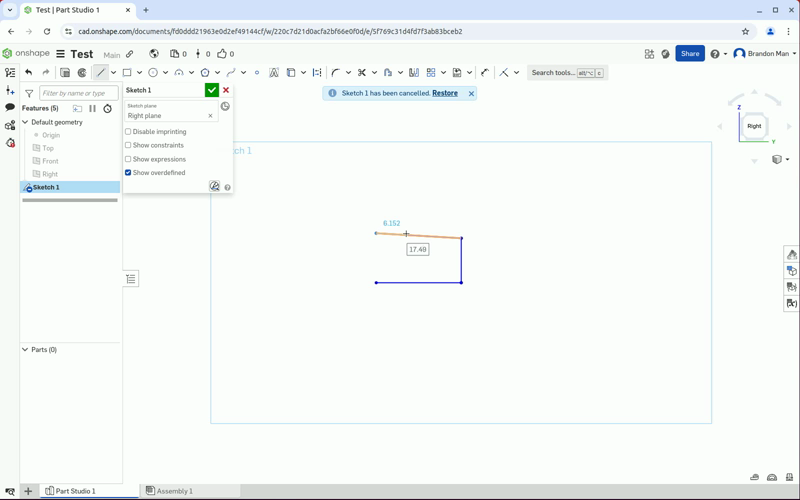
key_down(shift)
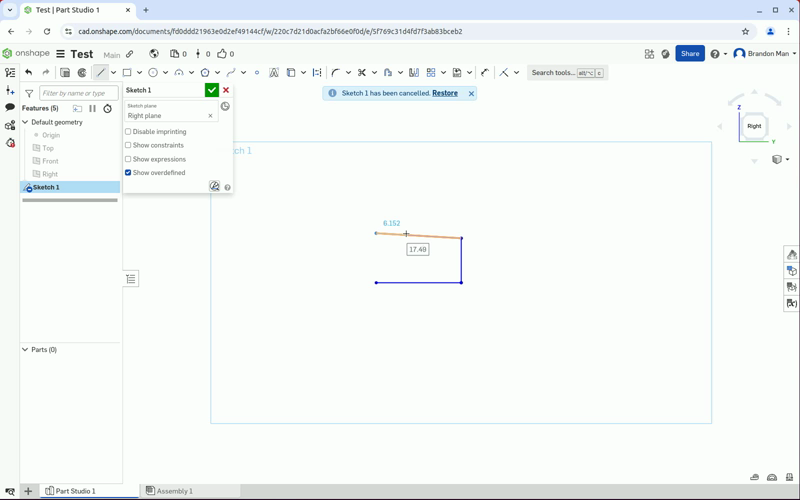
mouse_move(376, 282)
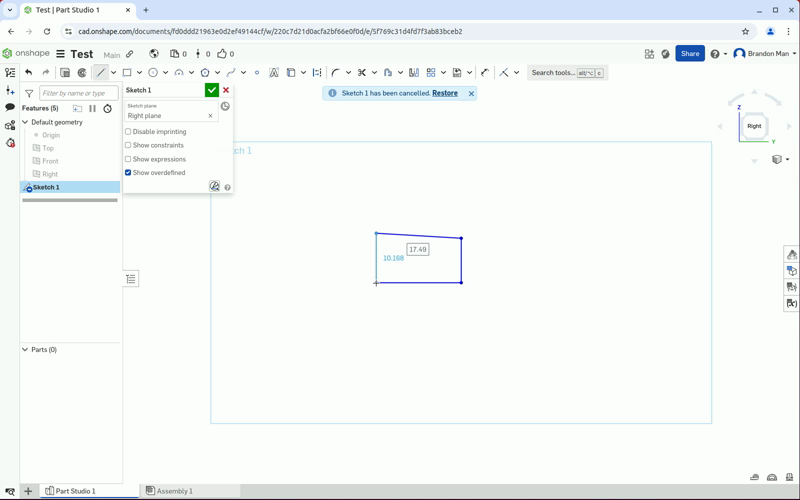
key_up(shift)
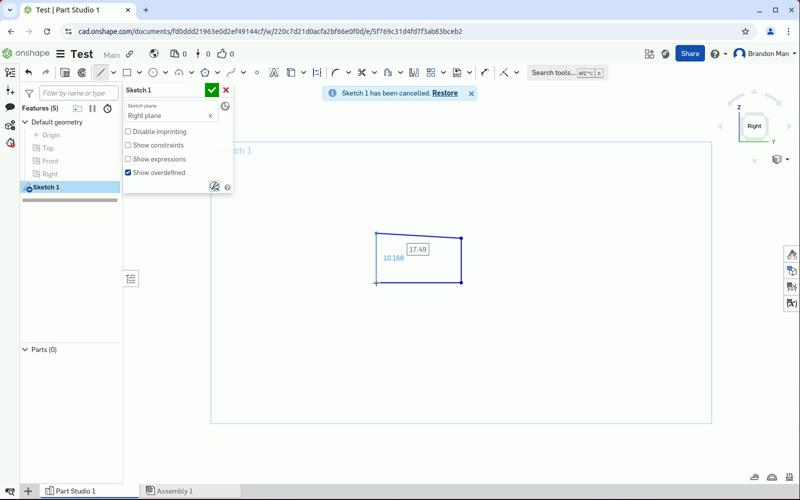
click(376, 282)
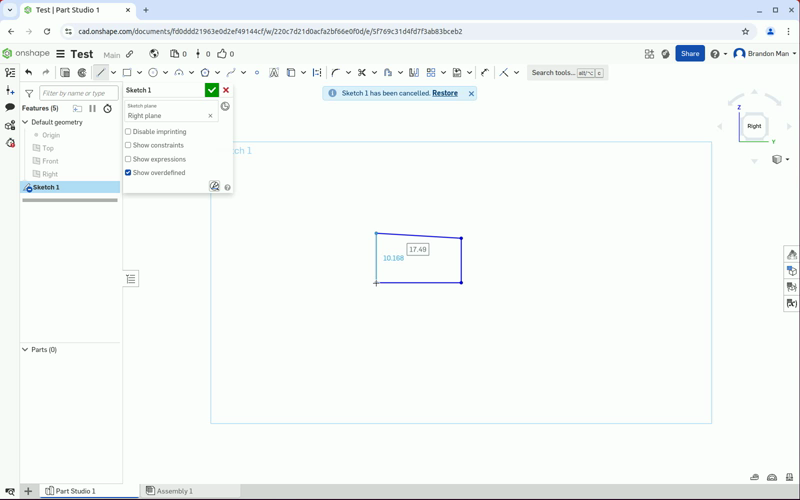
key(esc)
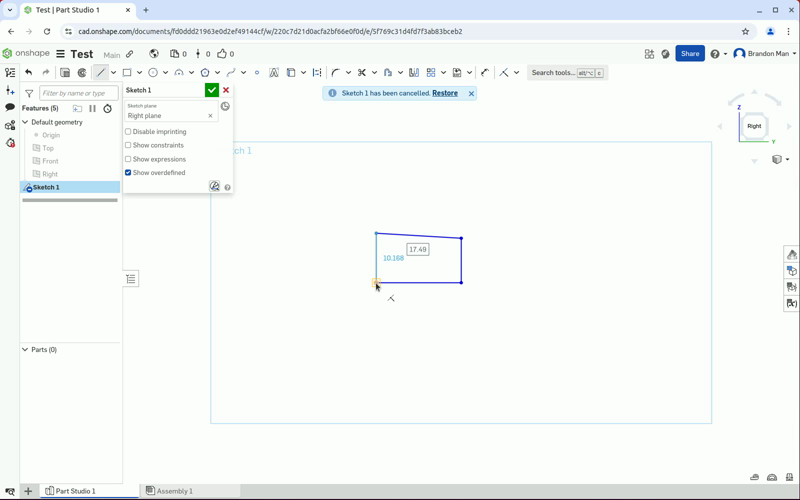
key(l)
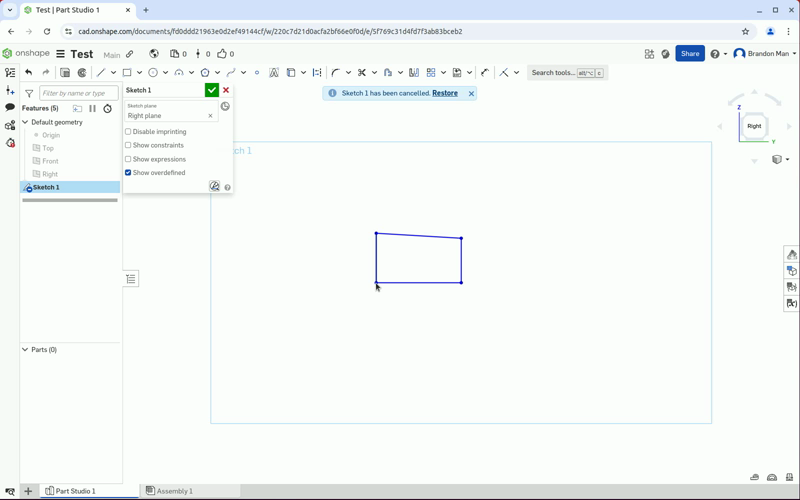
key_down(shift)
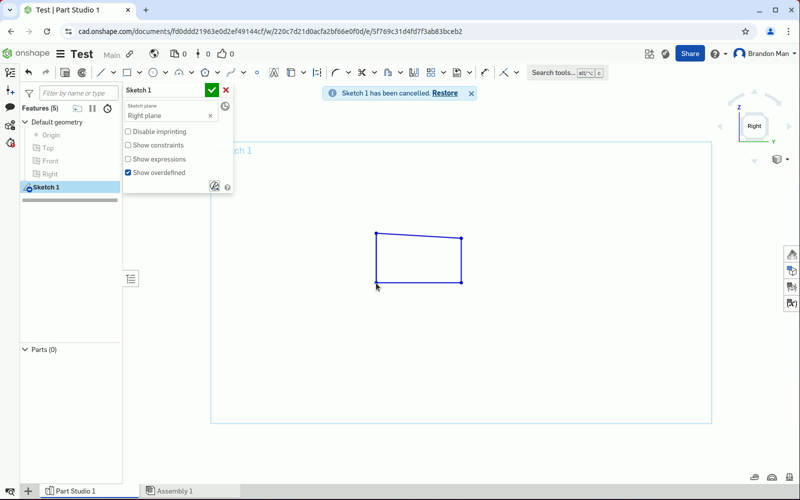
mouse_move(377, 282)
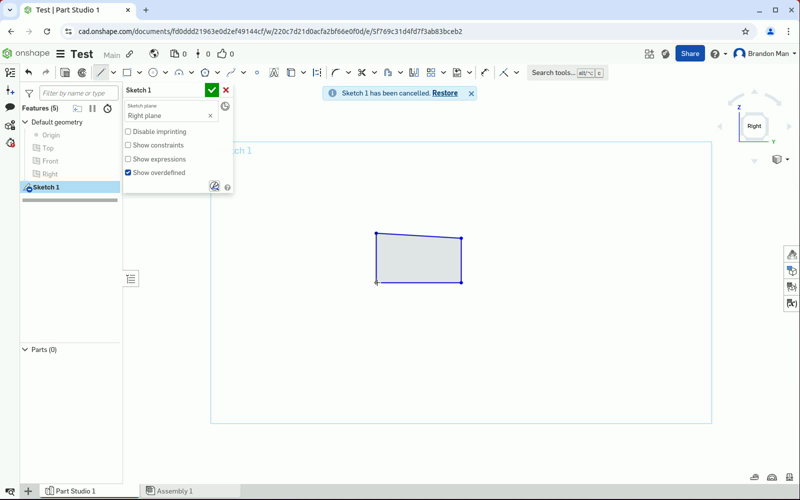
scroll(6)
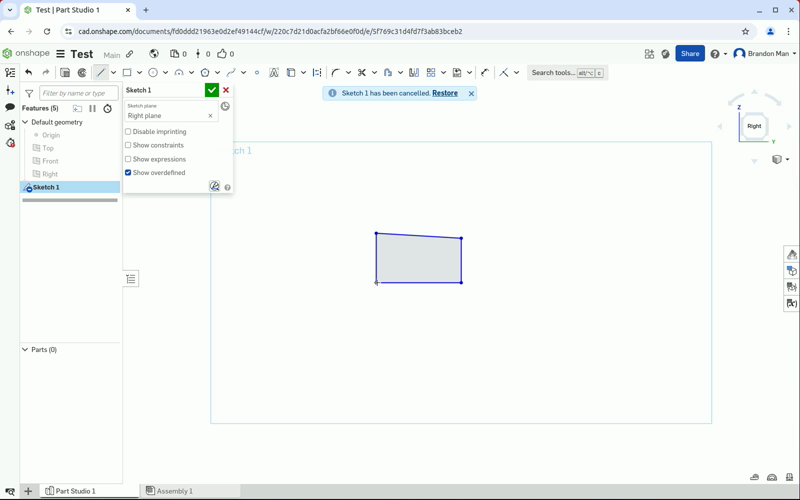
scroll(6)
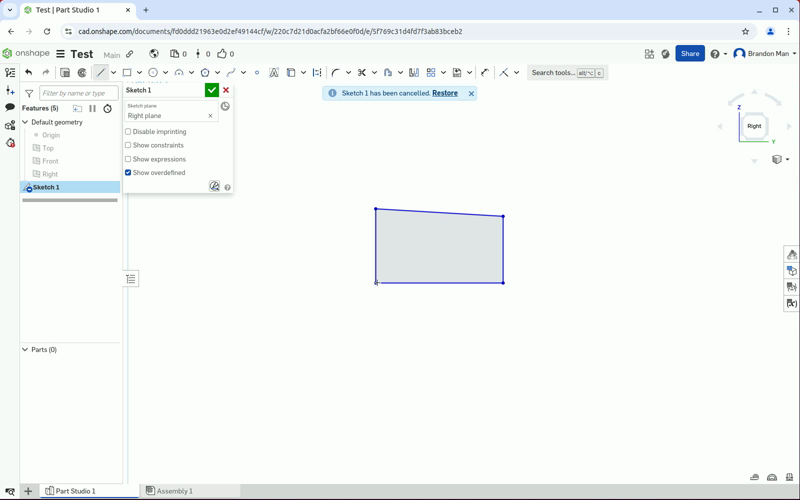
scroll(6)
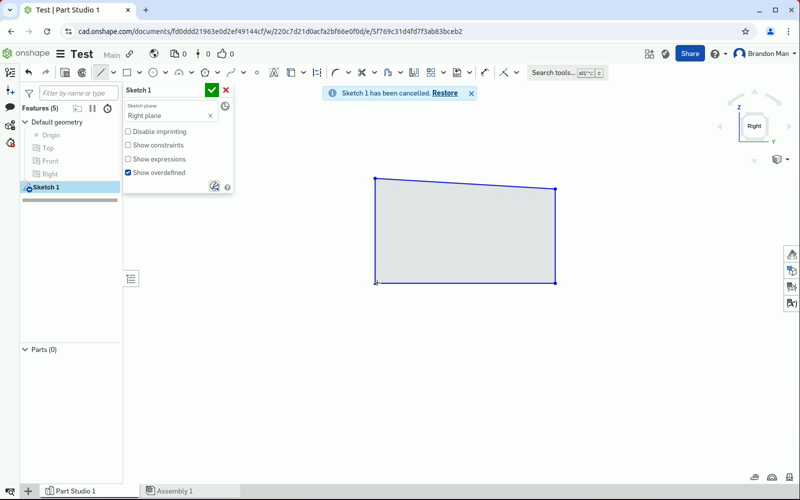
scroll(6)
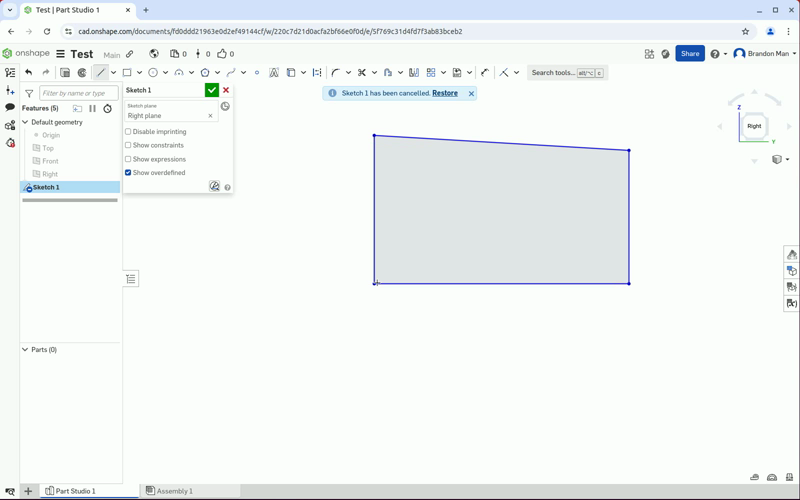
scroll(6)
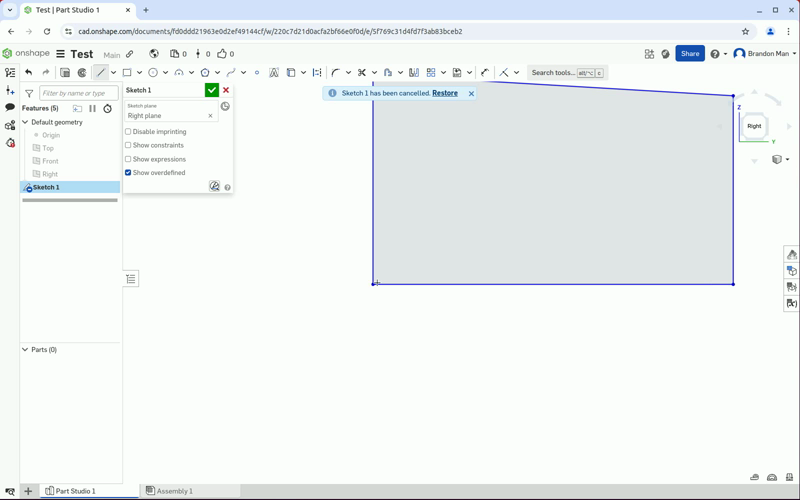
scroll(6)
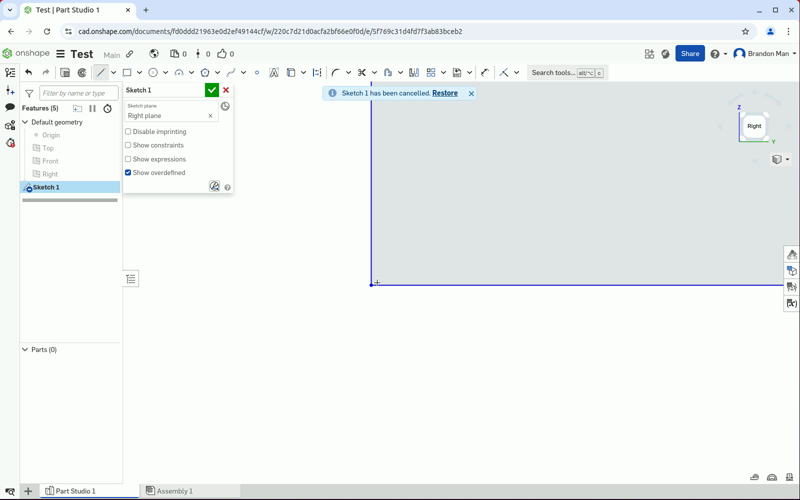
scroll(6)
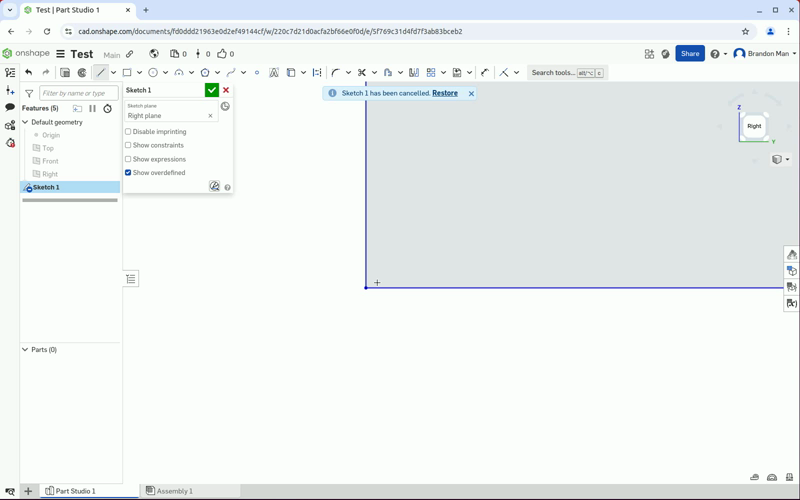
click(377, 282)
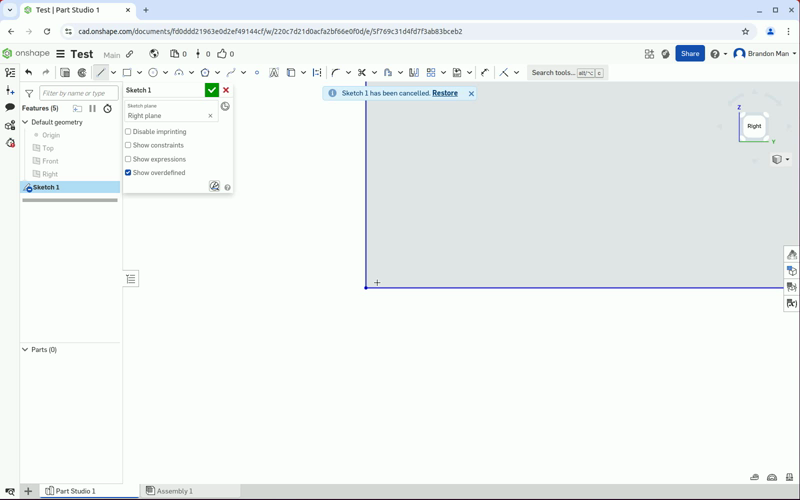
scroll(-6)
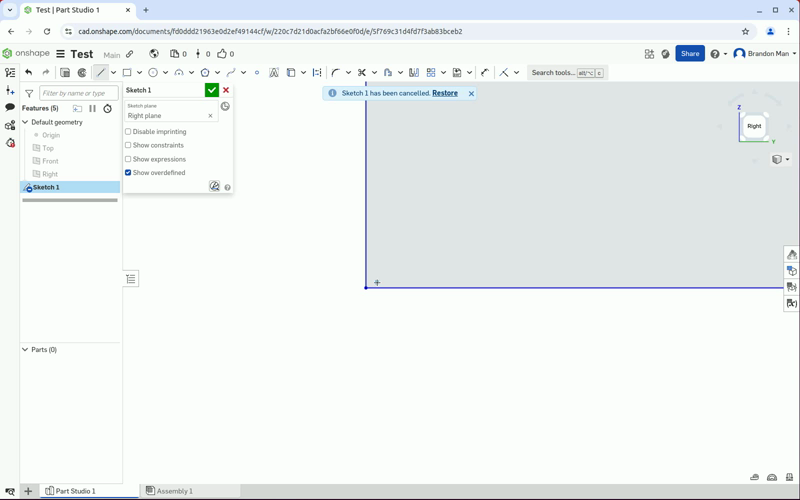
scroll(-6)
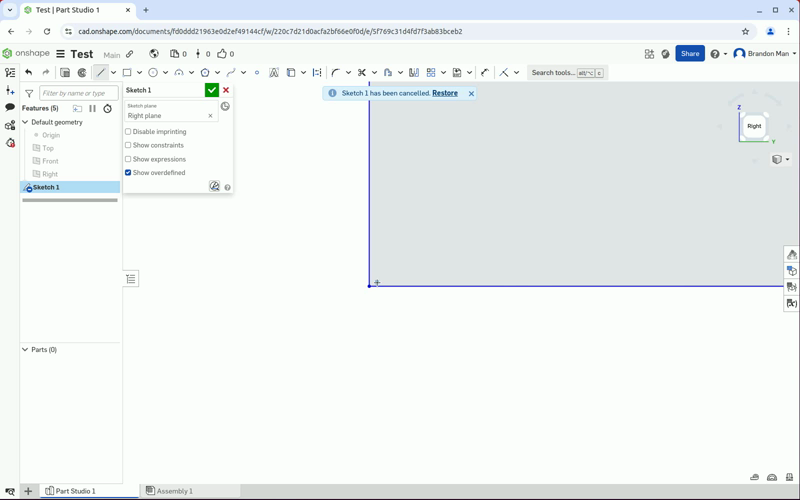
scroll(-6)
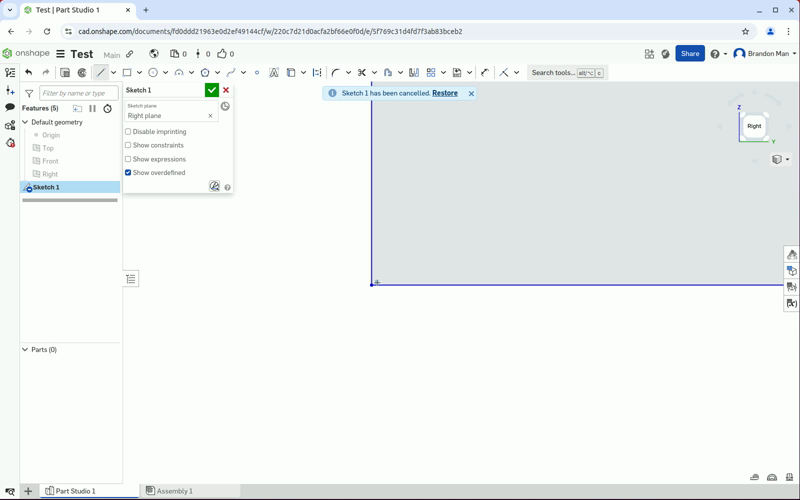
scroll(-6)
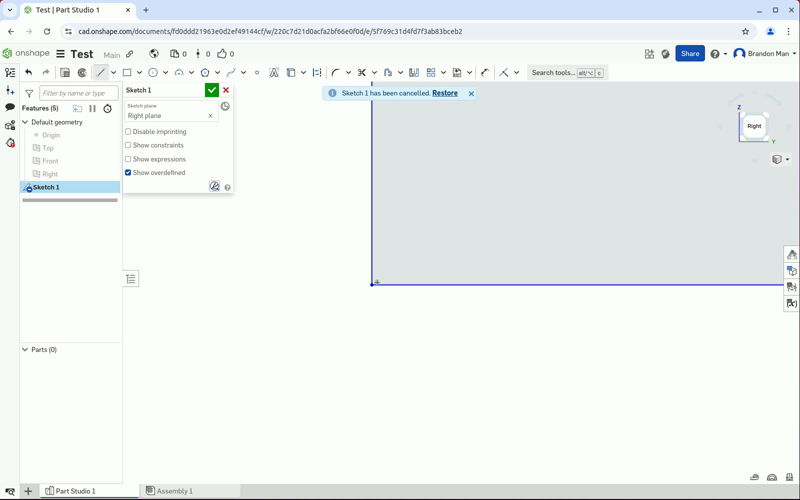
scroll(-6)
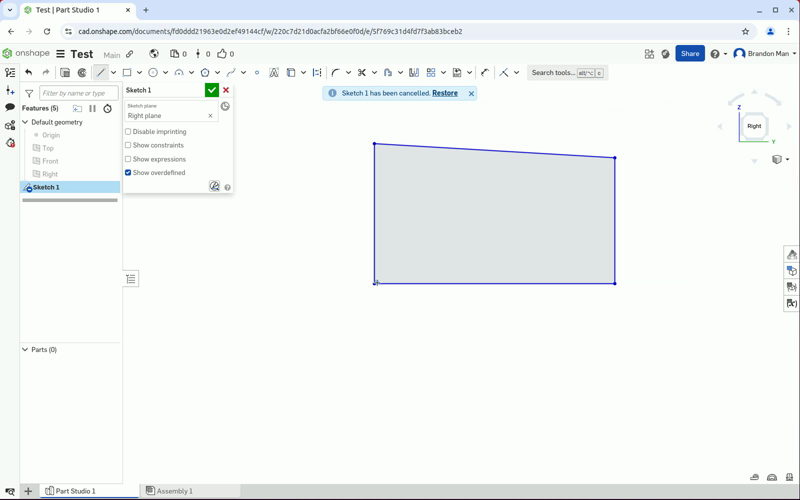
scroll(-6)
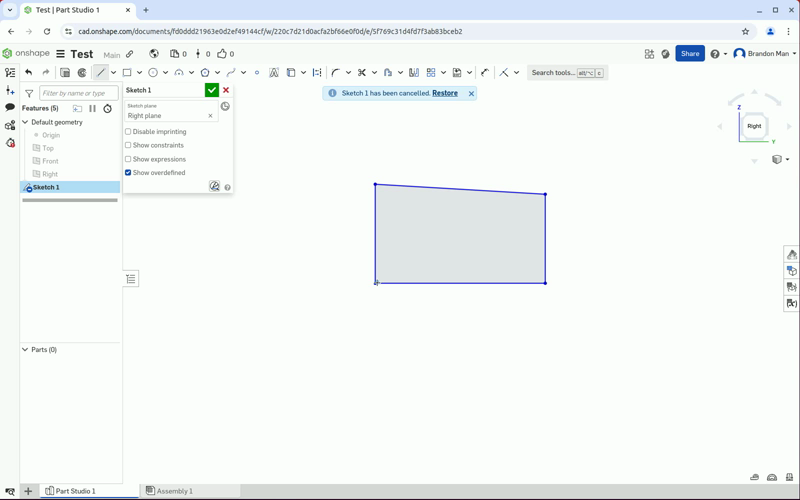
scroll(-6)
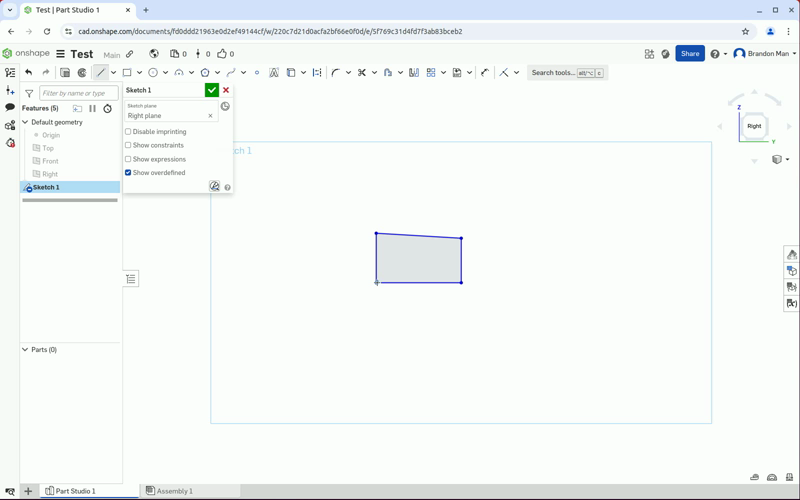
key_up(shift)
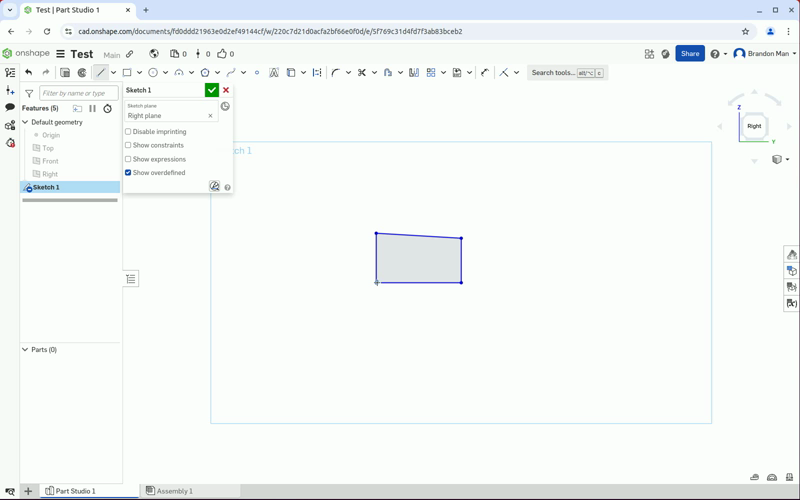
key_down(shift)
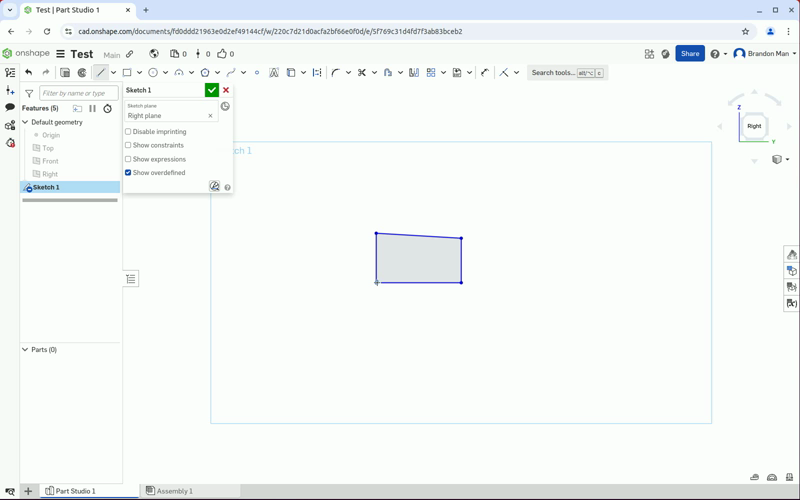
mouse_move(460, 282)
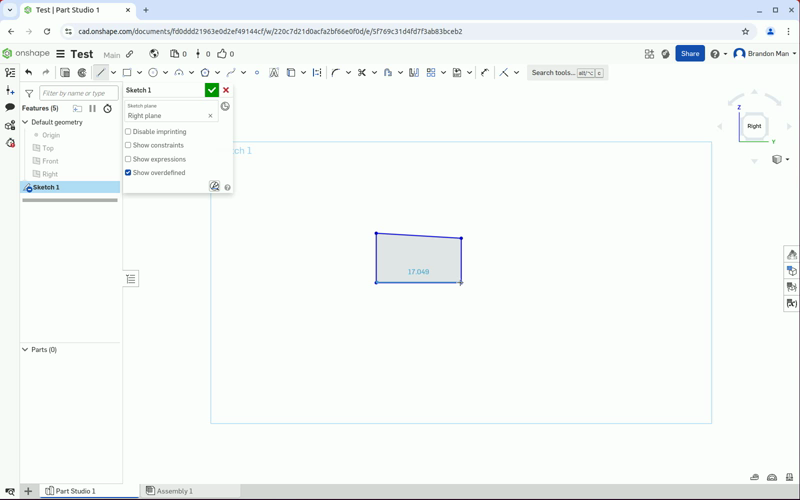
scroll(6)
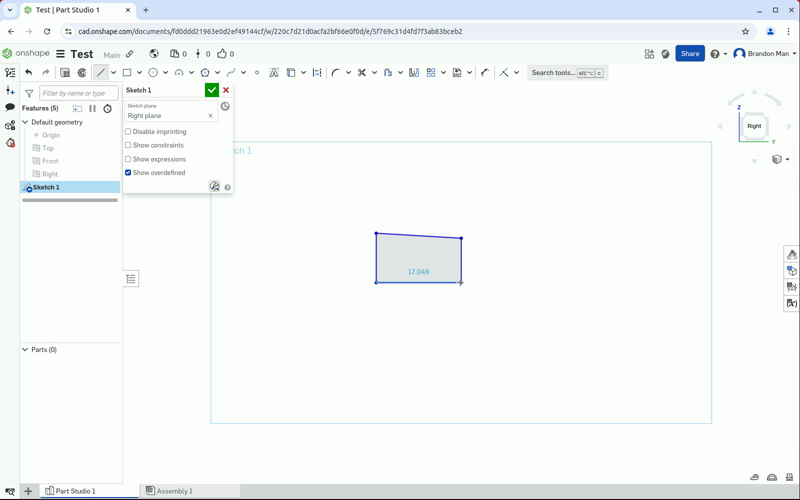
scroll(6)
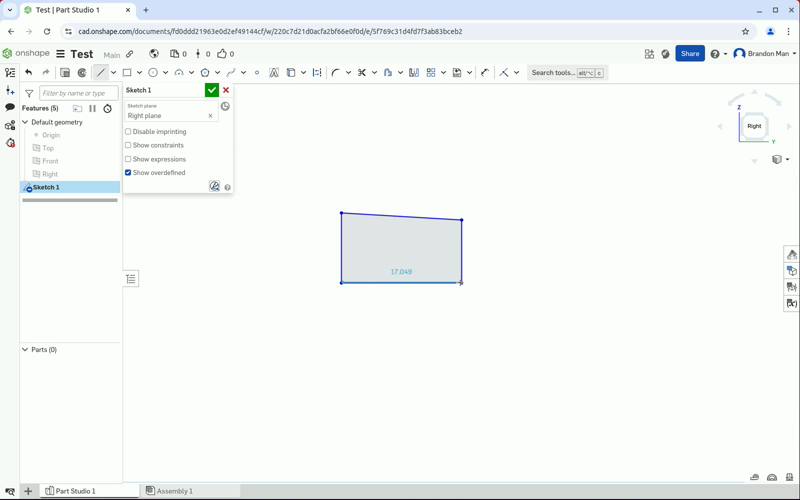
scroll(6)
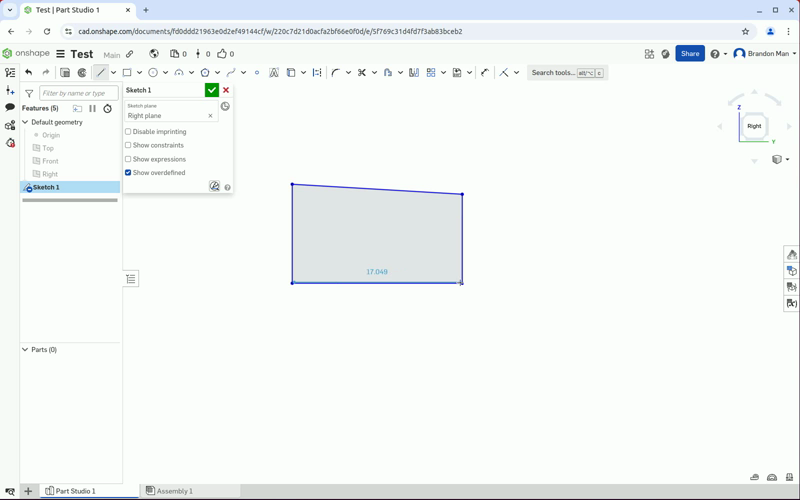
scroll(6)
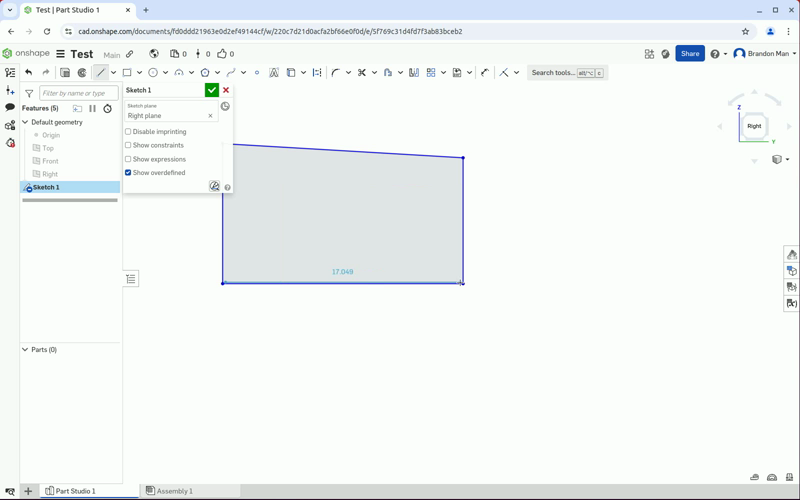
scroll(6)
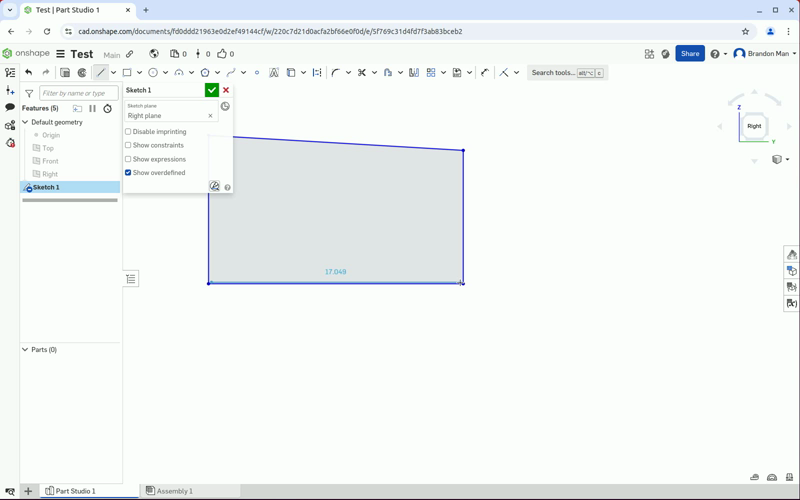
scroll(6)
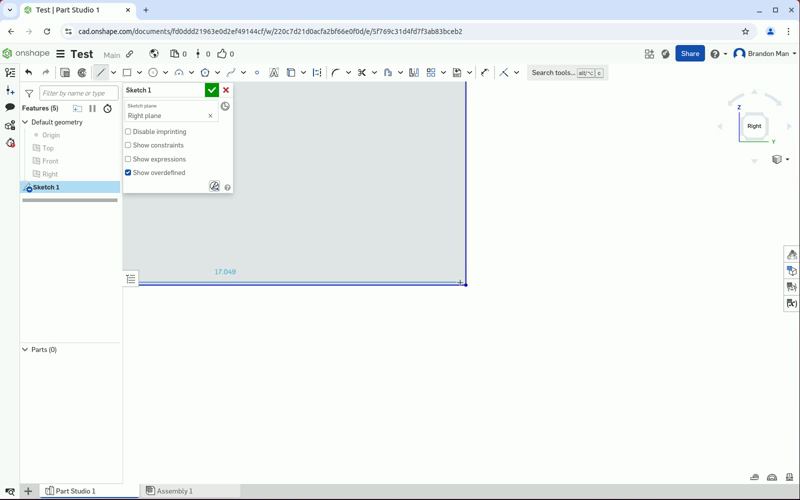
scroll(6)
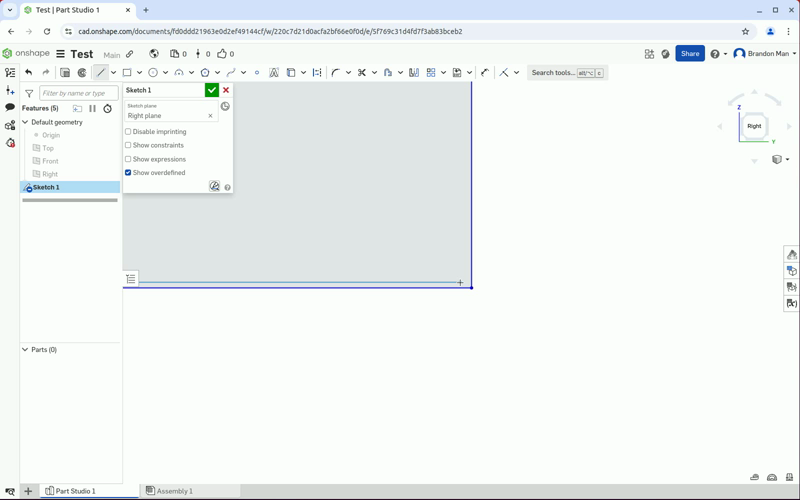
click(460, 282)
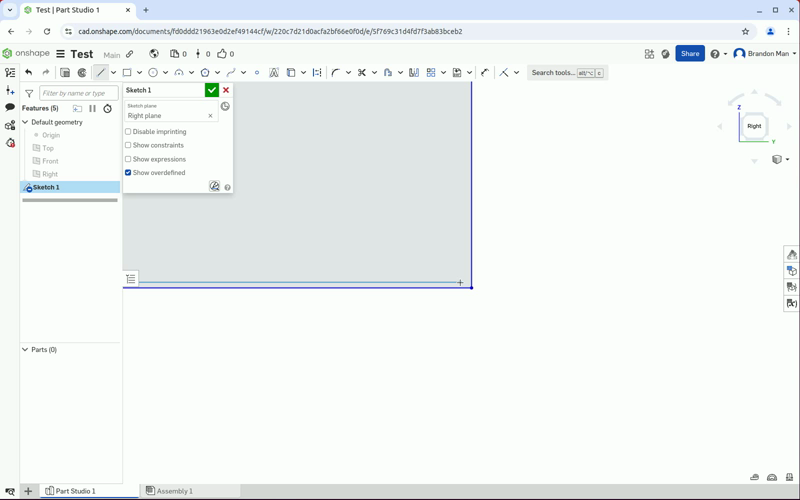
scroll(-6)
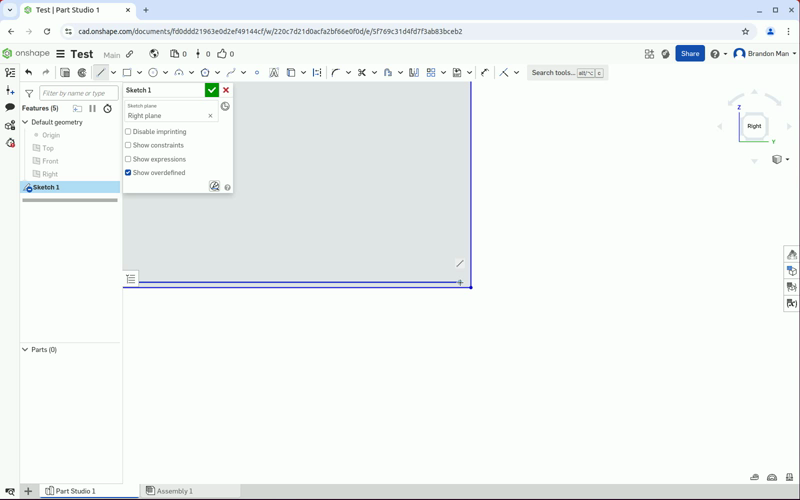
scroll(-6)
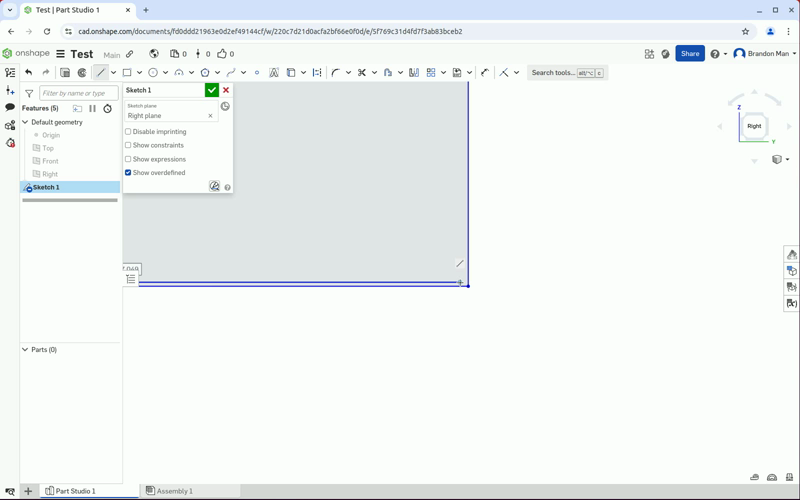
scroll(-6)
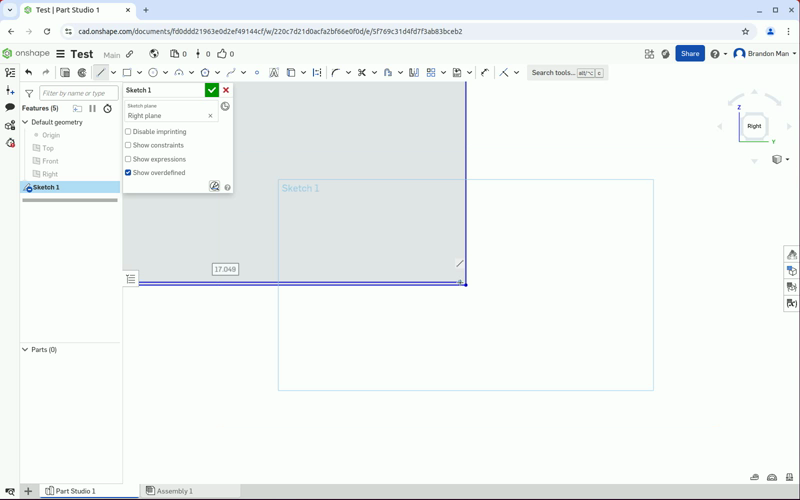
scroll(-6)
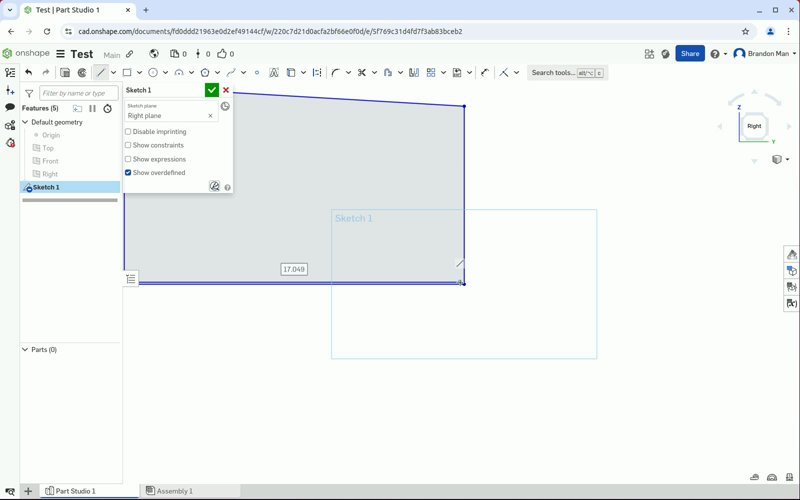
scroll(-6)
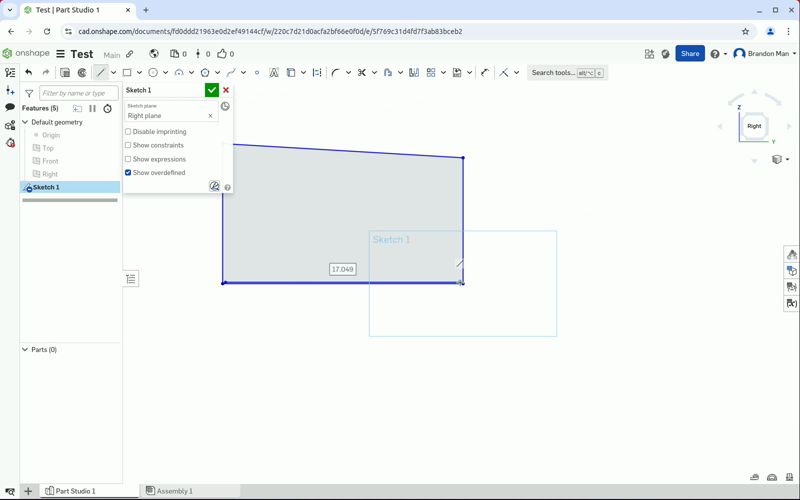
scroll(-6)
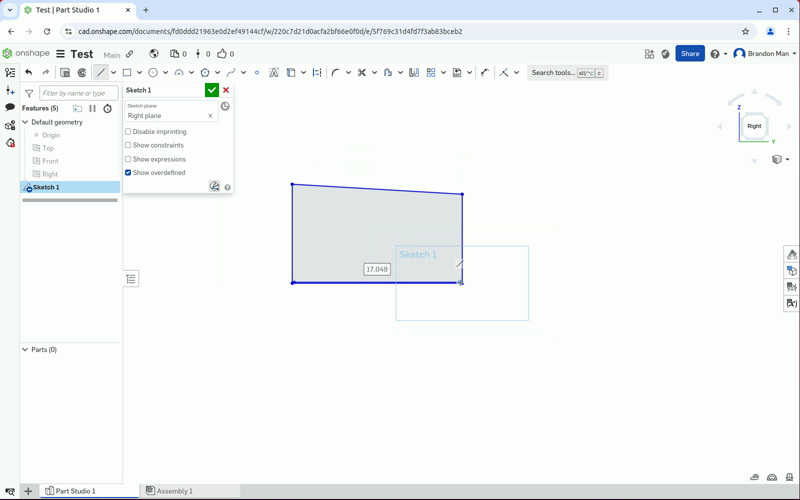
scroll(-6)
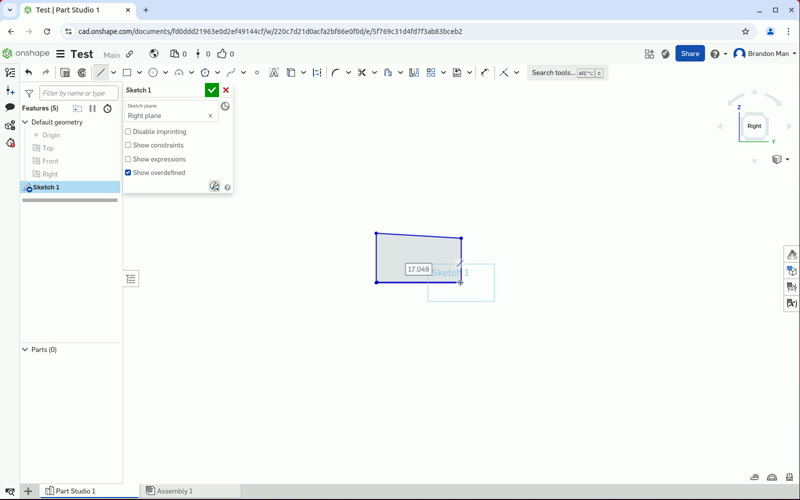
key_up(shift)
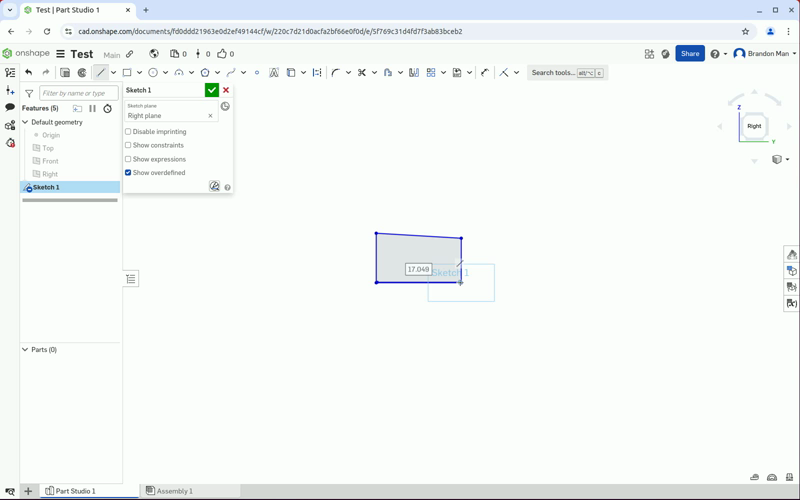
key_down(shift)
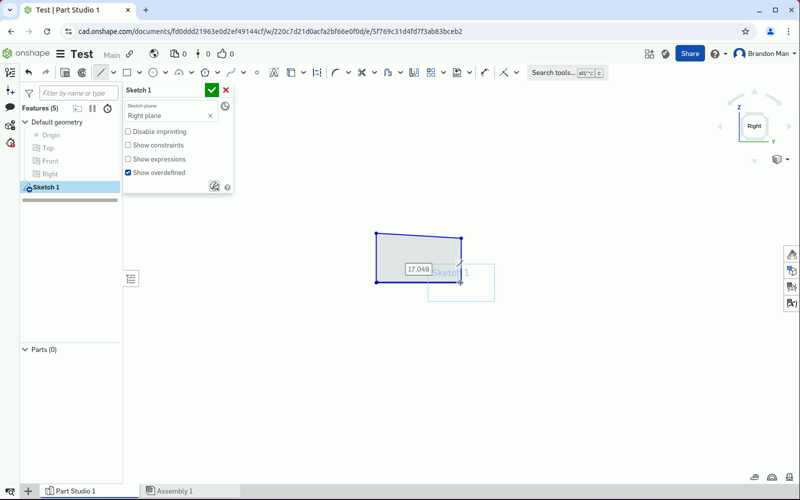
mouse_move(490, 282)
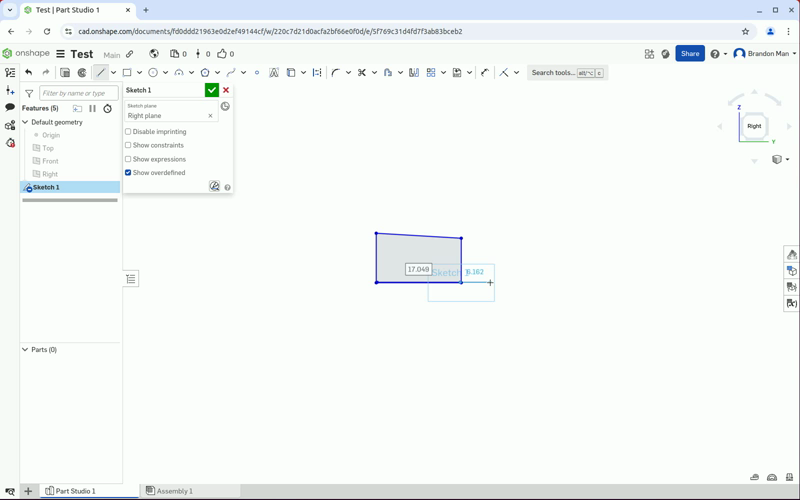
mouse_move(460, 239)
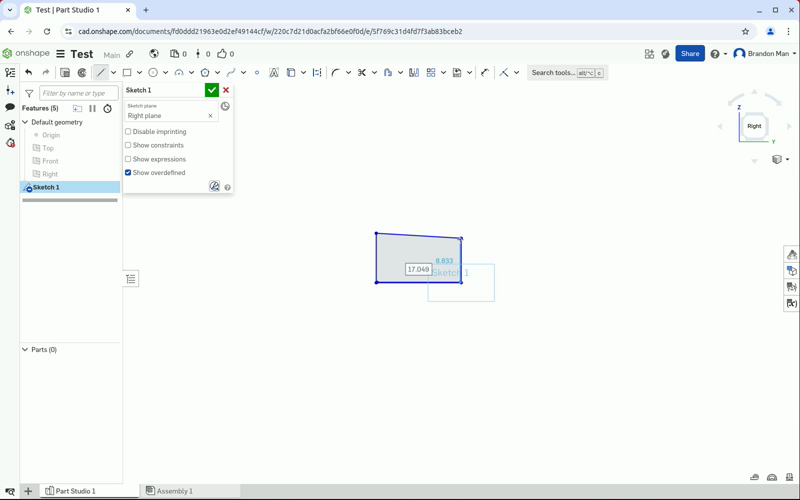
scroll(6)
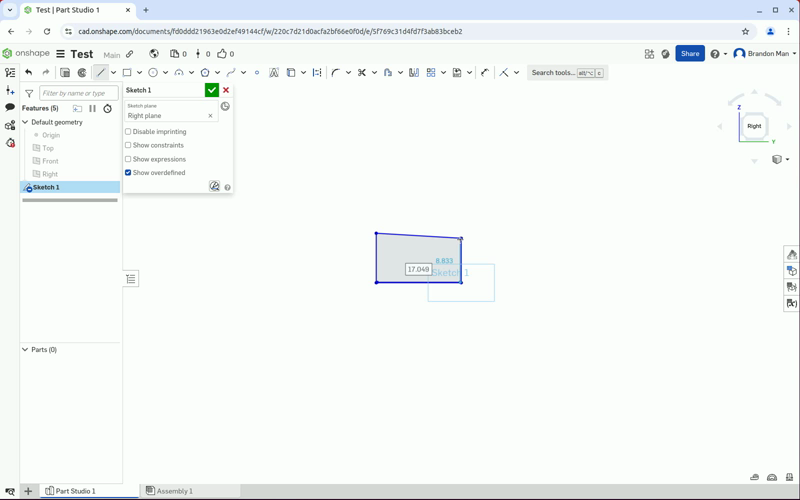
scroll(6)
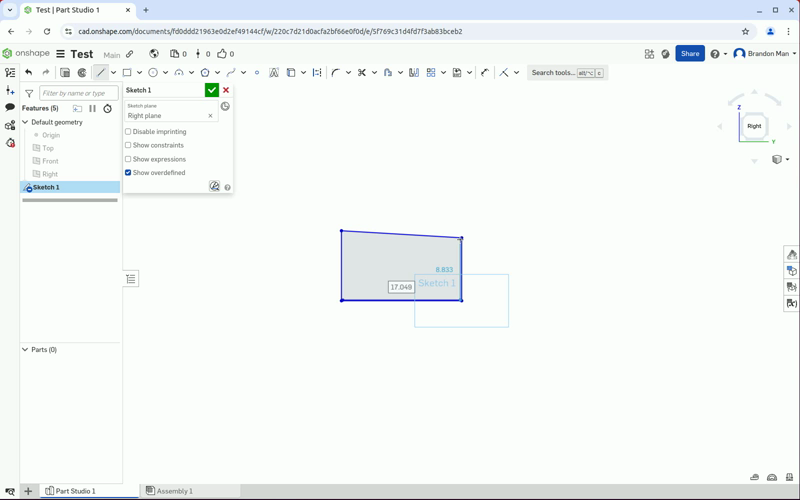
scroll(6)
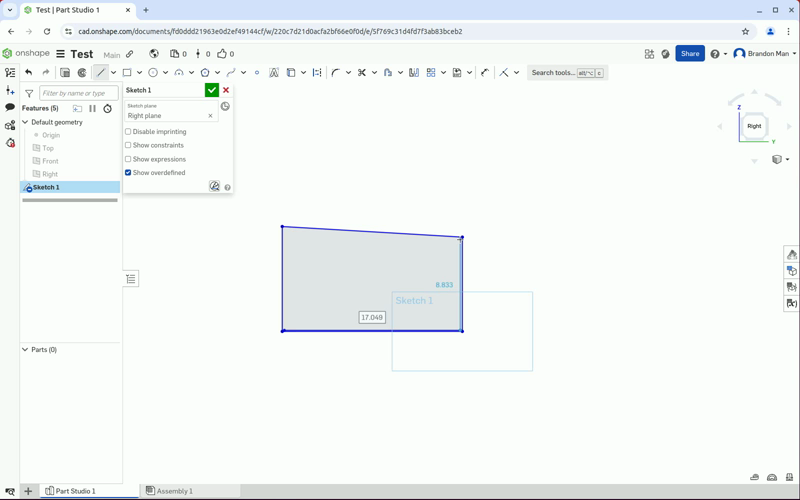
scroll(6)
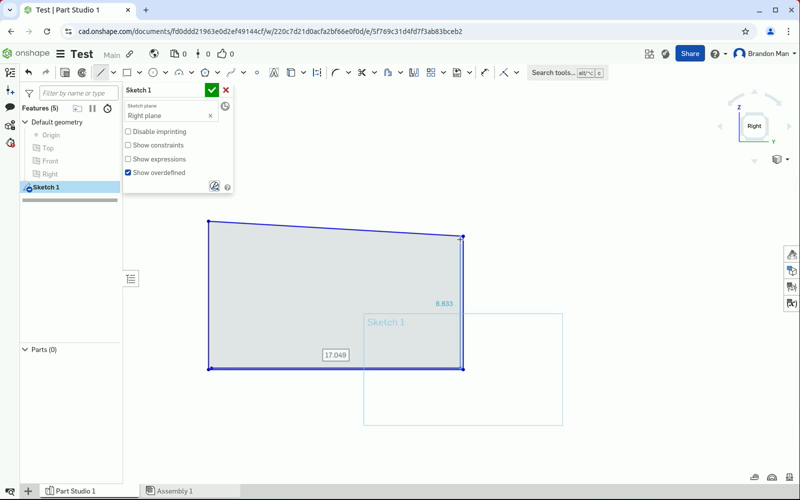
scroll(6)
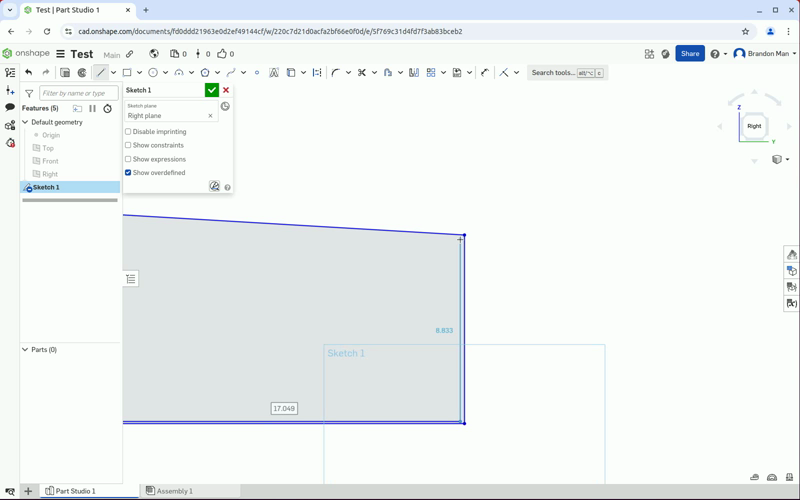
scroll(6)
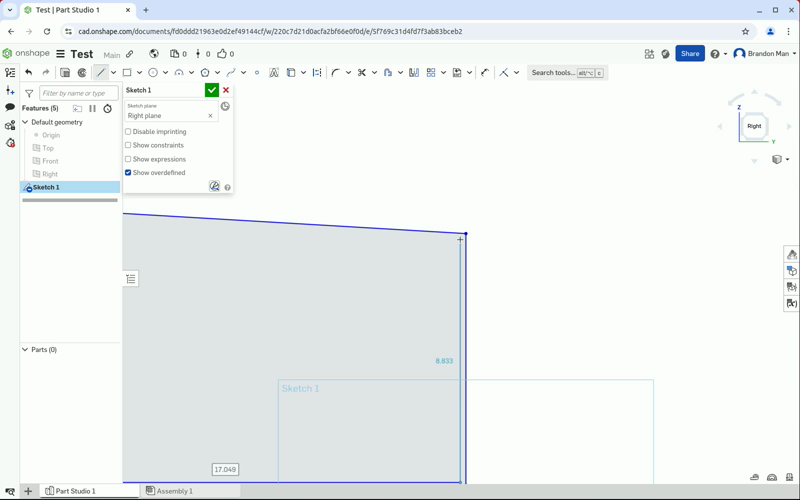
scroll(6)
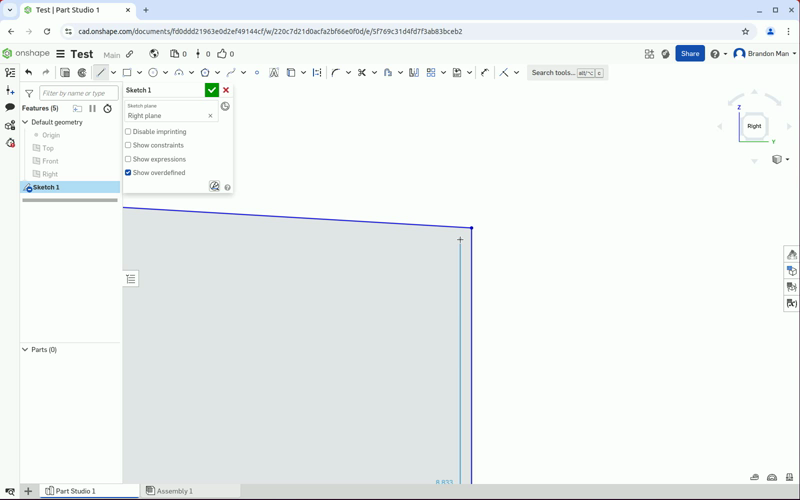
click(460, 239)
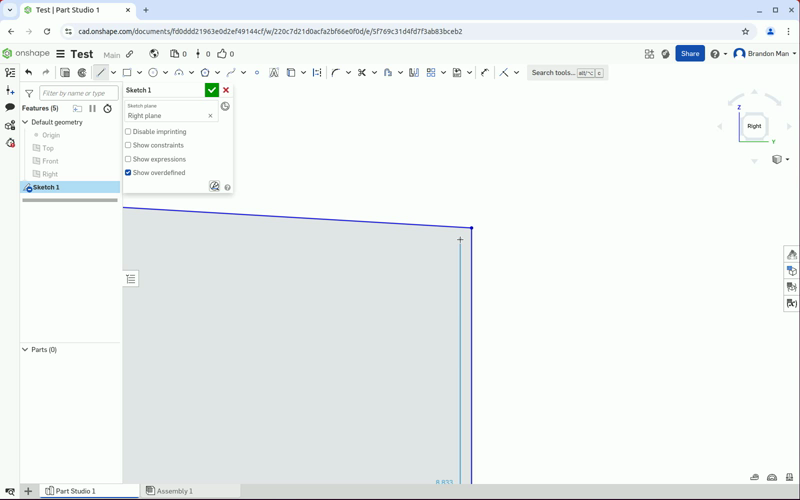
scroll(-6)
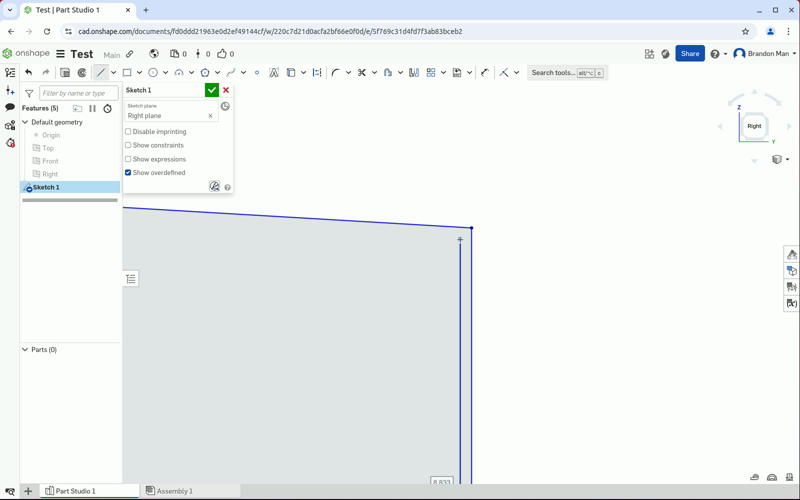
scroll(-6)
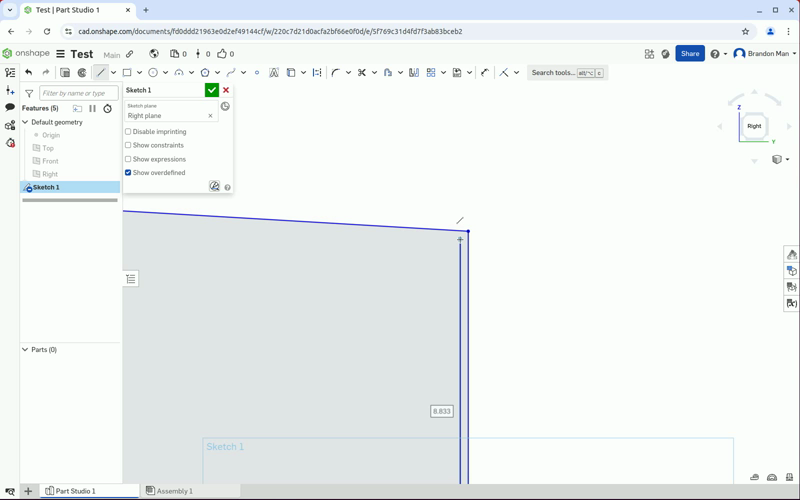
scroll(-6)
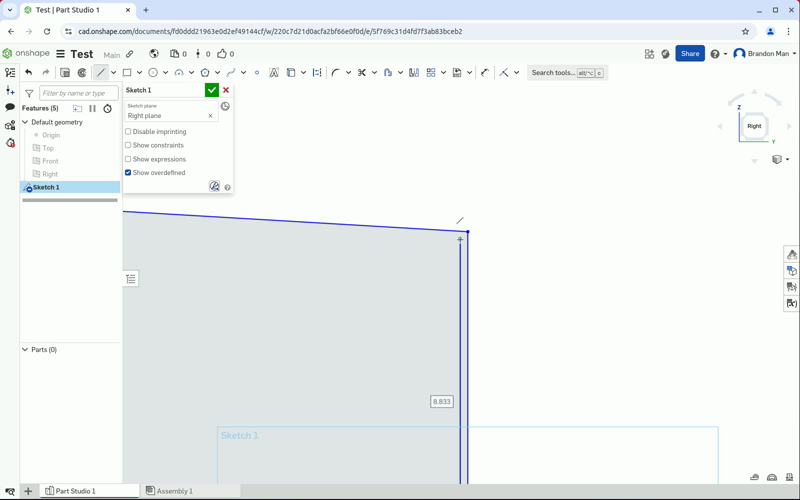
scroll(-6)
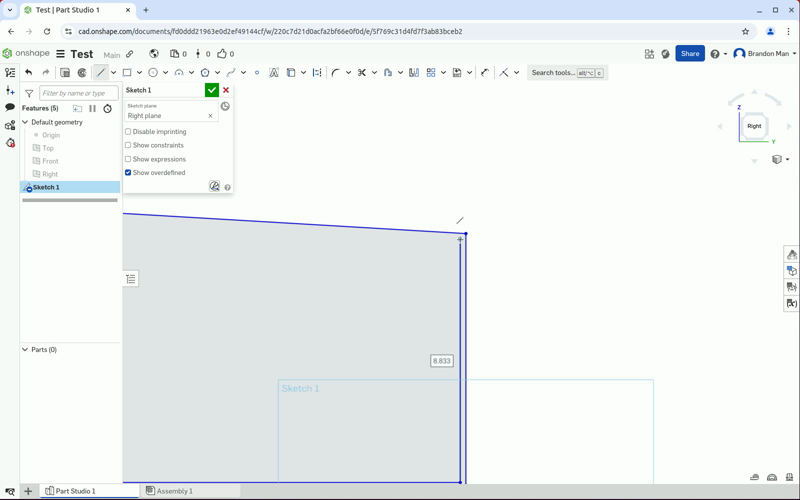
scroll(-6)
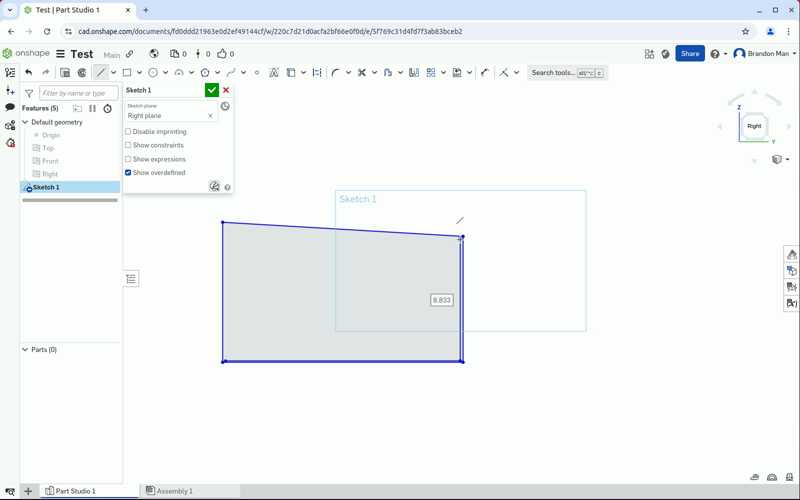
scroll(-6)
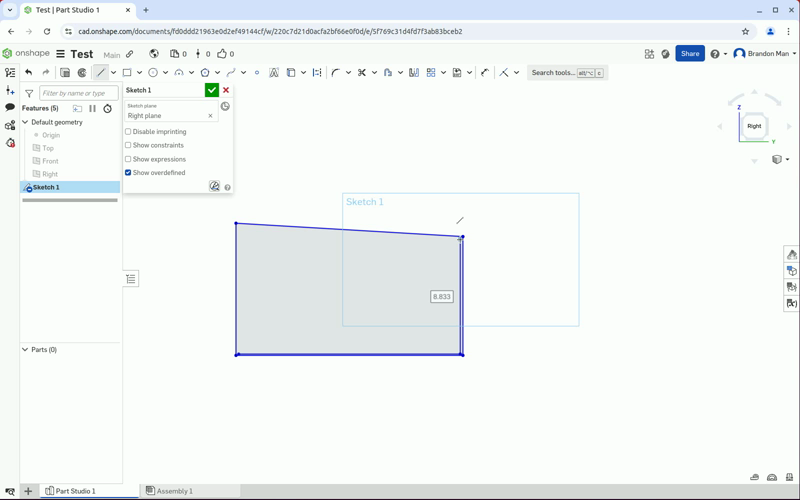
scroll(-6)
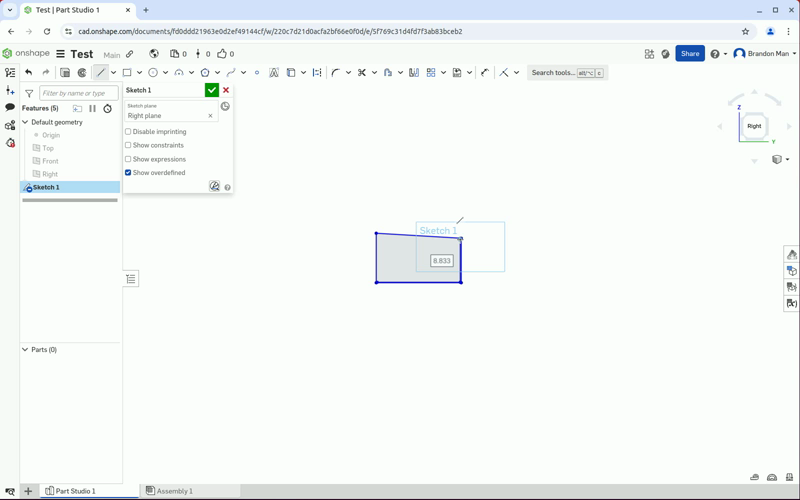
key_up(shift)
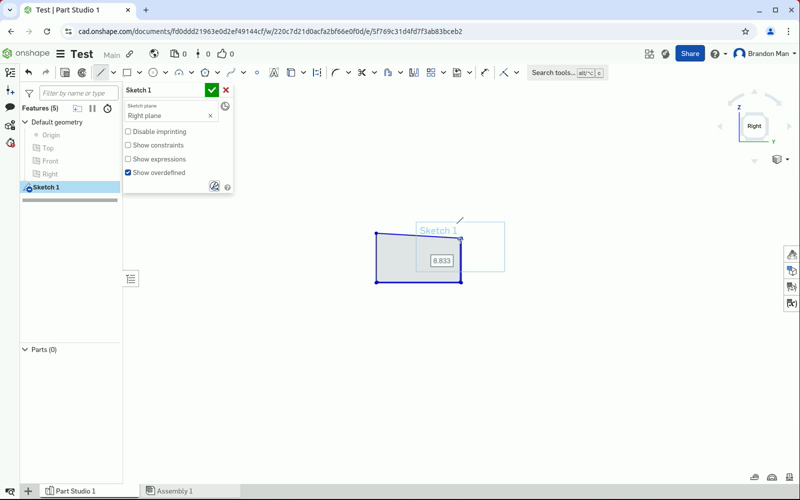
key_down(shift)
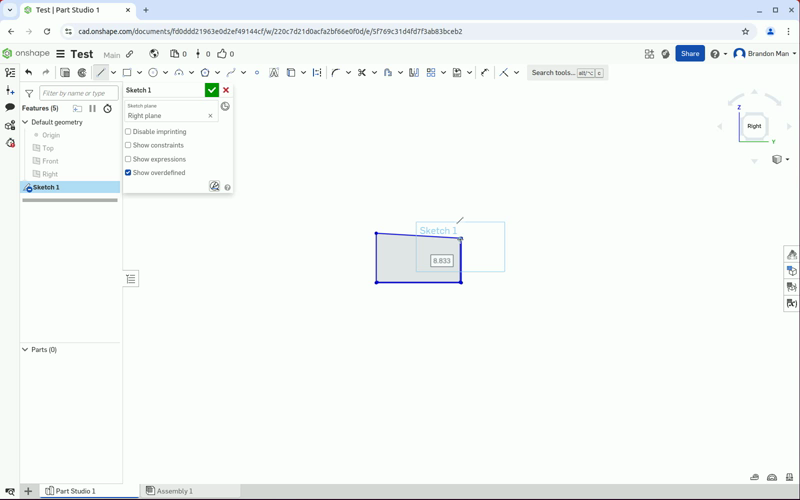
mouse_move(377, 234)
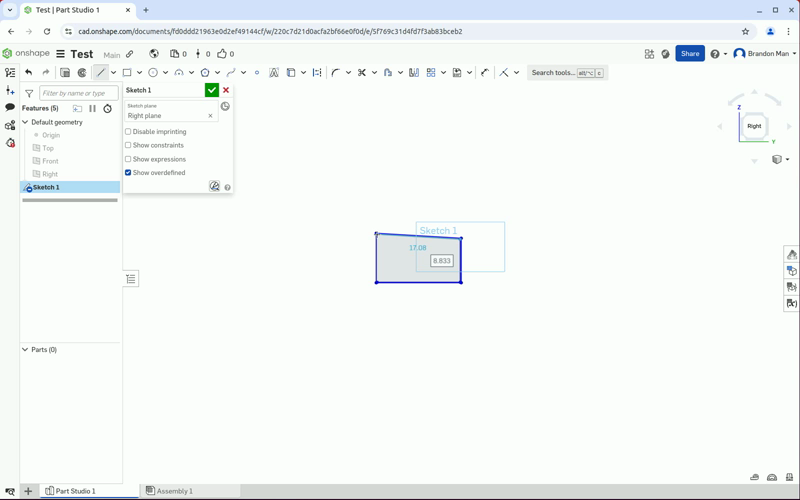
scroll(6)
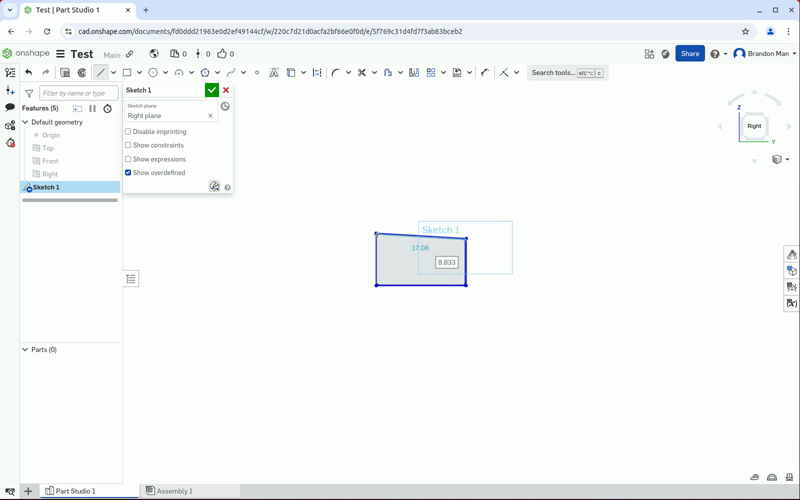
scroll(6)
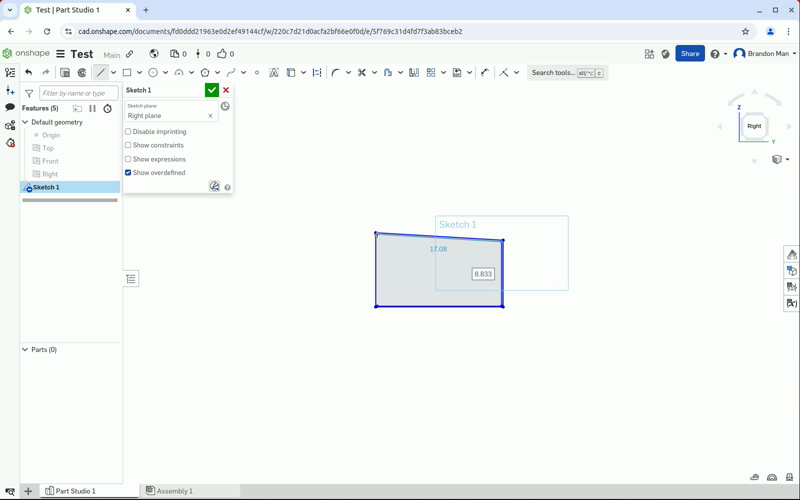
scroll(6)
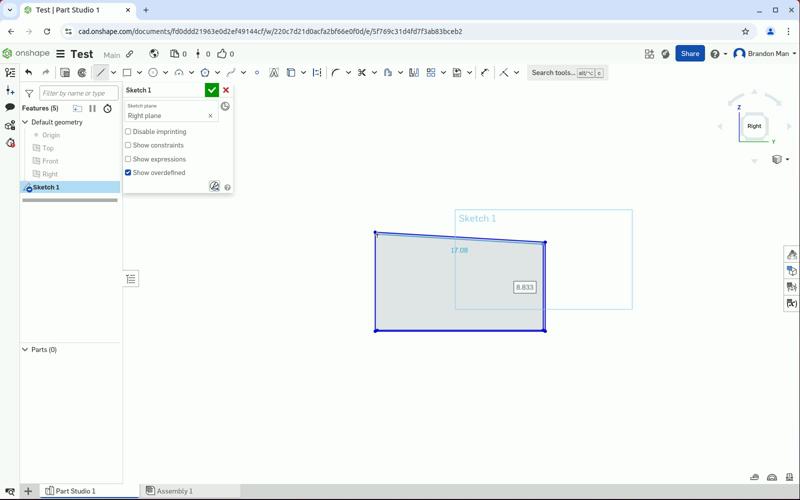
scroll(6)
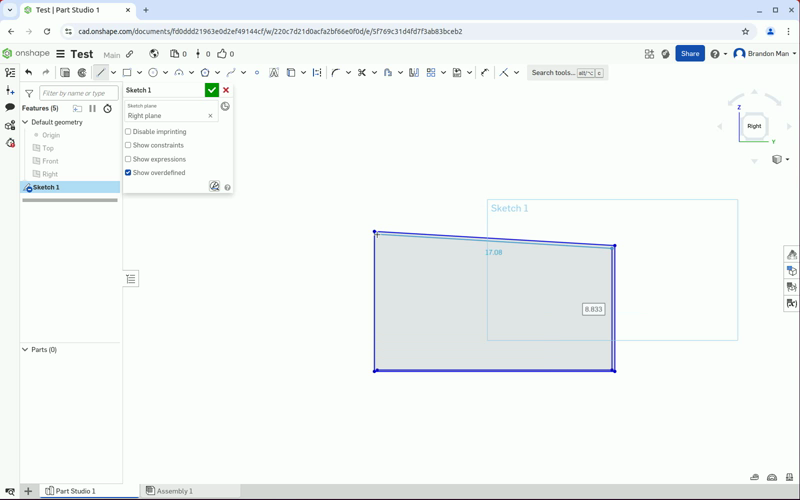
scroll(6)
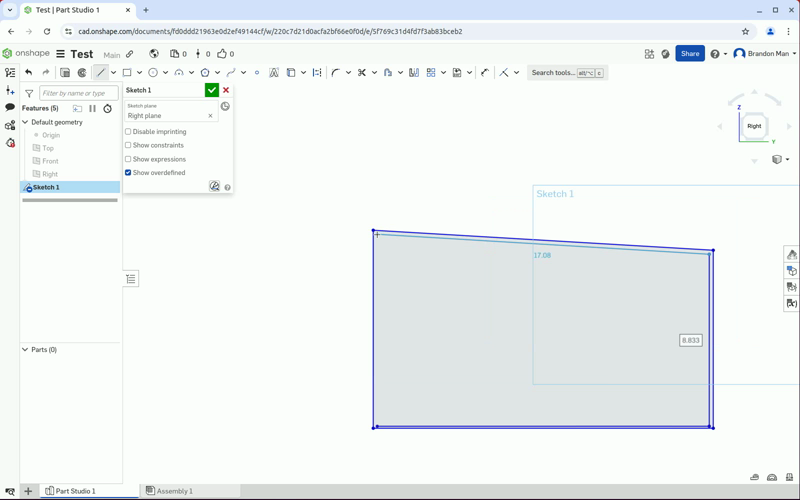
scroll(6)
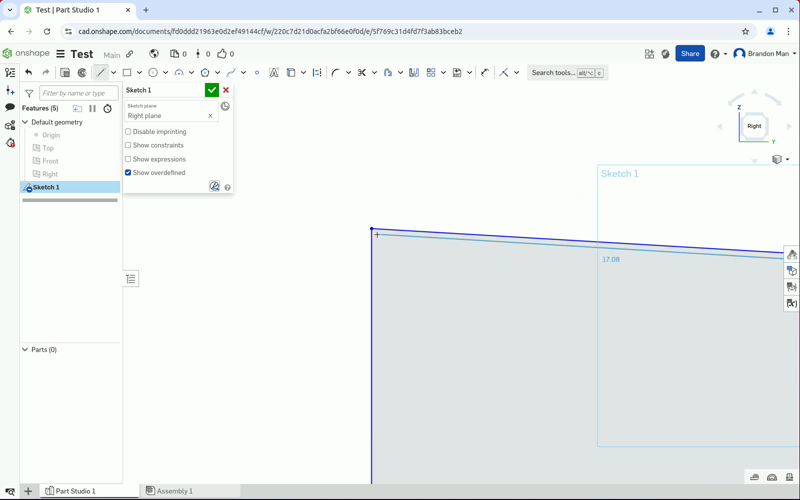
scroll(6)
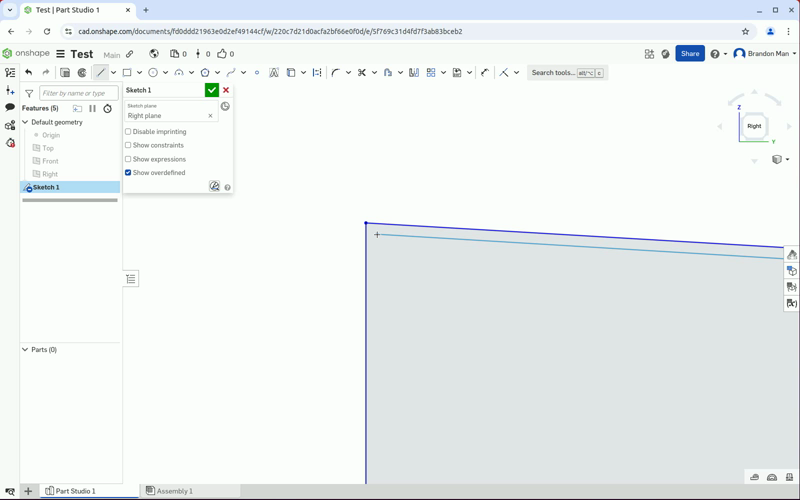
click(377, 234)
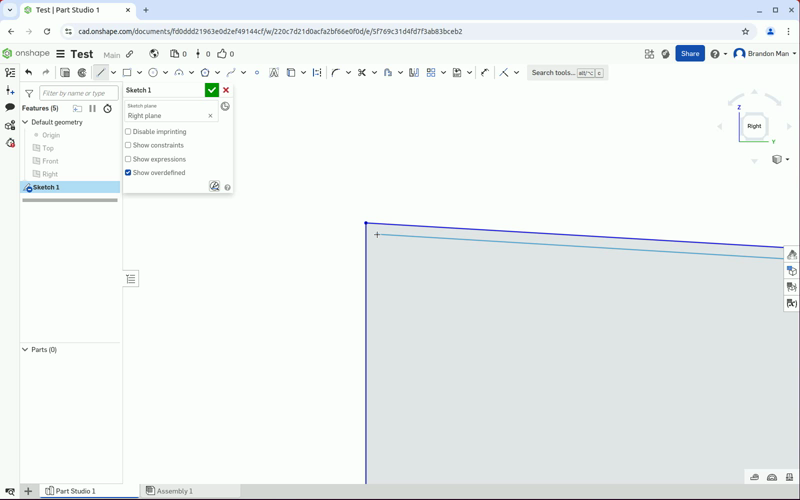
scroll(-6)
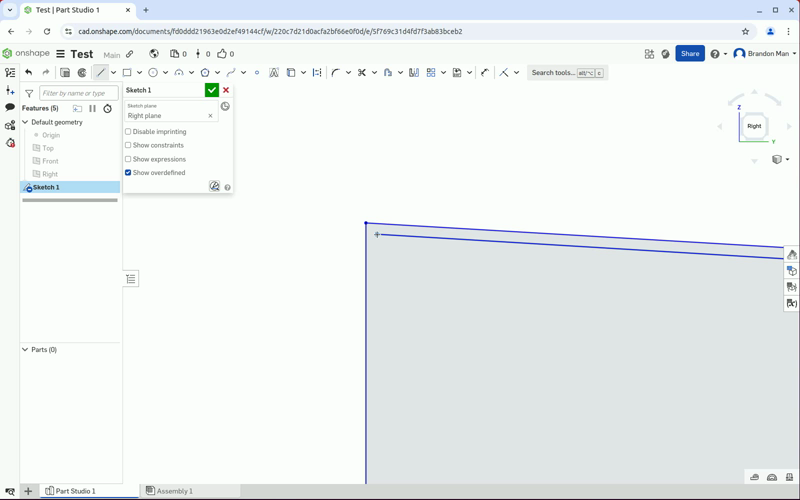
scroll(-6)
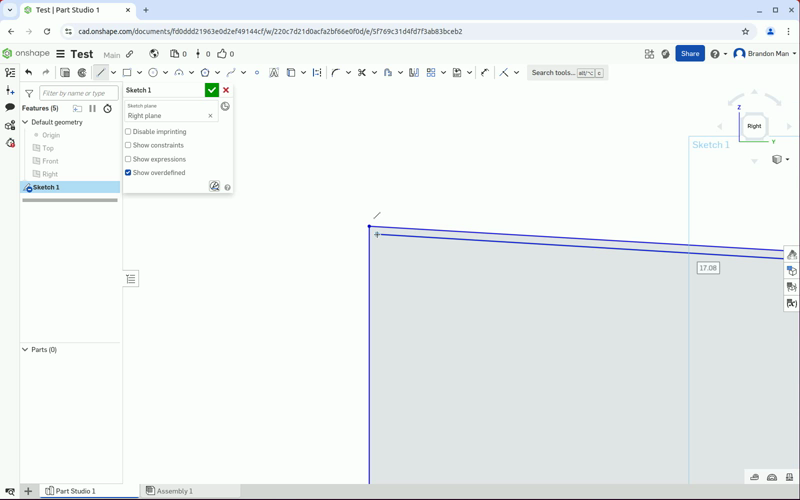
scroll(-6)
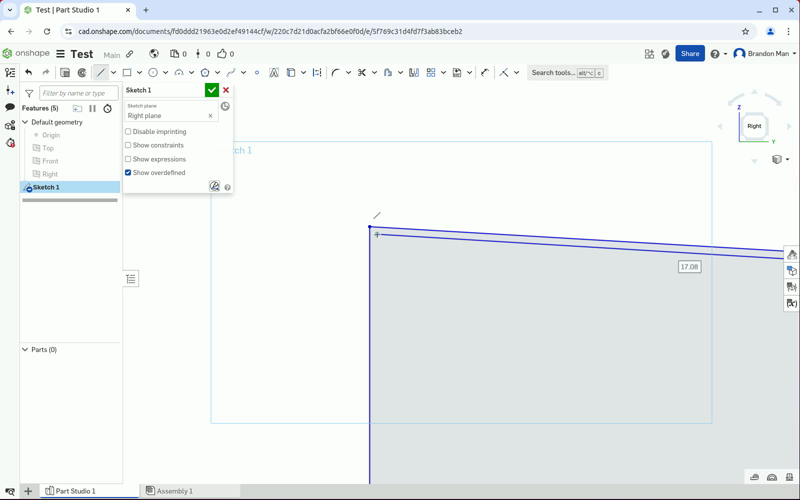
scroll(-6)
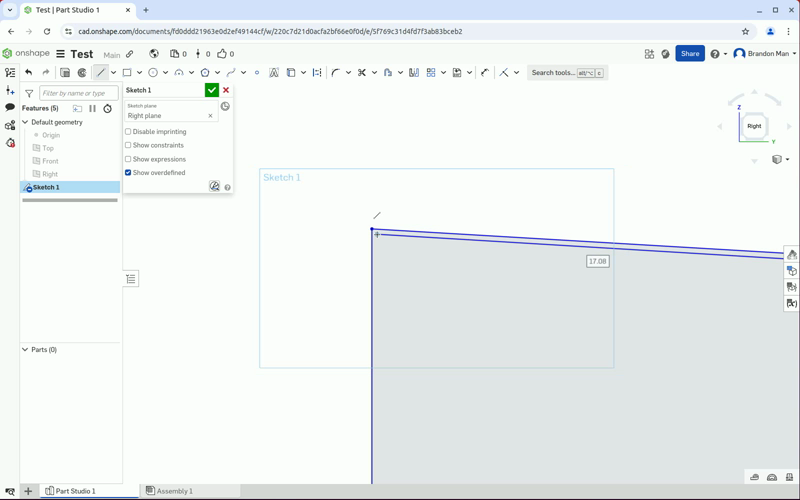
scroll(-6)
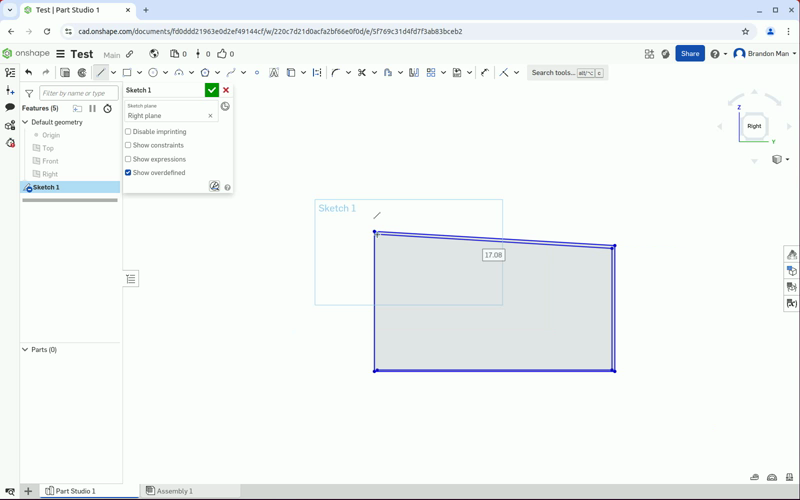
scroll(-6)
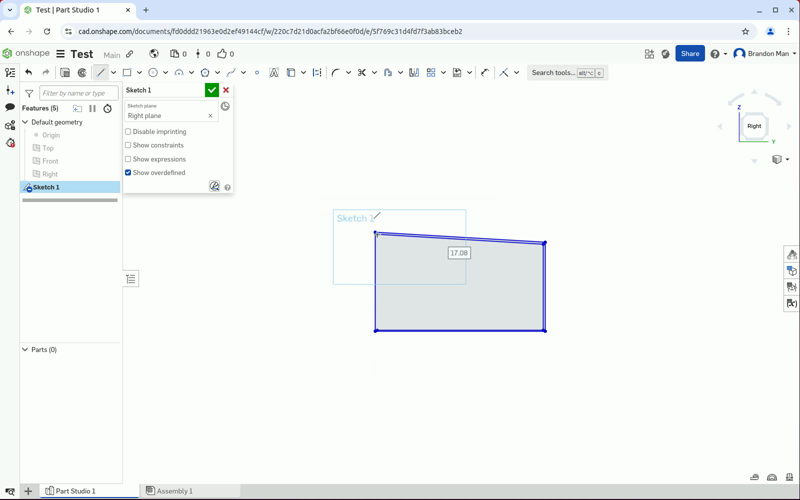
scroll(-6)
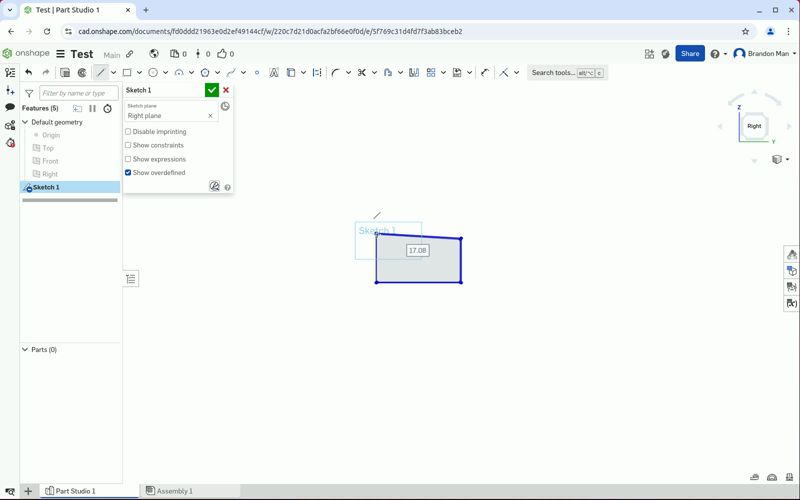
key_up(shift)
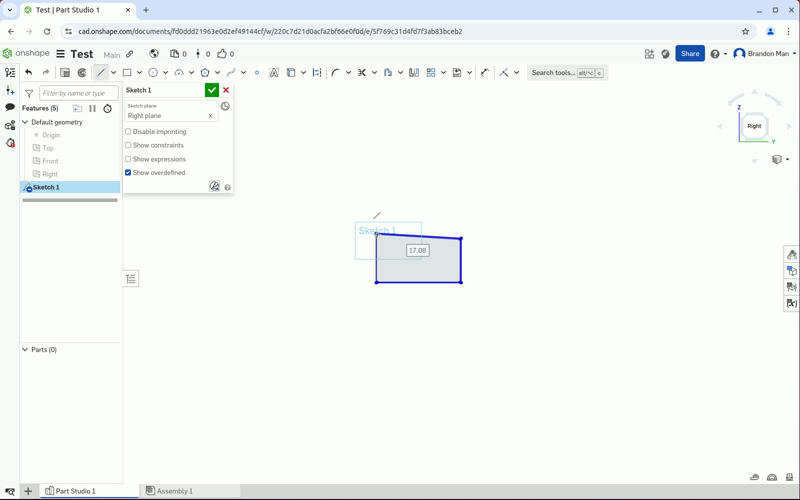
mouse_move(407, 234)
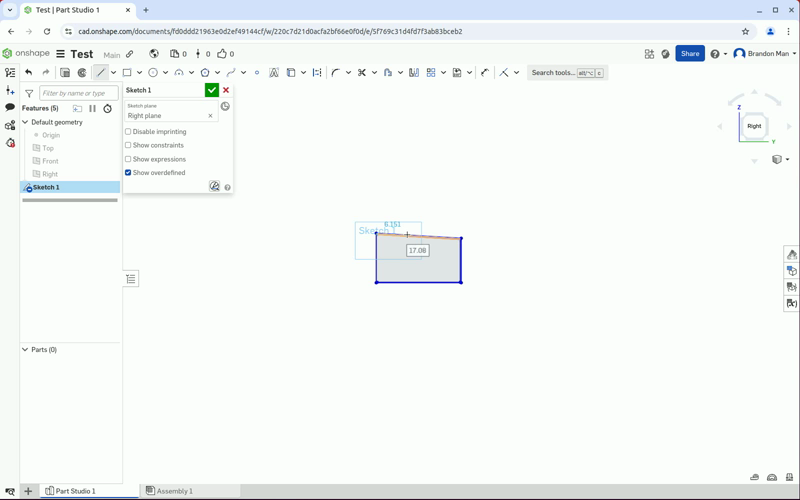
key_down(shift)
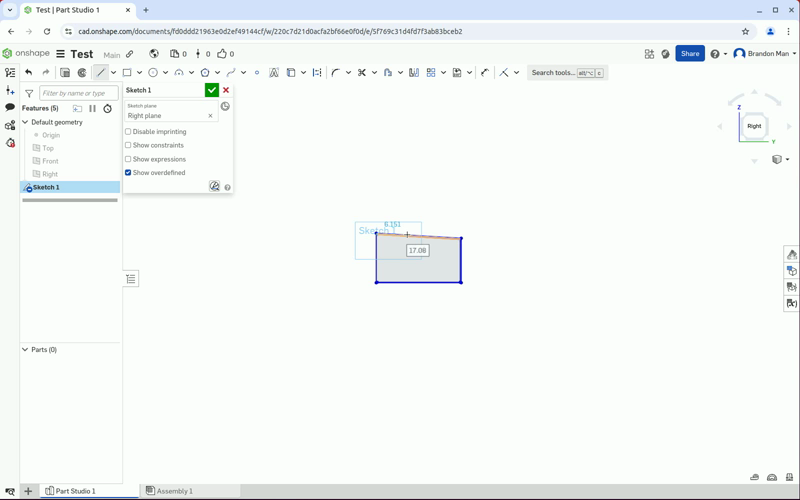
mouse_move(377, 282)
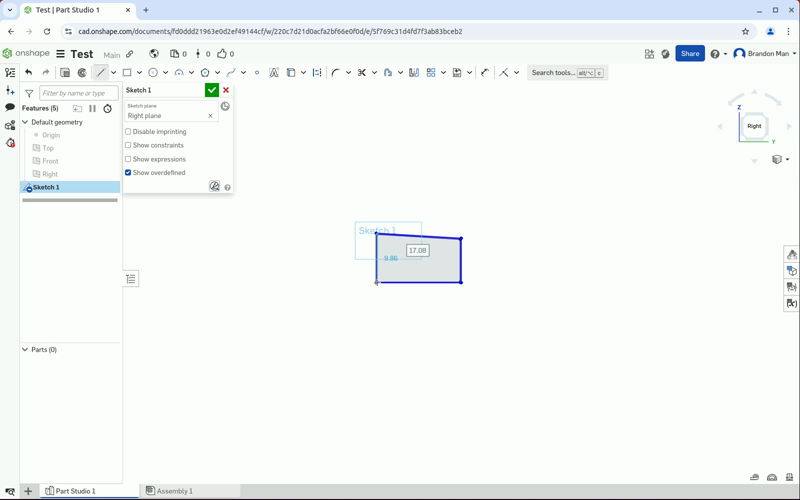
scroll(6)
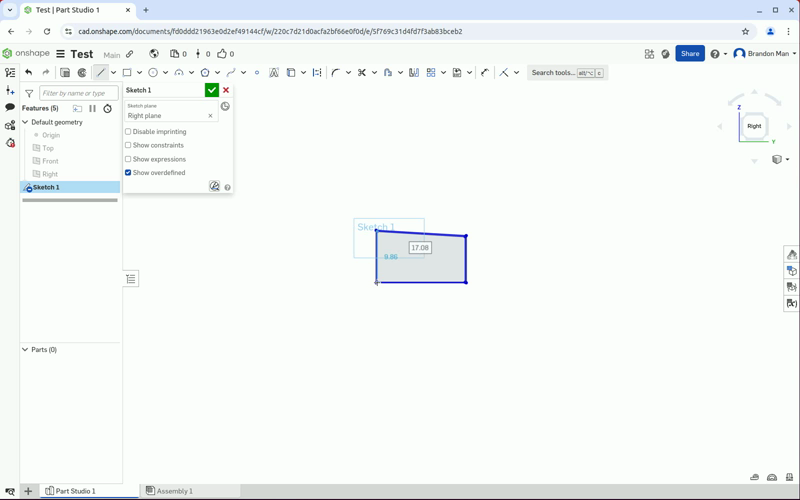
scroll(6)
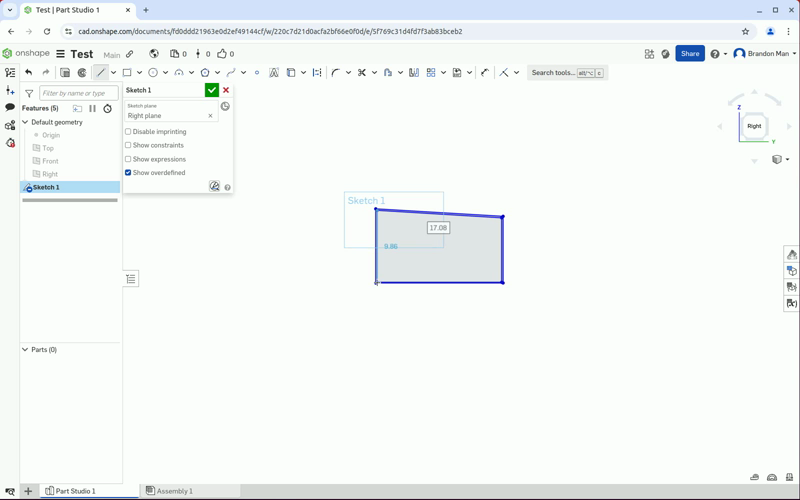
scroll(6)
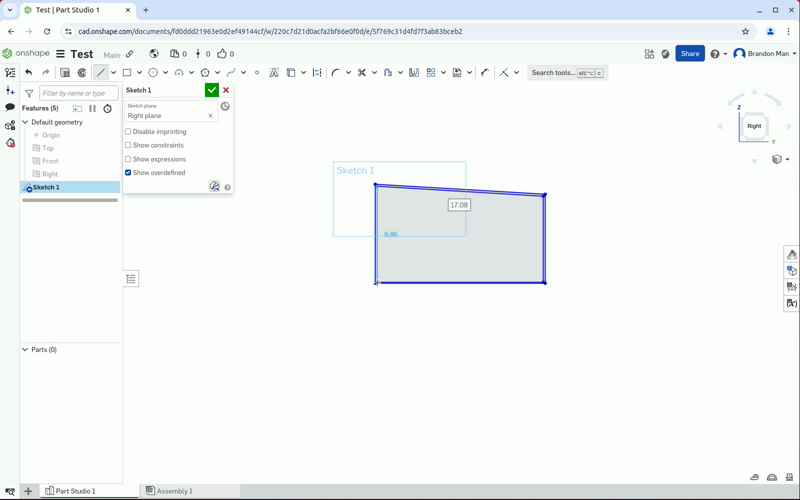
scroll(6)
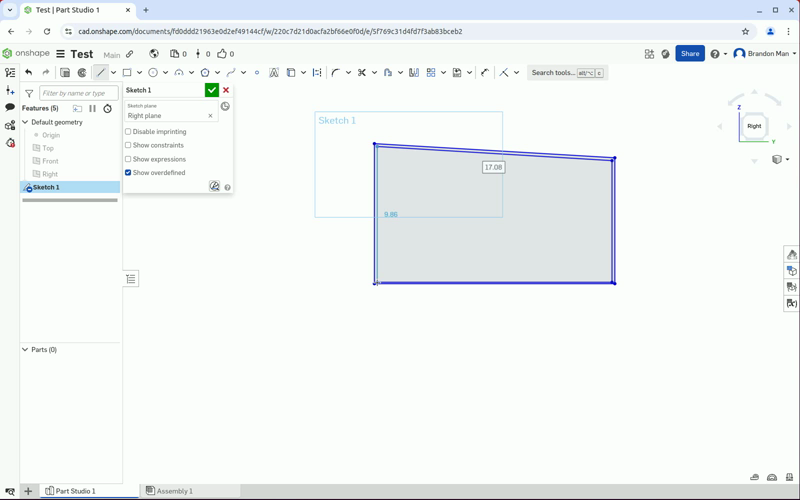
scroll(6)
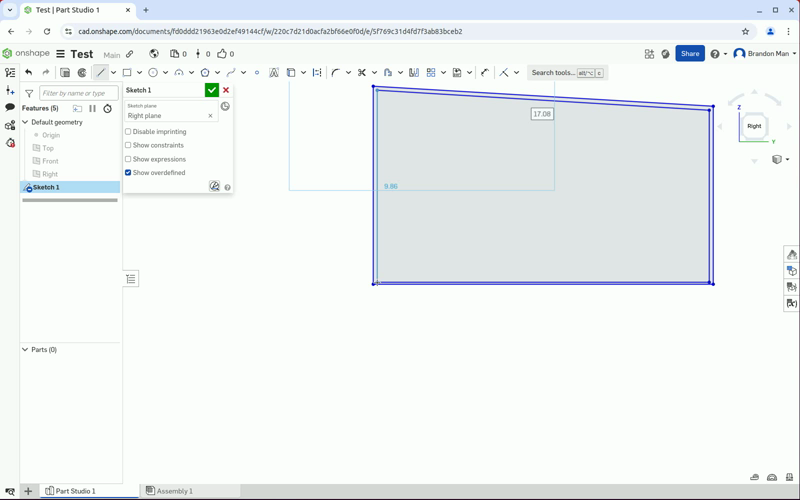
scroll(6)
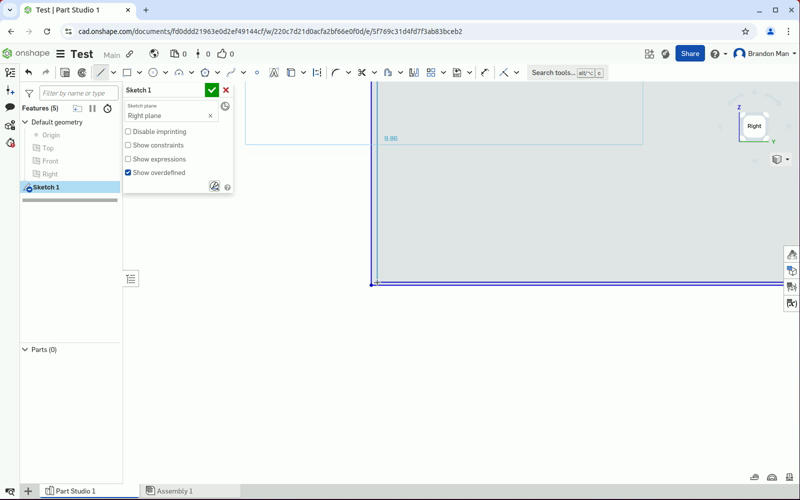
scroll(6)
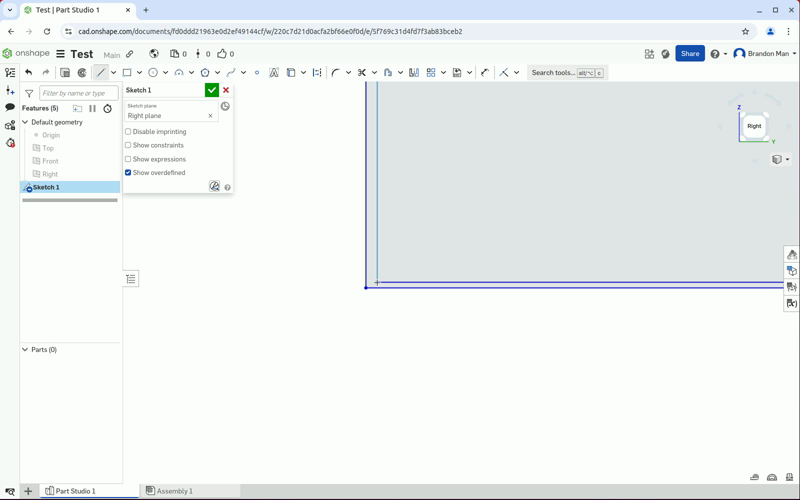
key_up(shift)
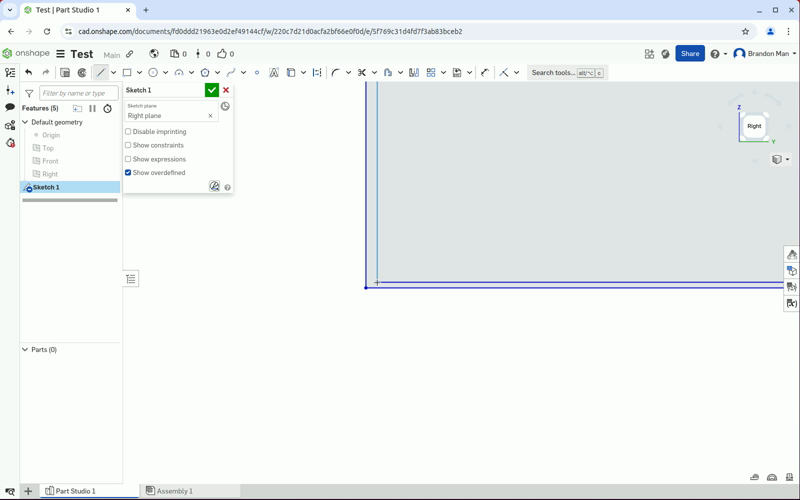
click(377, 282)
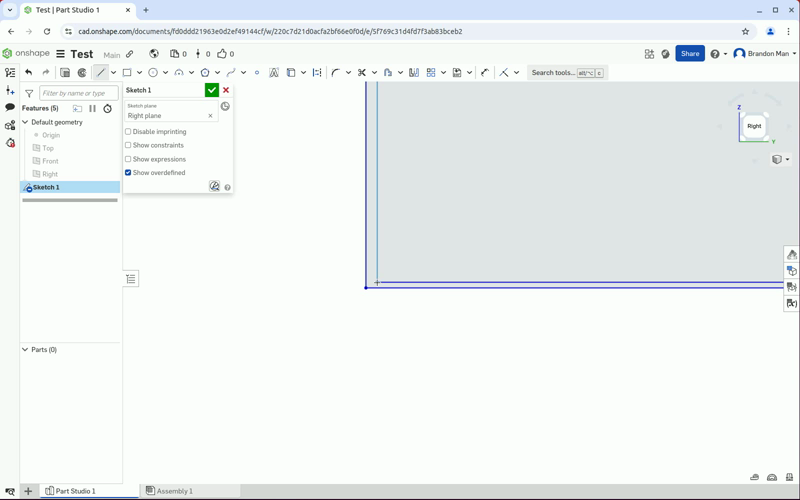
scroll(-6)
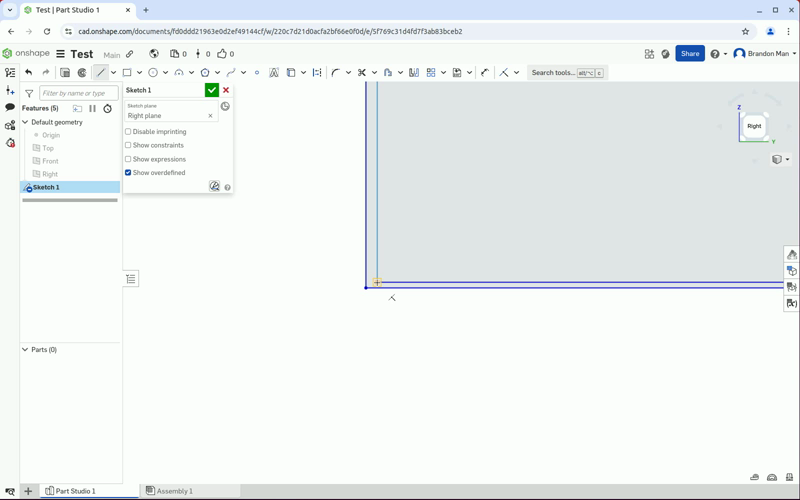
scroll(-6)
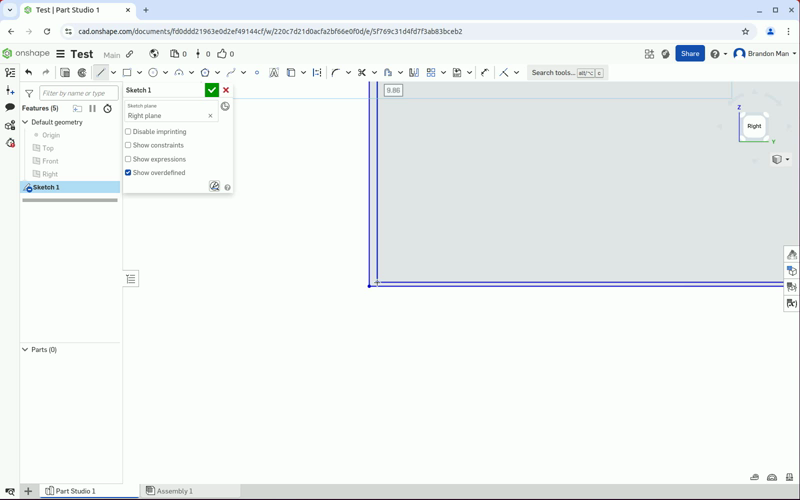
scroll(-6)
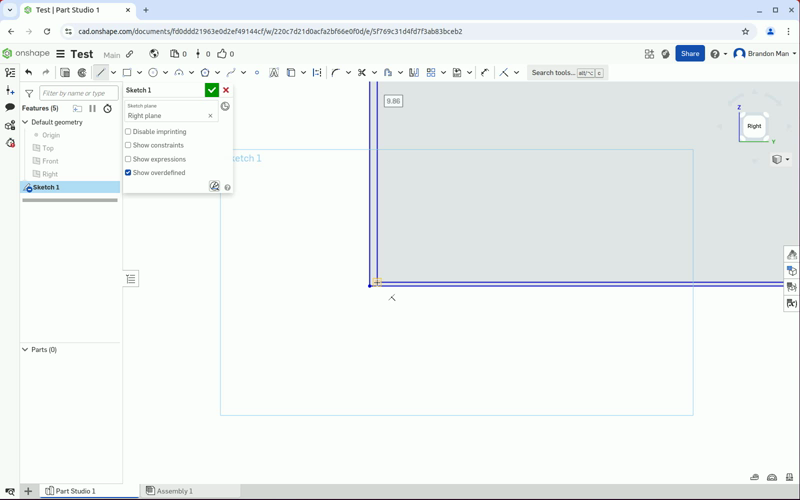
scroll(-6)
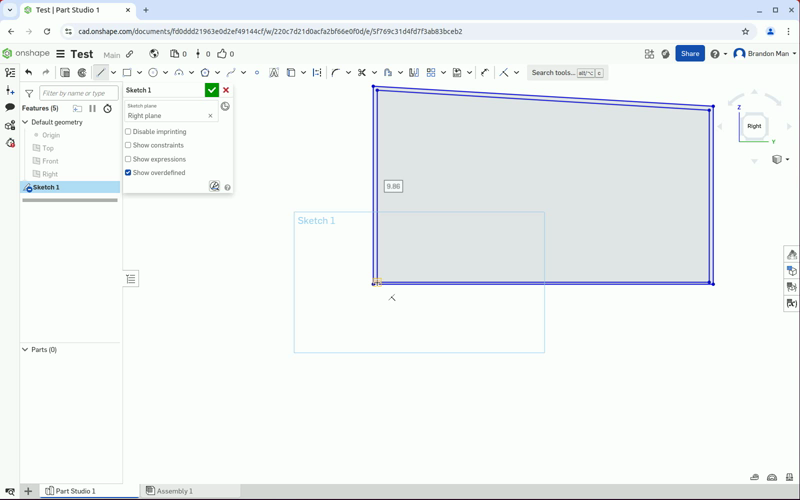
scroll(-6)
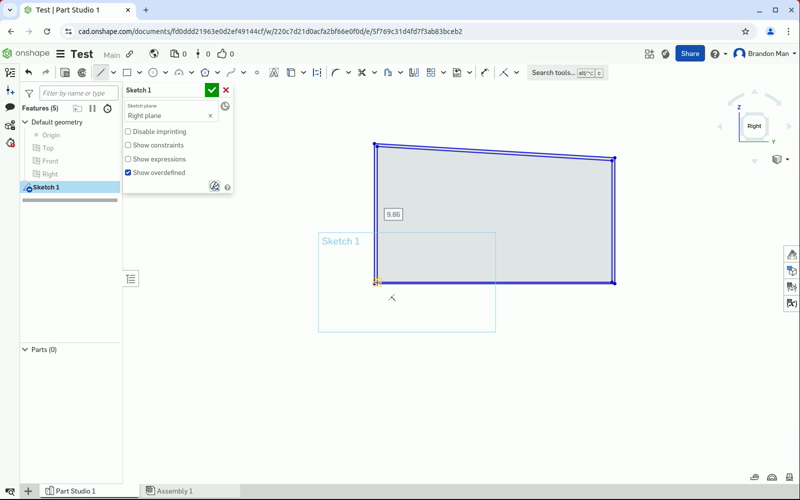
scroll(-6)
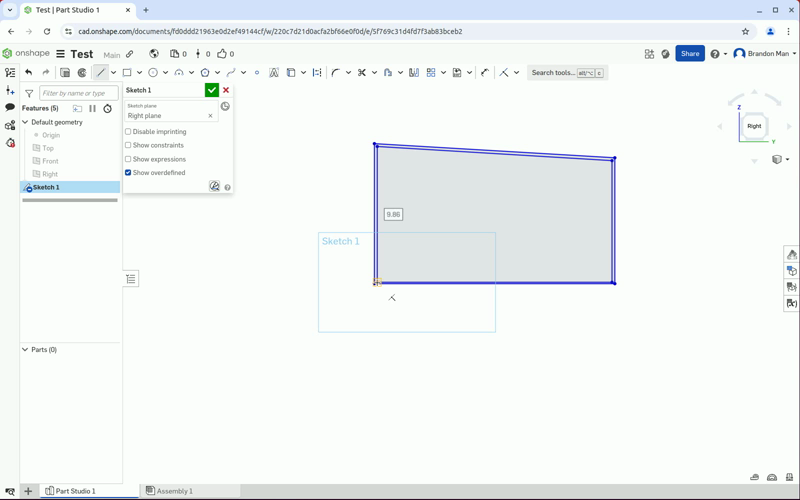
scroll(-6)
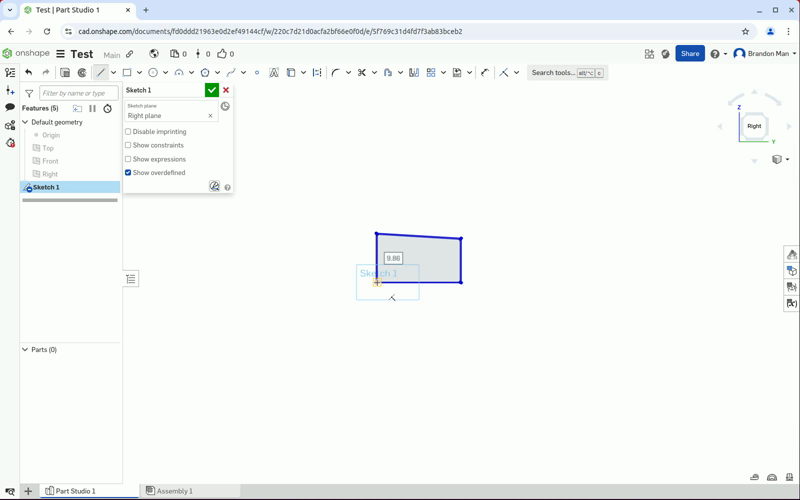
key(esc)
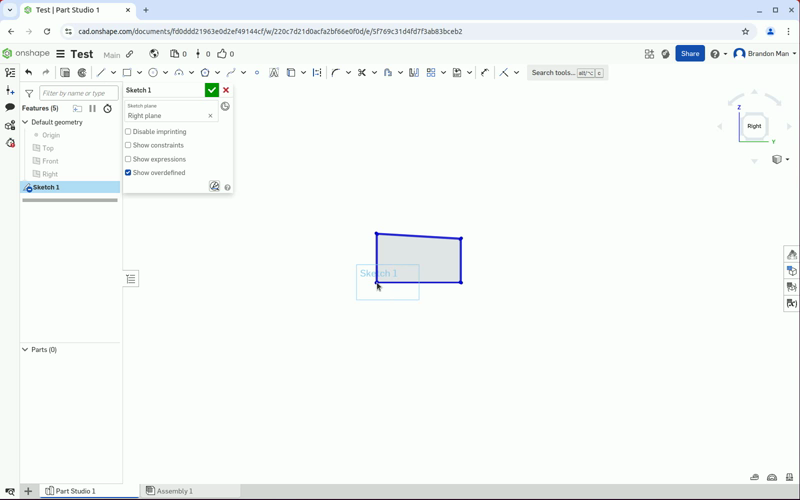
mouse_move(376, 269)
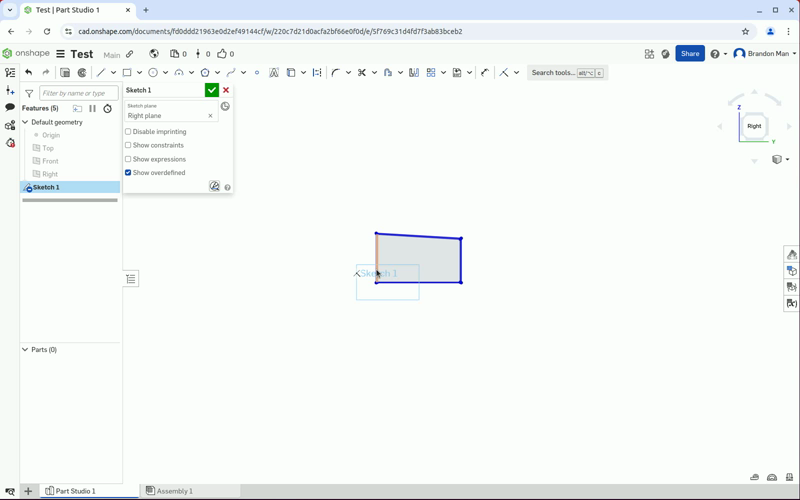
scroll(6)
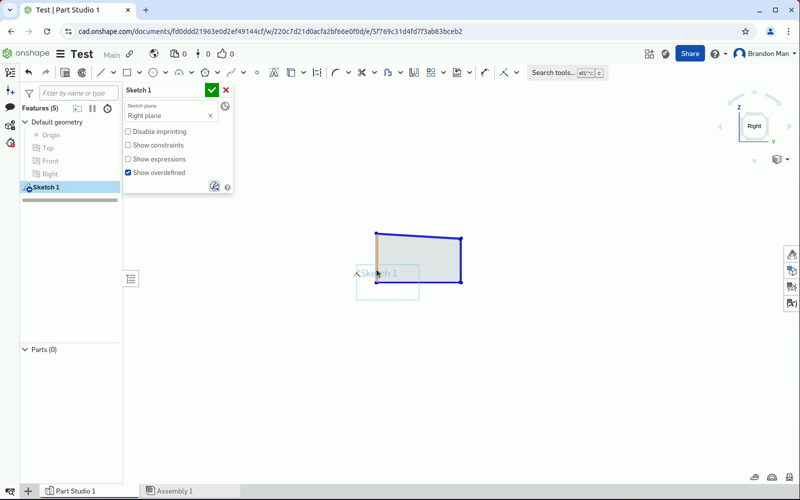
scroll(6)
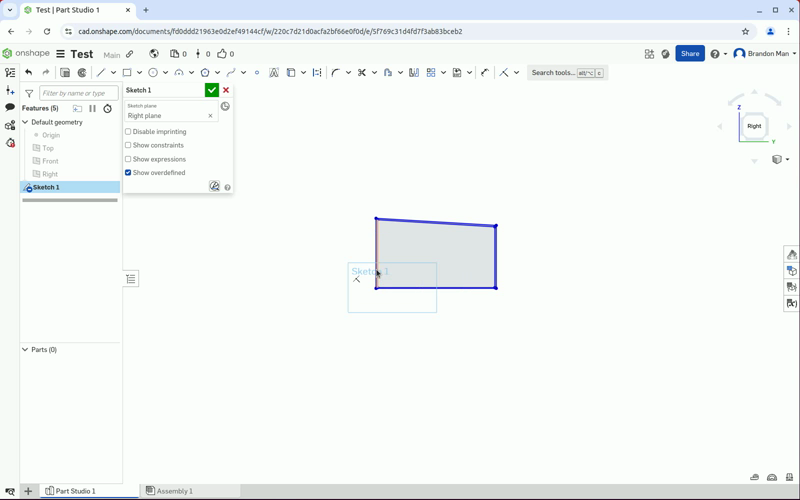
scroll(6)
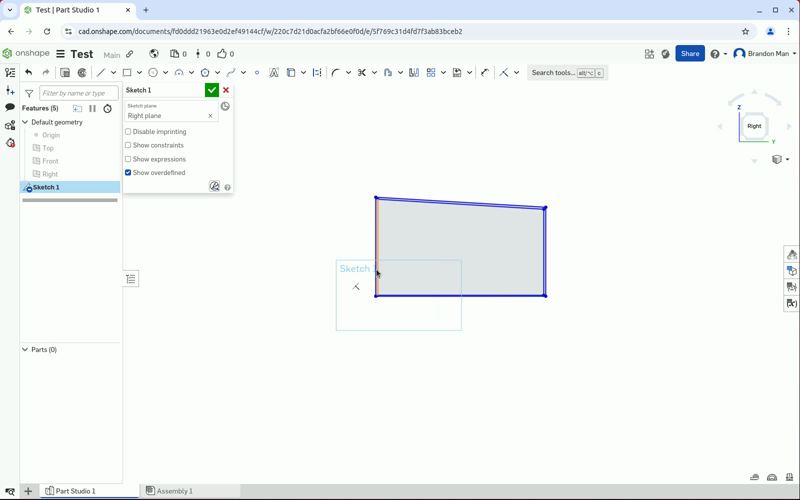
scroll(6)
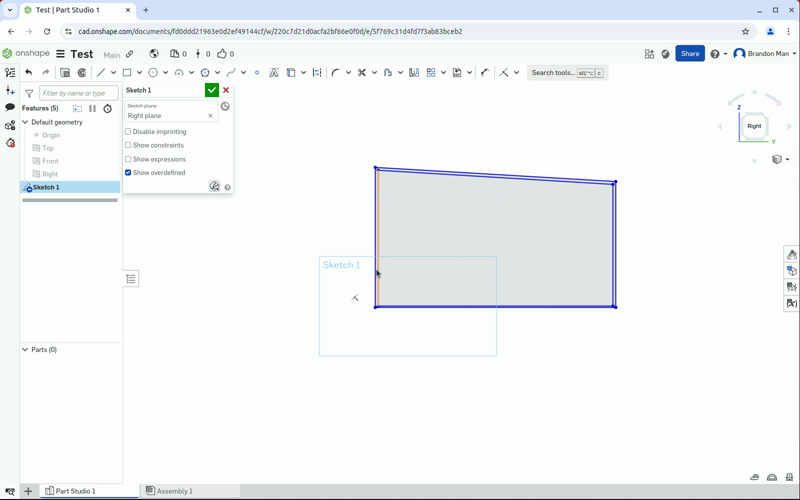
scroll(6)
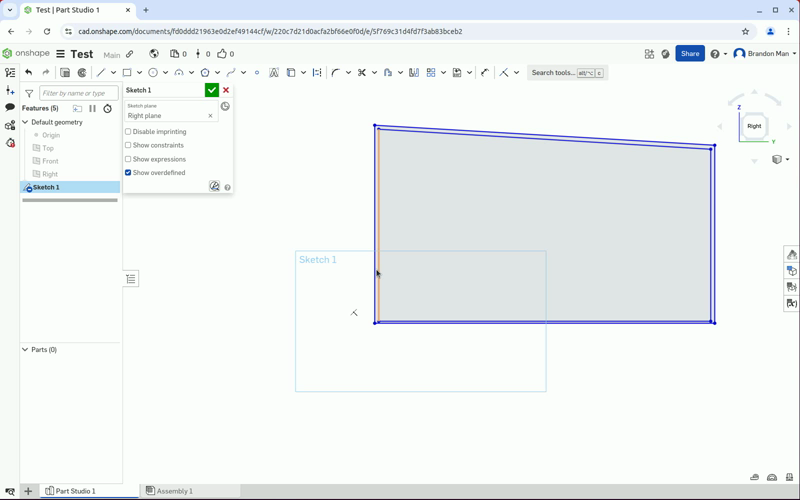
scroll(6)
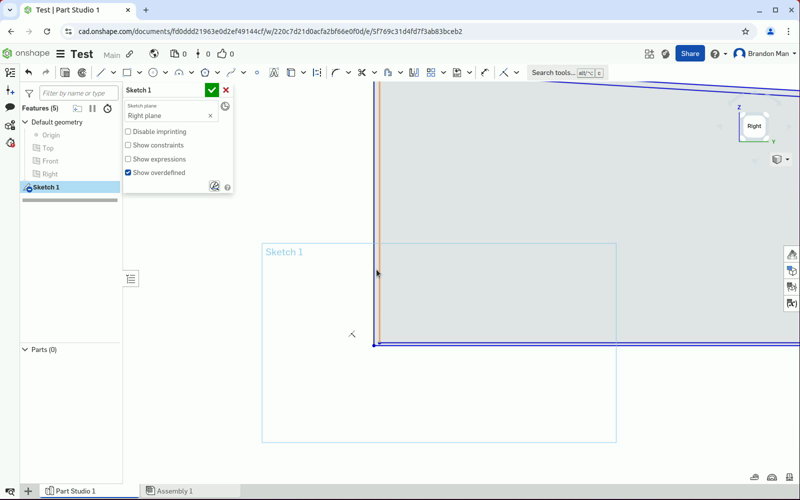
scroll(6)
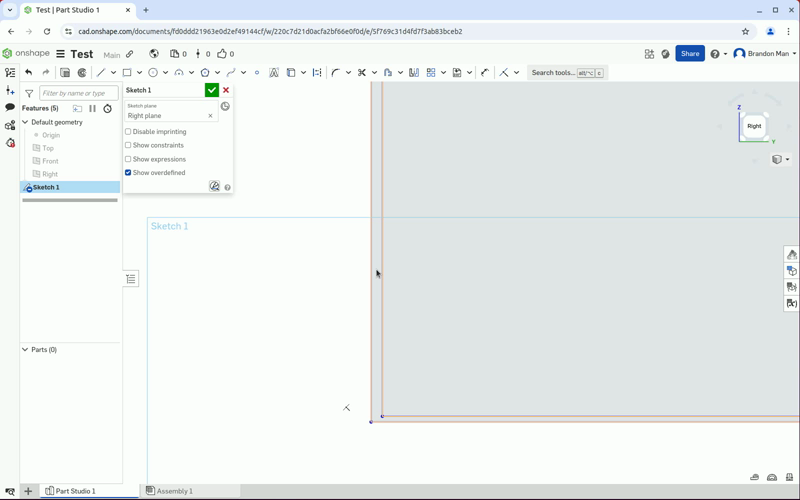
click(376, 269)
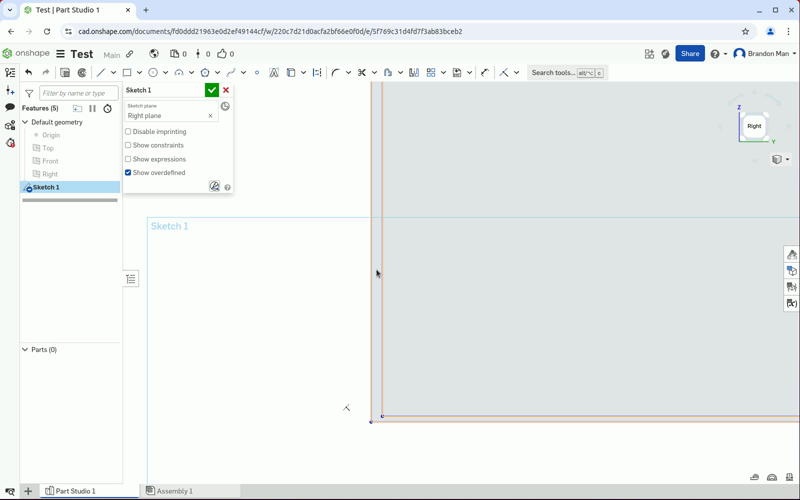
scroll(-6)
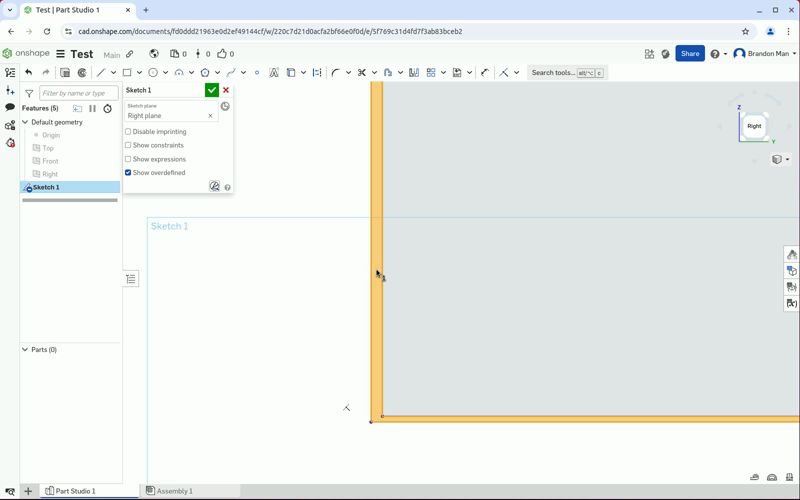
scroll(-6)
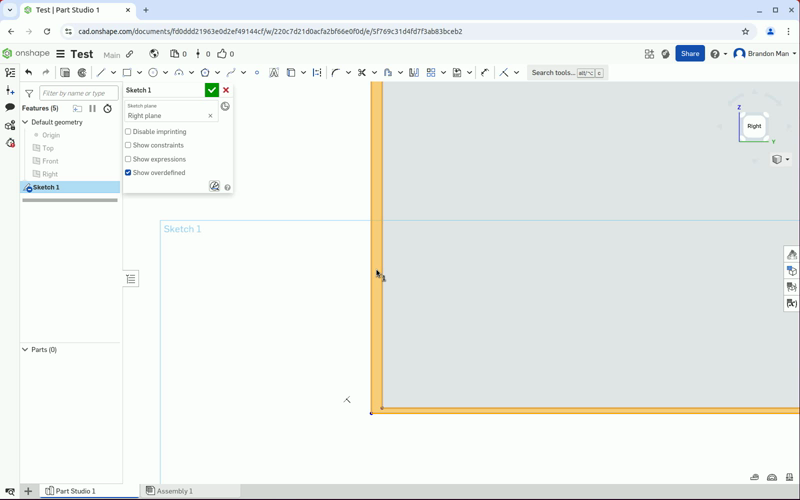
scroll(-6)
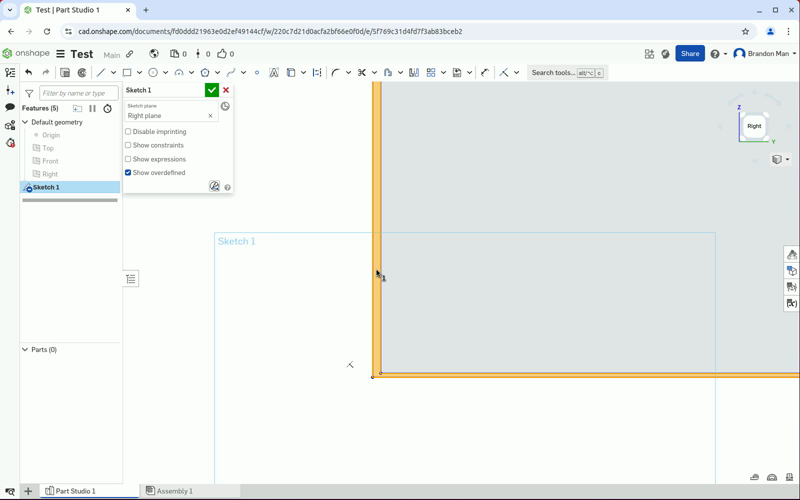
scroll(-6)
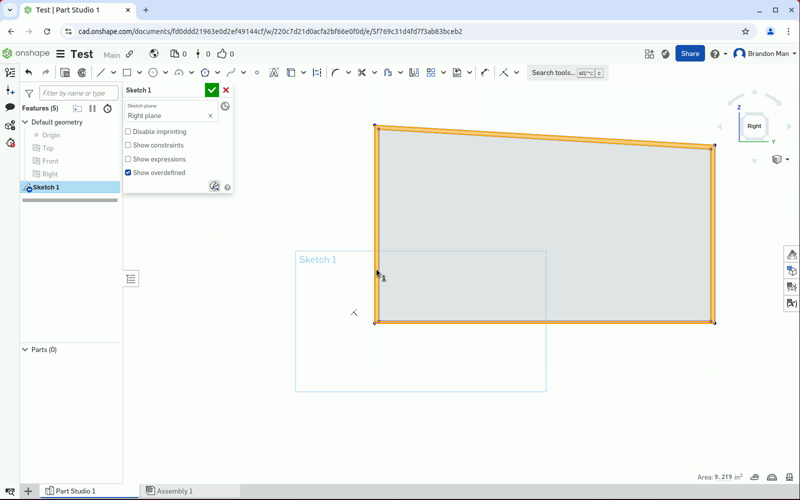
scroll(-6)
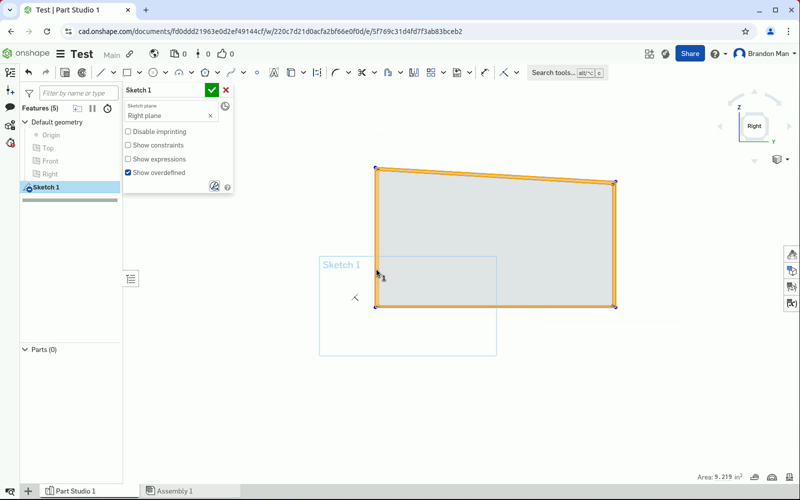
scroll(-6)
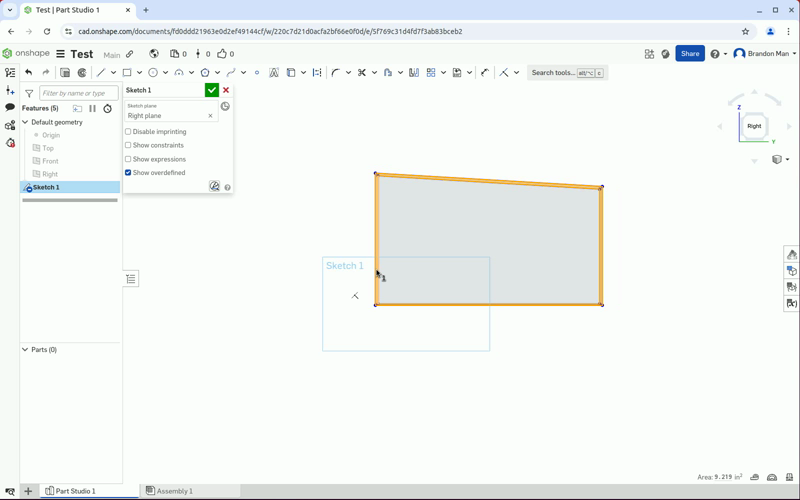
scroll(-6)
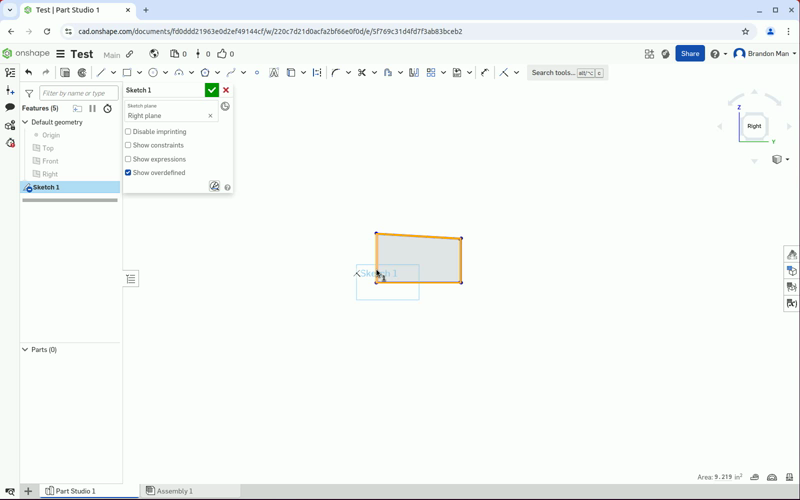
mouse_move(73, 352)
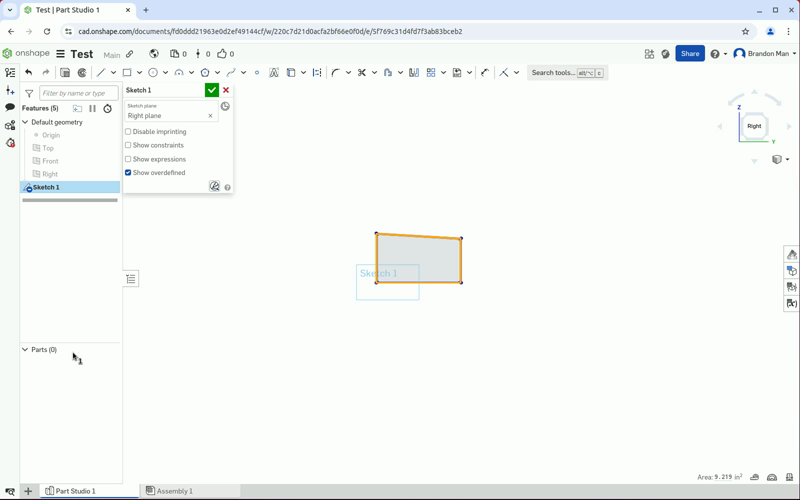
key(shift+y)
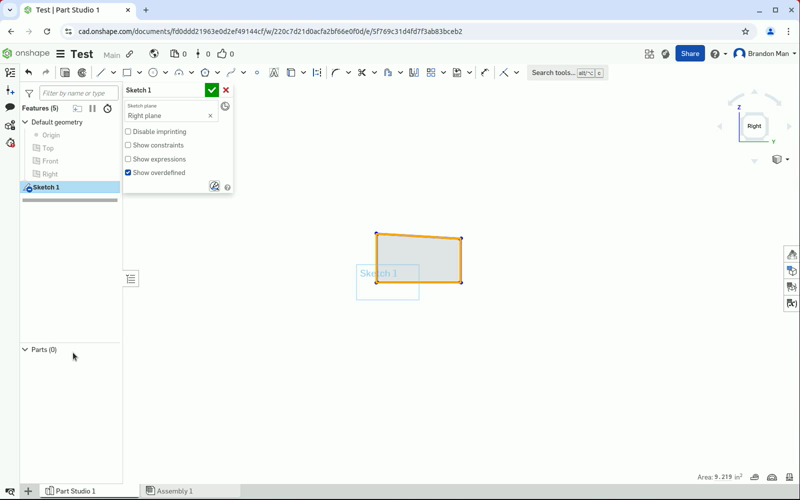
key(shift+e)
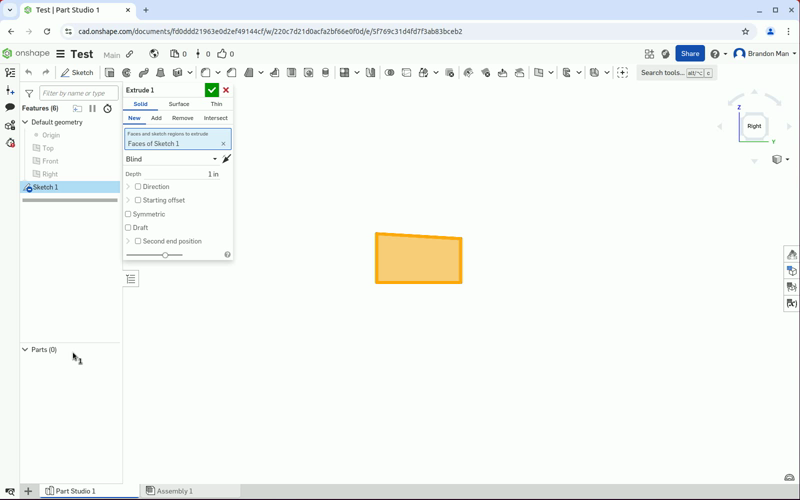
mouse_move(143, 106)
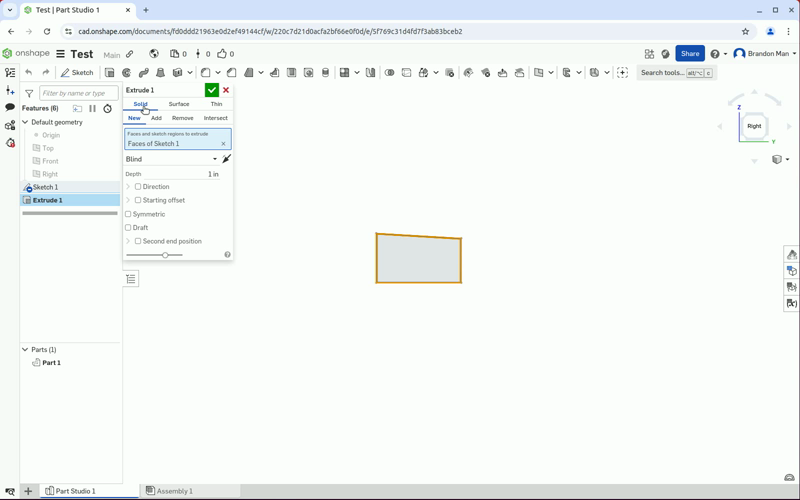
click(143, 106)
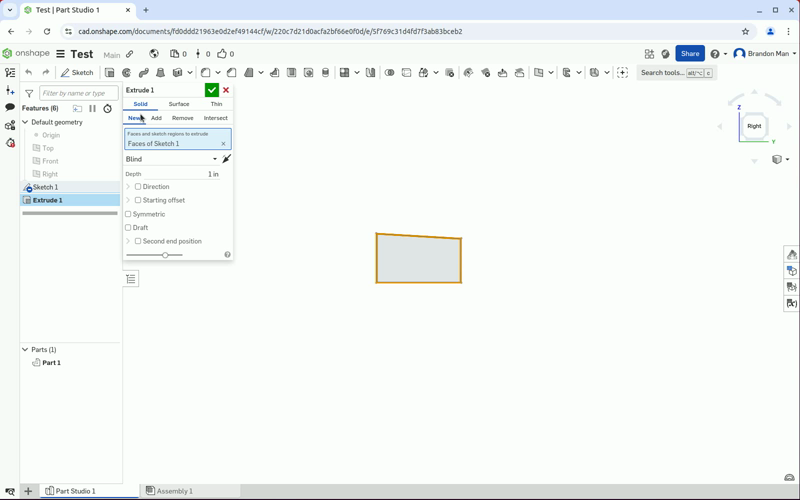
mouse_move(137, 120)
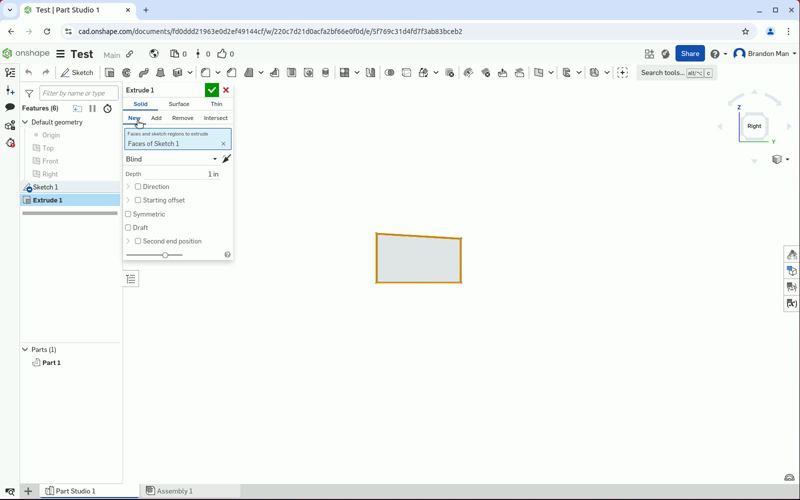
click(137, 120)
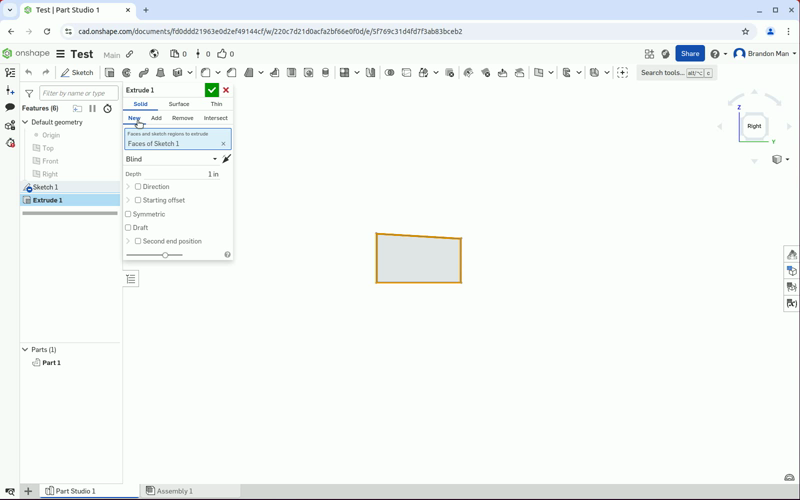
key(tab, 4)
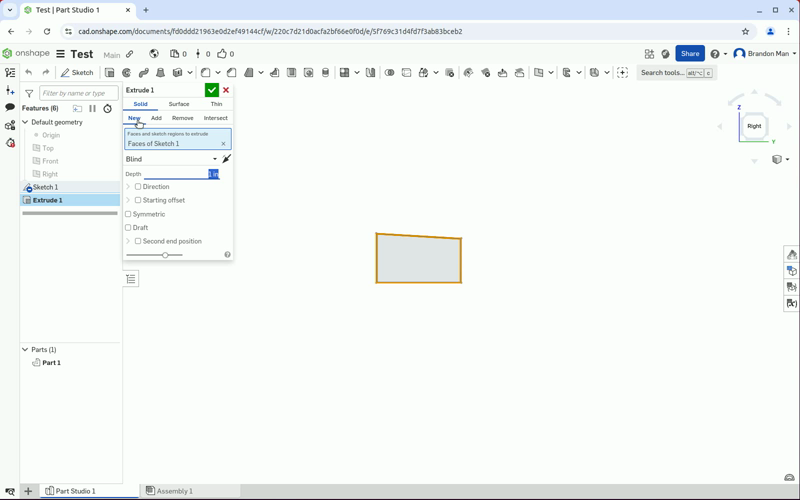
text(0.481)
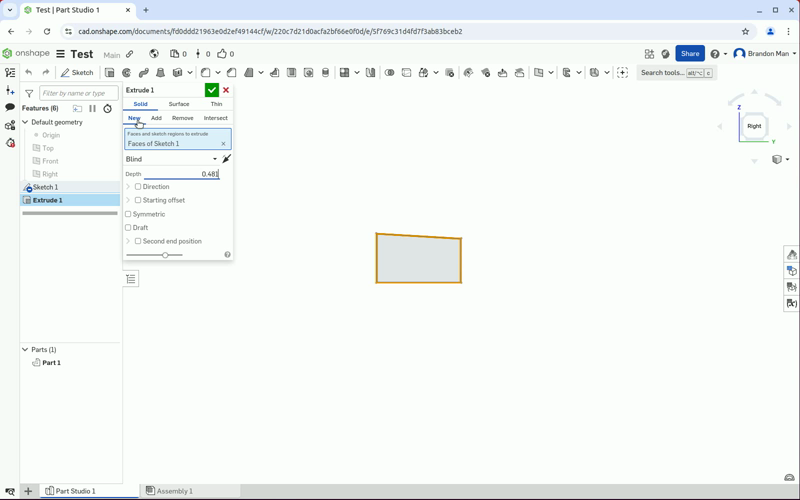
key(enter)
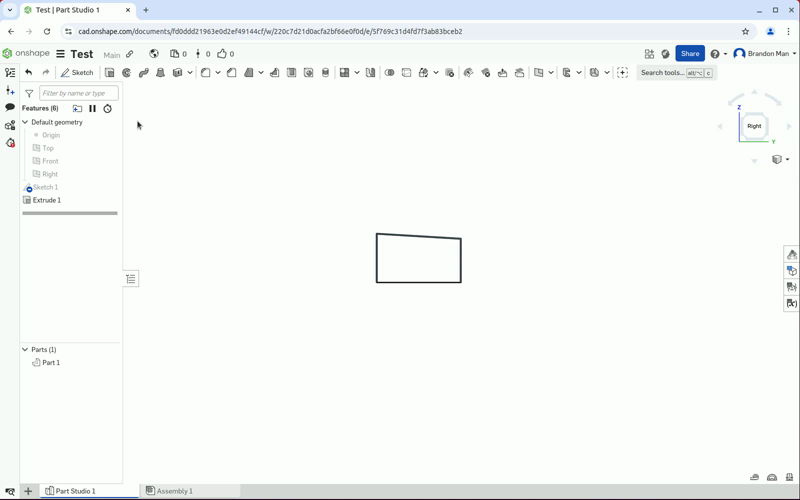
key(shift+h)
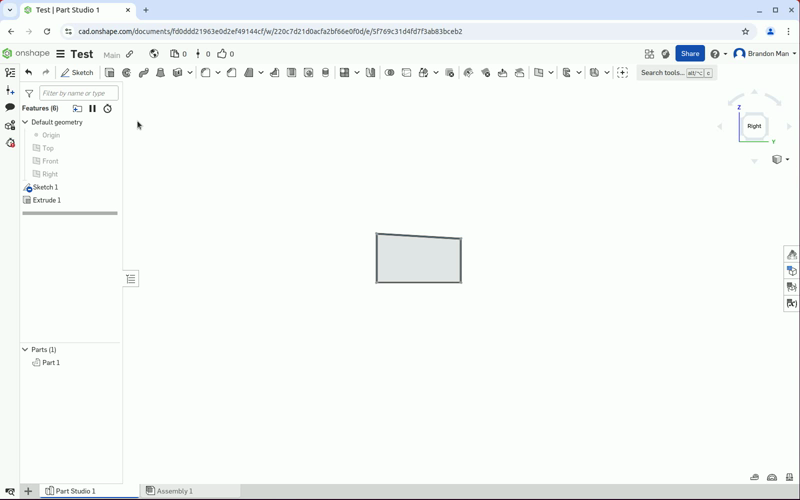
key(shift+h)
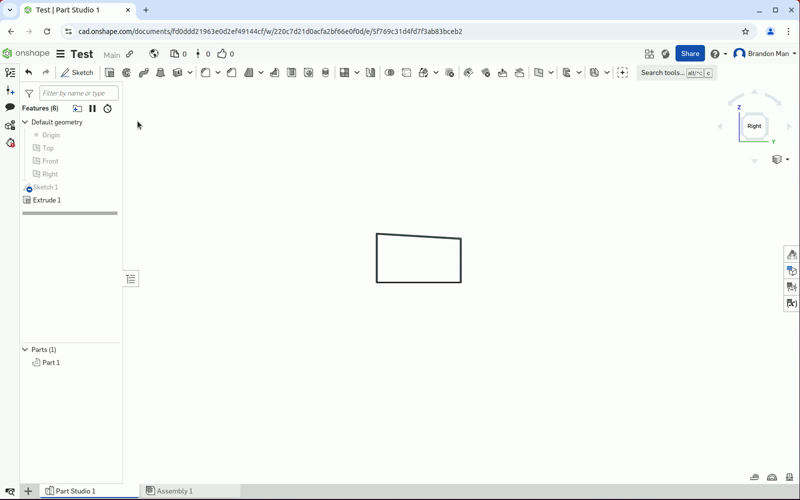
mouse_move(73, 189)
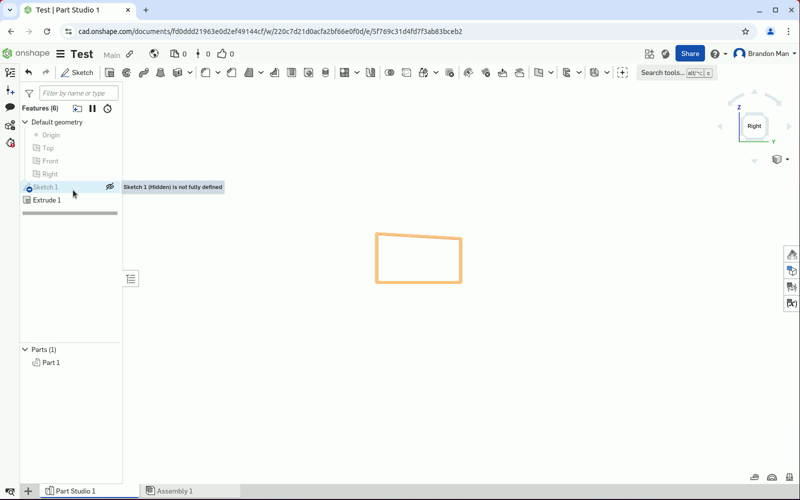
click(73, 189)
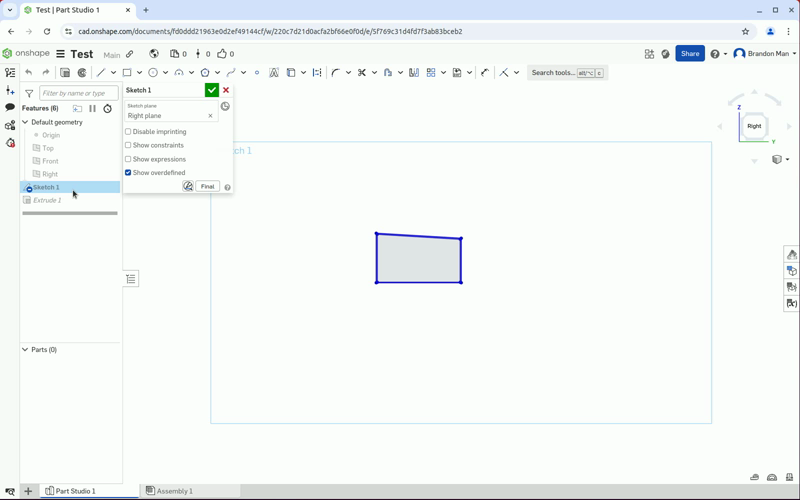
mouse_move(229, 92)
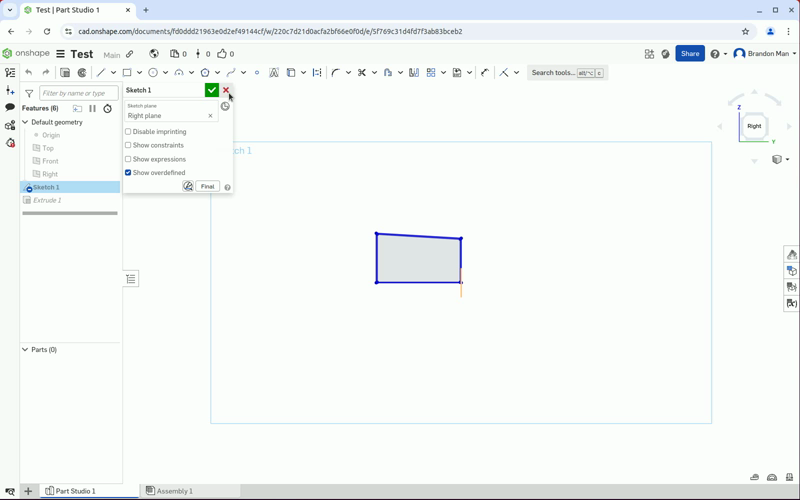
click(229, 92)
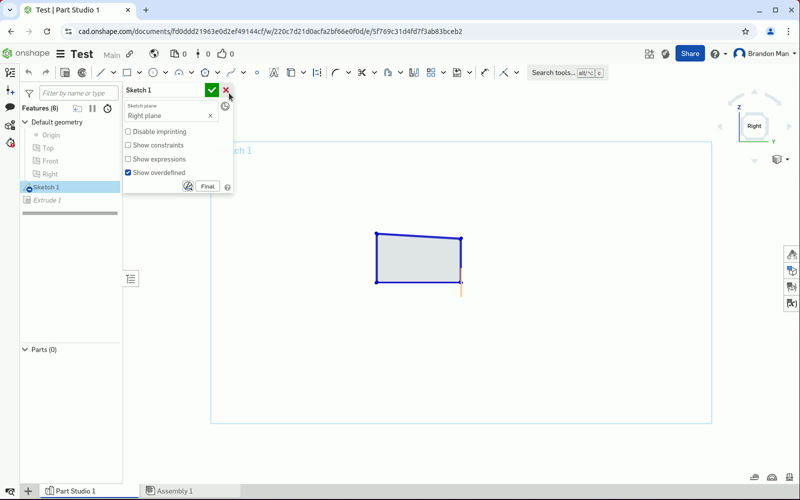
key(shift+s)
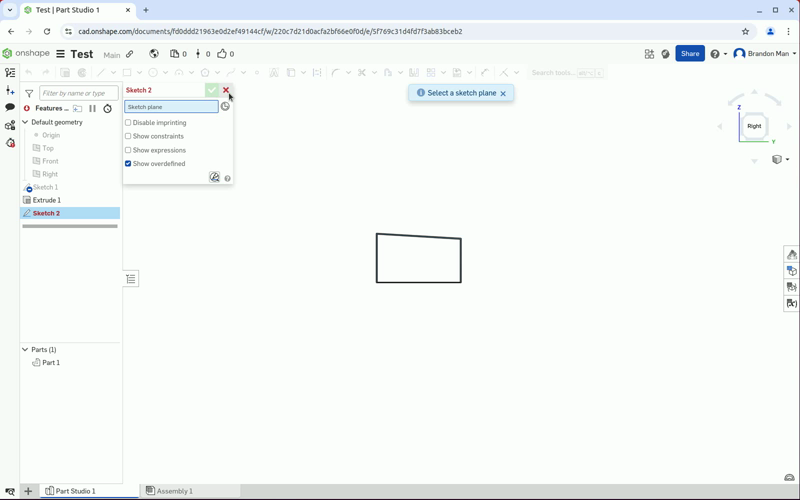
mouse_move(73, 176)
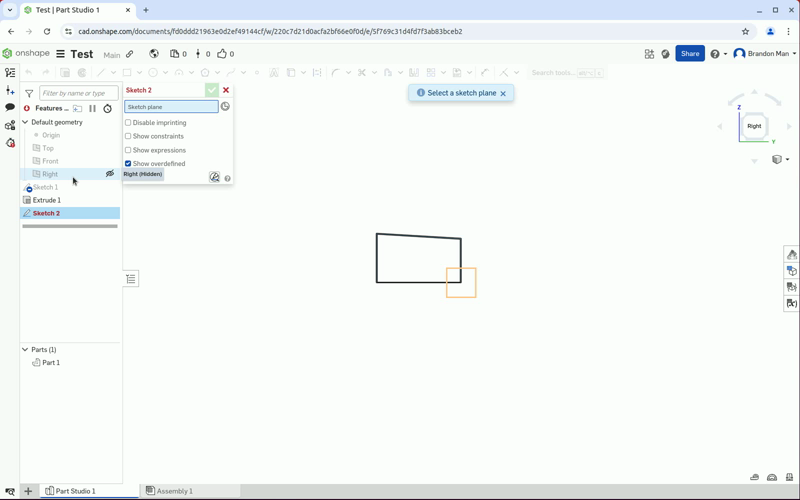
click(73, 176)
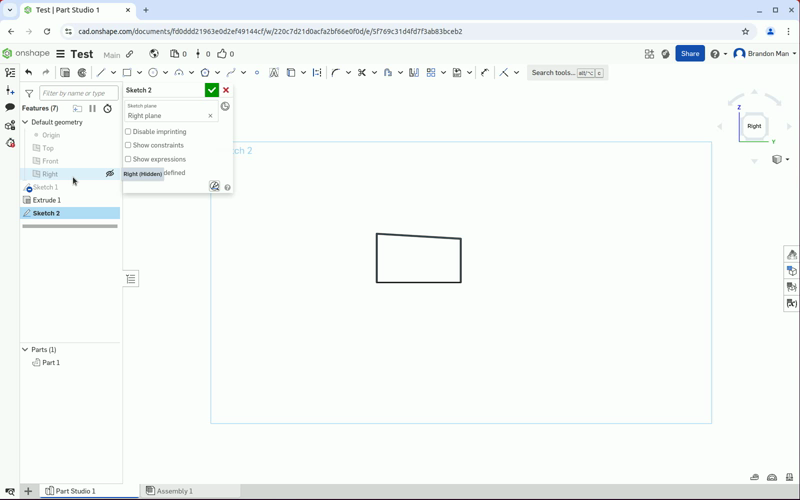
mouse_move(73, 352)
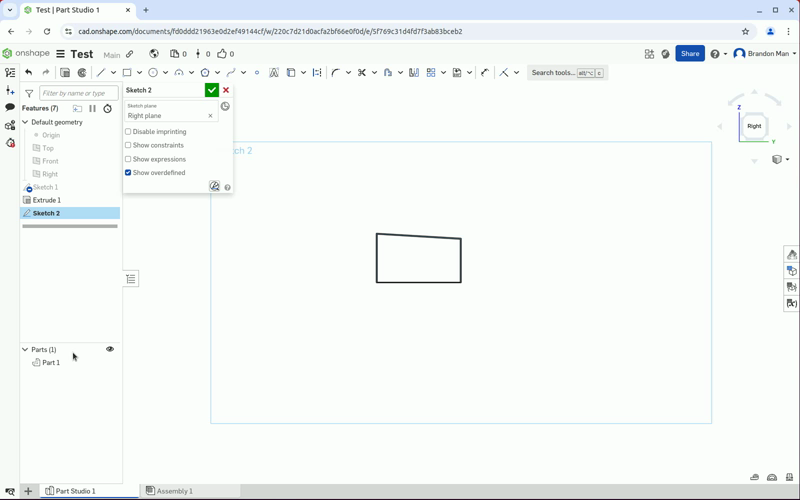
key(y)
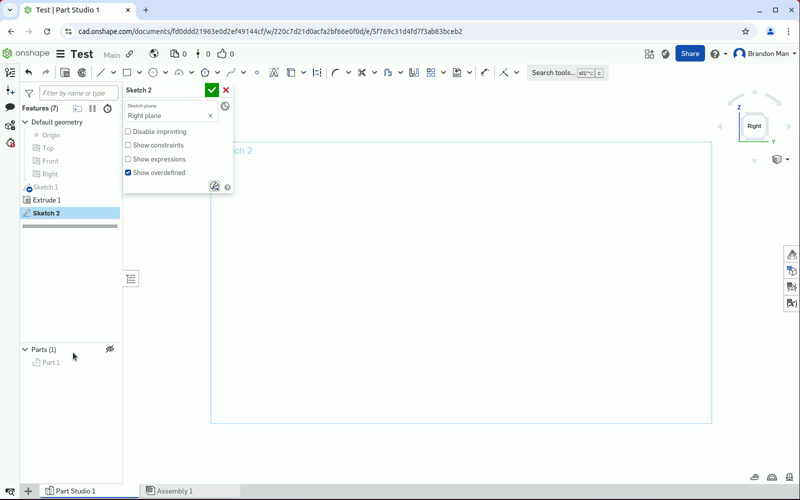
key(l)
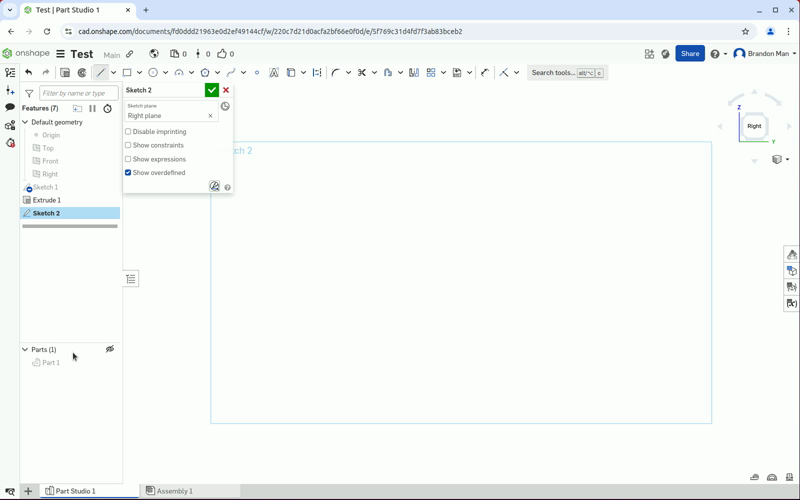
key_down(shift)
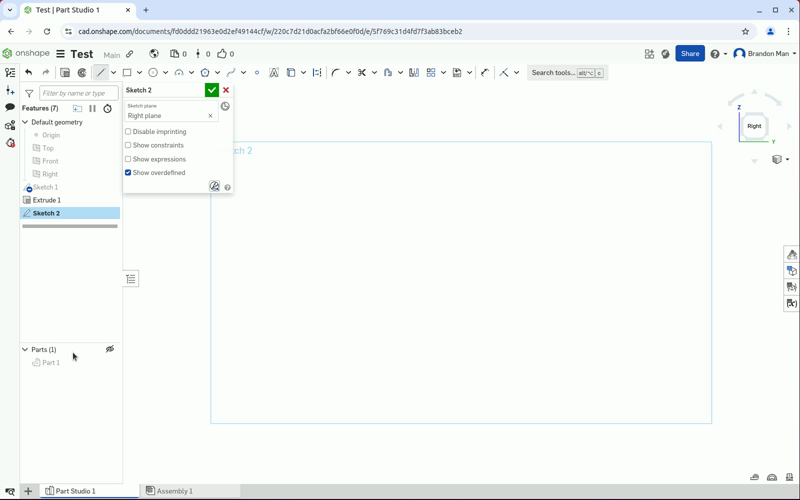
mouse_move(514, 282)
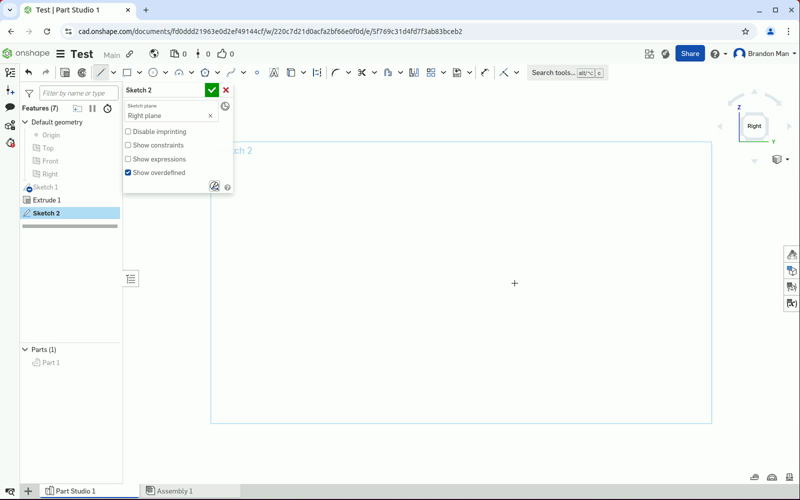
click(514, 282)
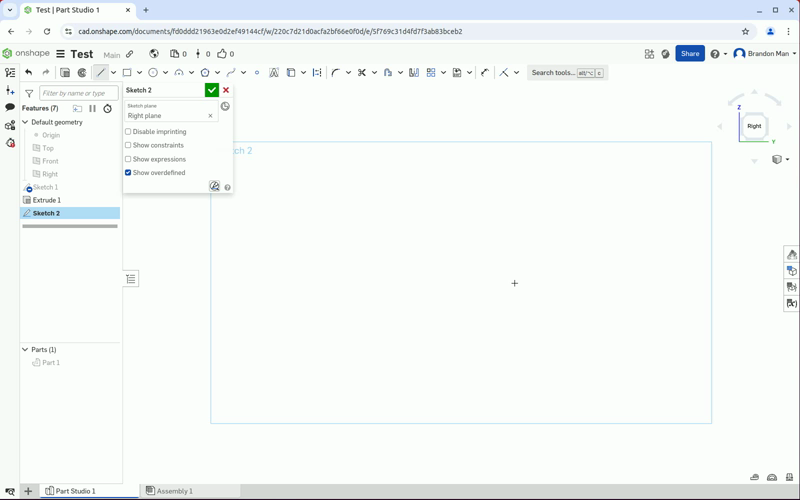
key_up(shift)
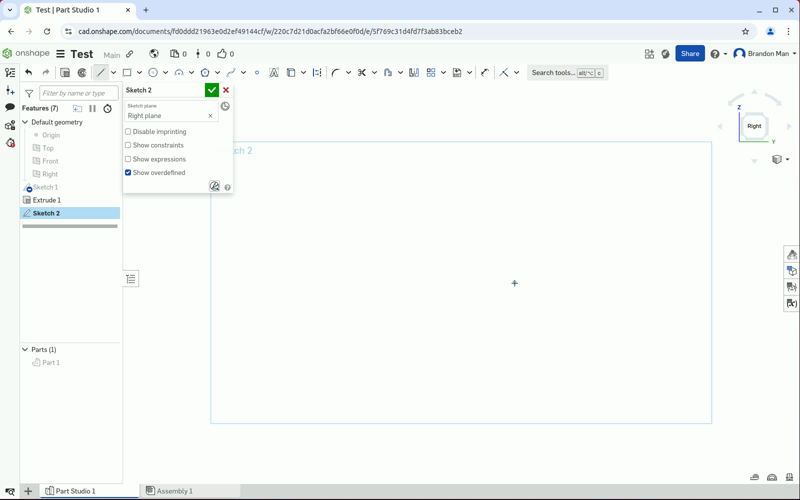
key_down(shift)
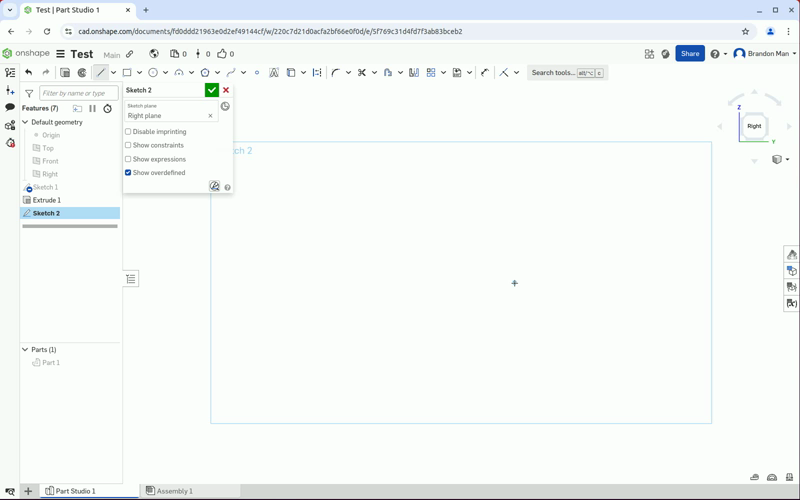
mouse_move(544, 282)
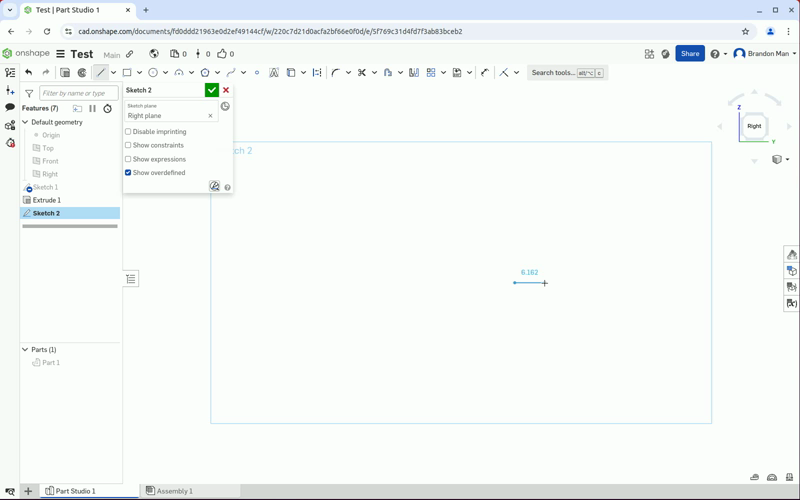
mouse_move(573, 282)
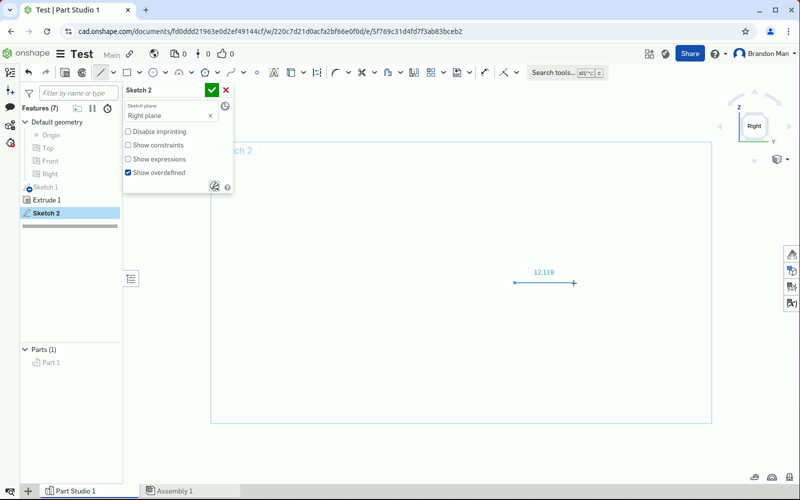
click(573, 282)
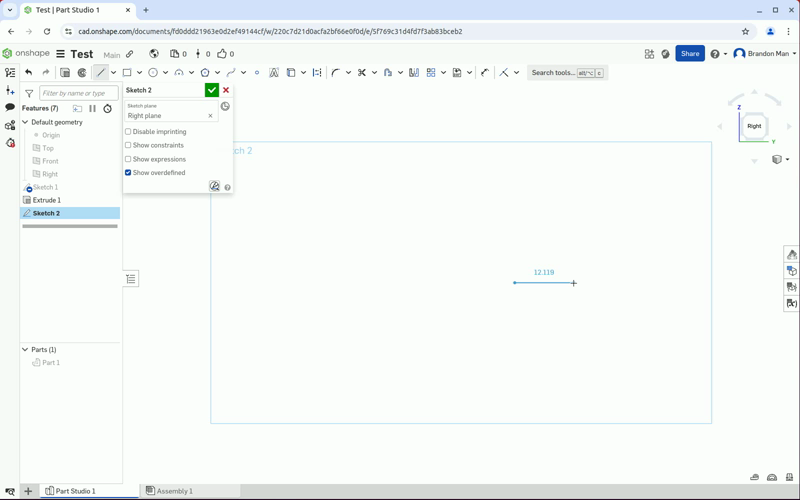
key_up(shift)
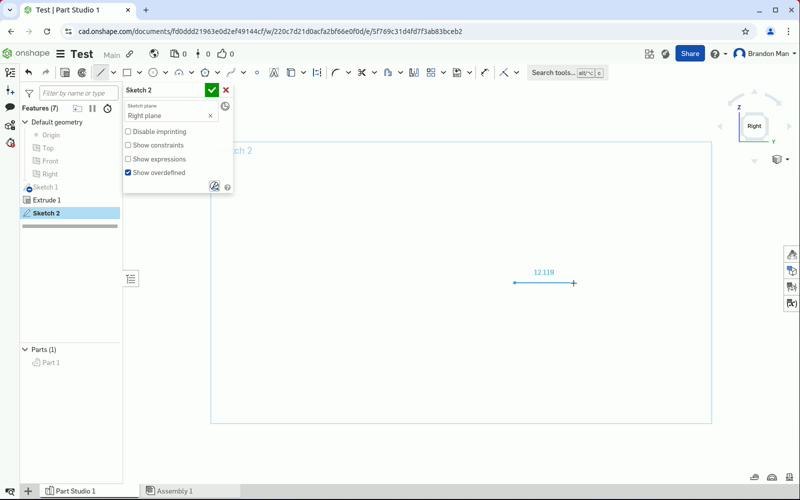
key_down(shift)
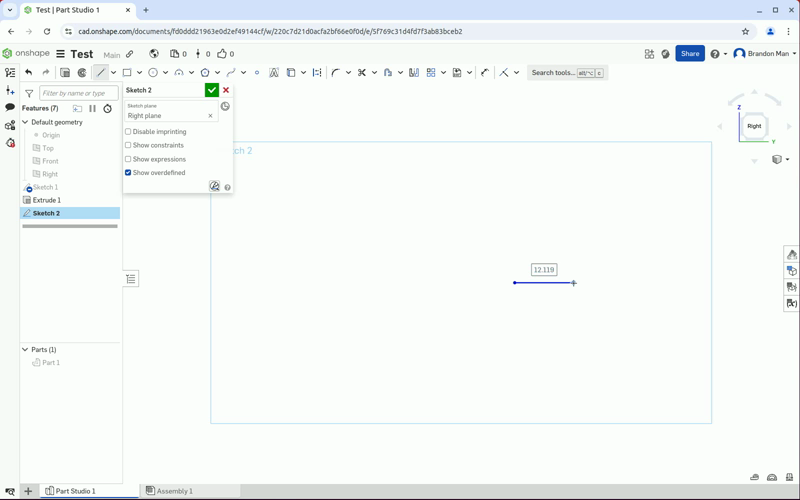
mouse_move(589, 282)
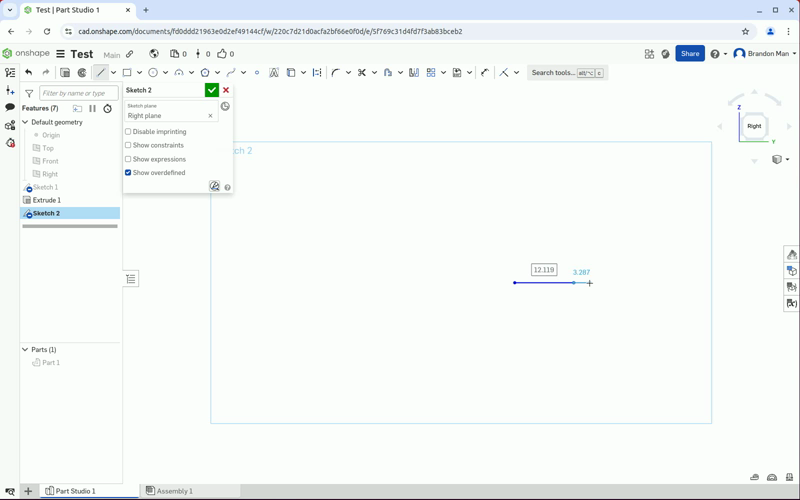
mouse_move(573, 238)
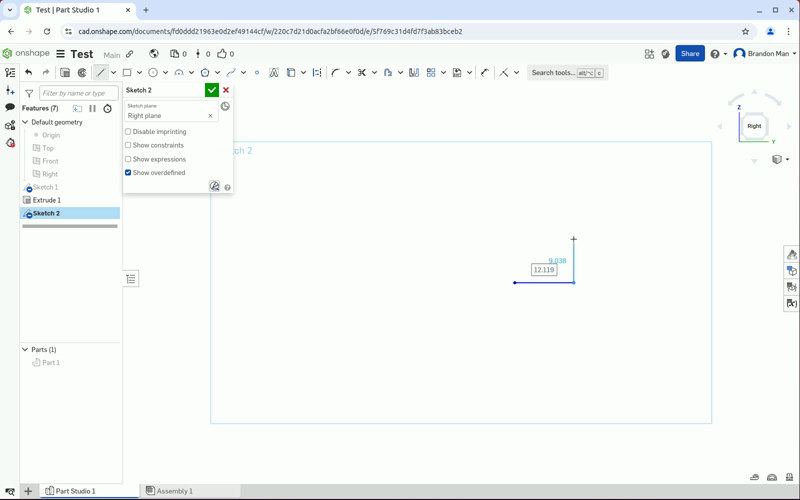
click(573, 238)
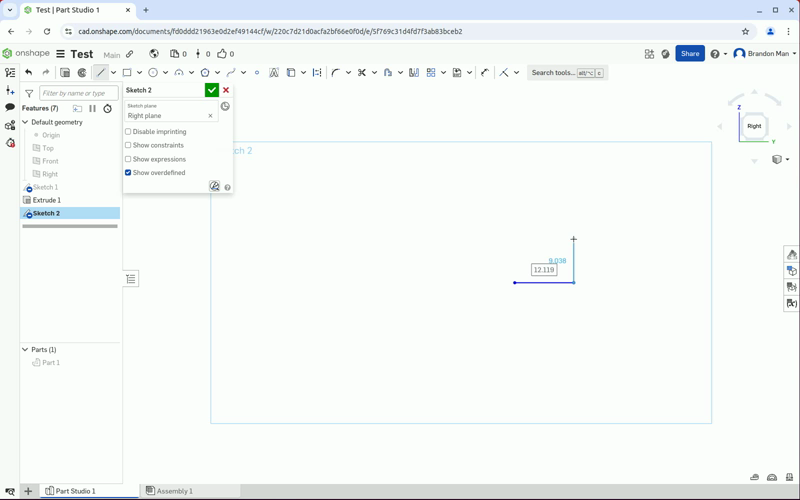
key_up(shift)
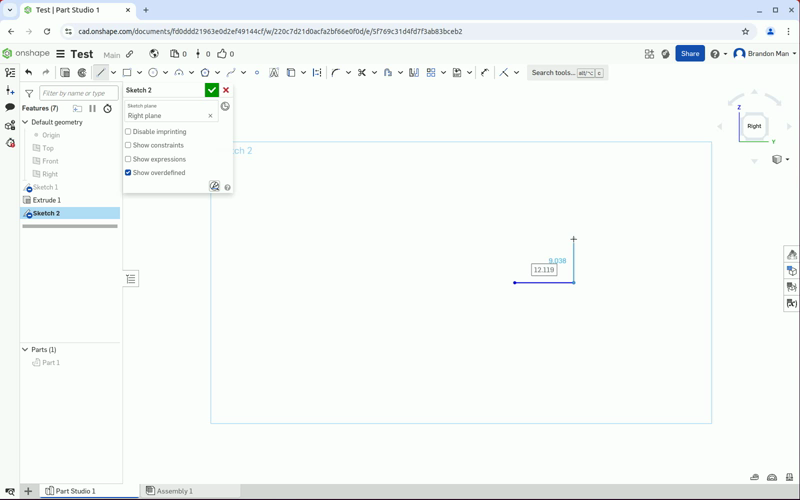
key_down(shift)
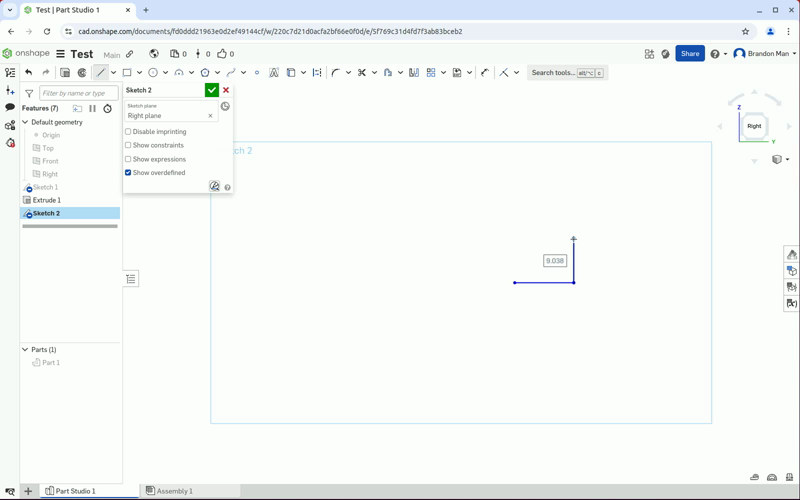
mouse_move(589, 238)
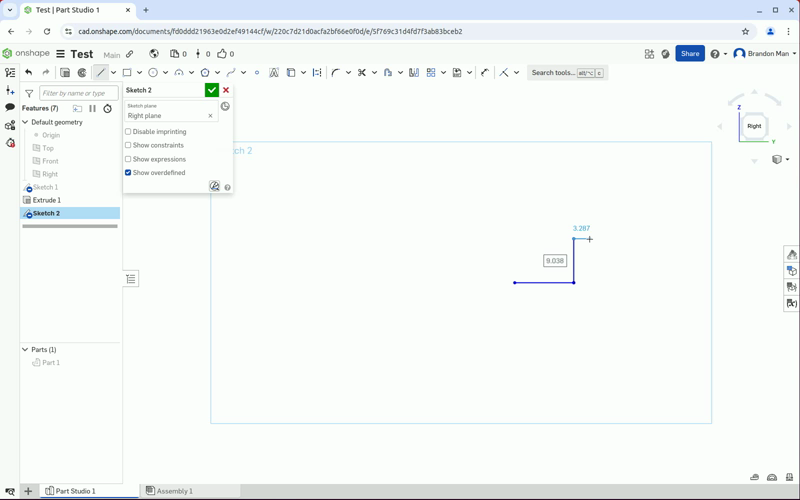
mouse_move(514, 238)
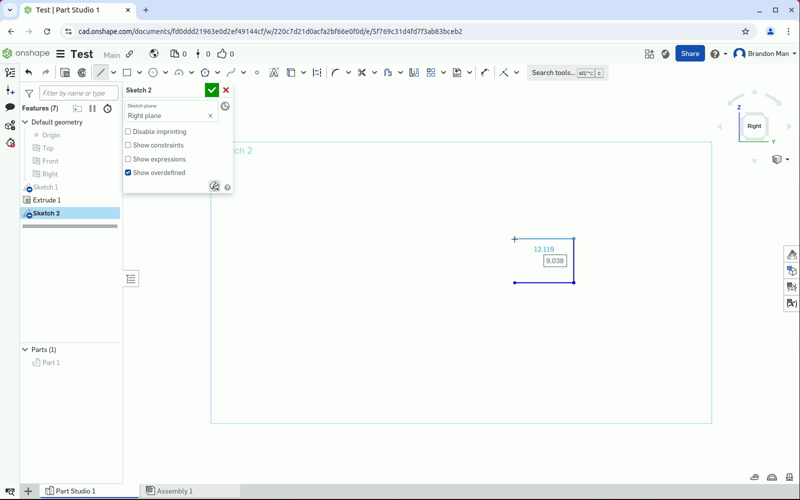
click(514, 238)
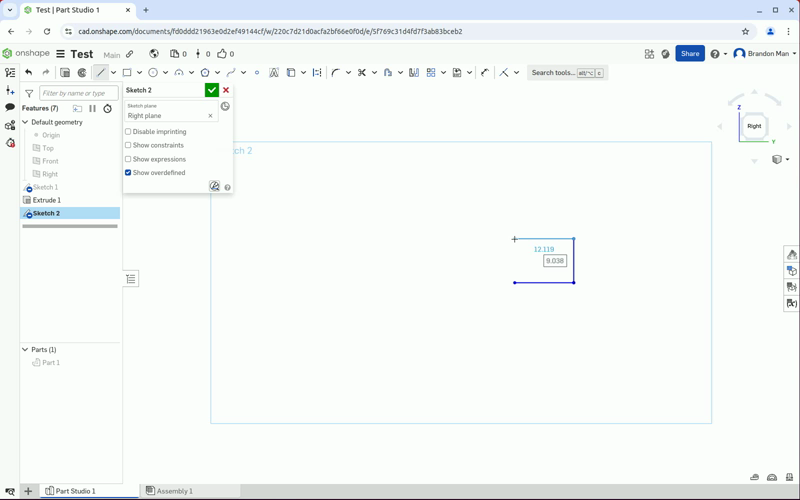
key_up(shift)
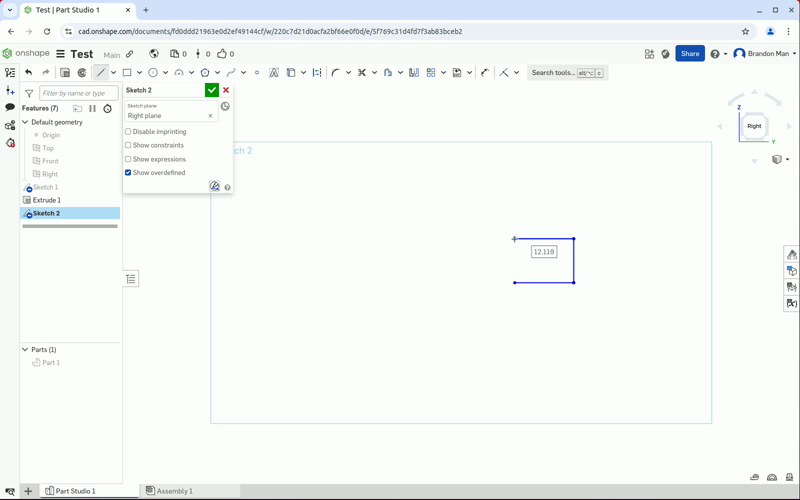
mouse_move(544, 238)
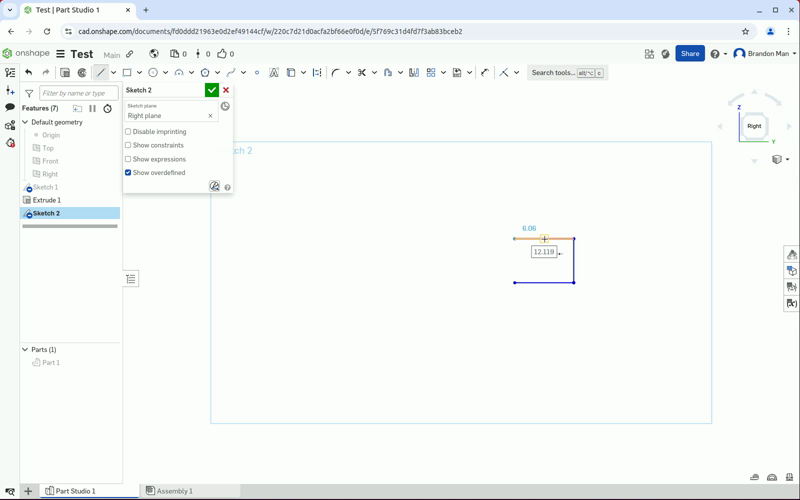
key_down(shift)
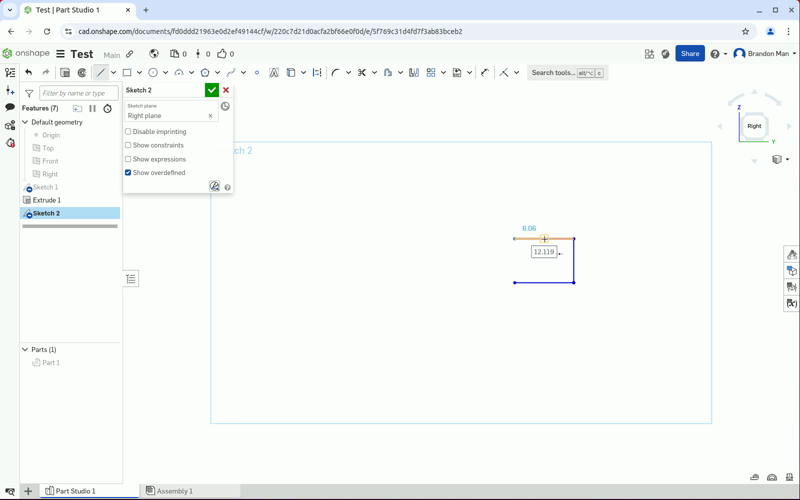
mouse_move(514, 282)
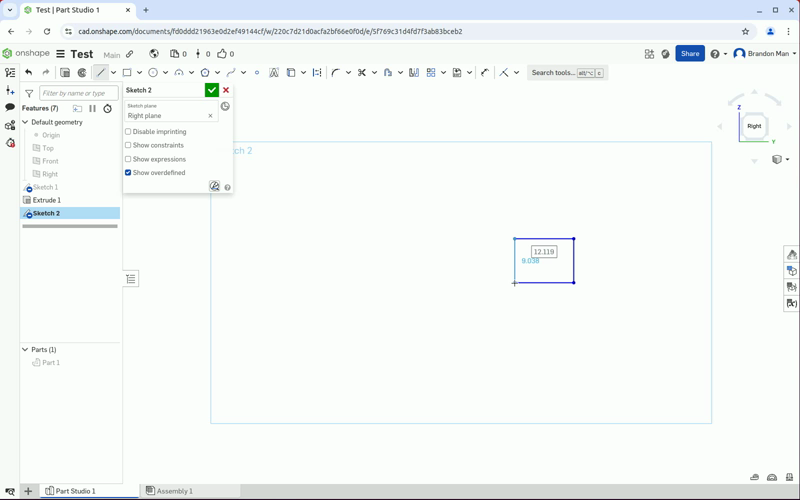
key_up(shift)
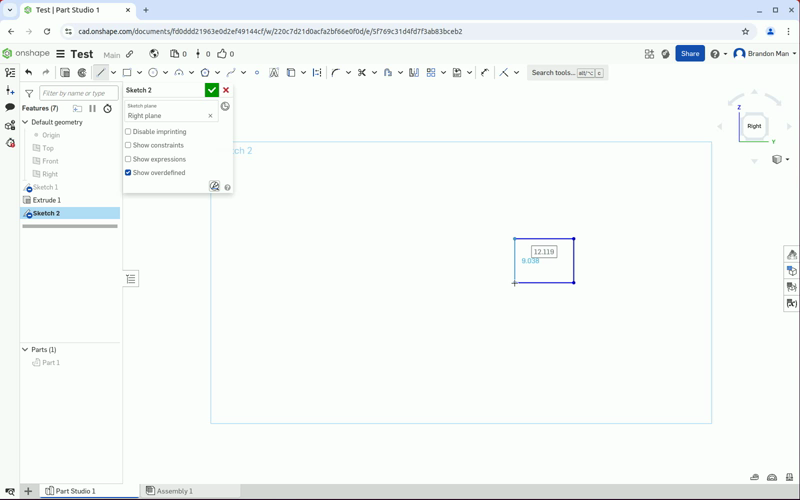
click(514, 282)
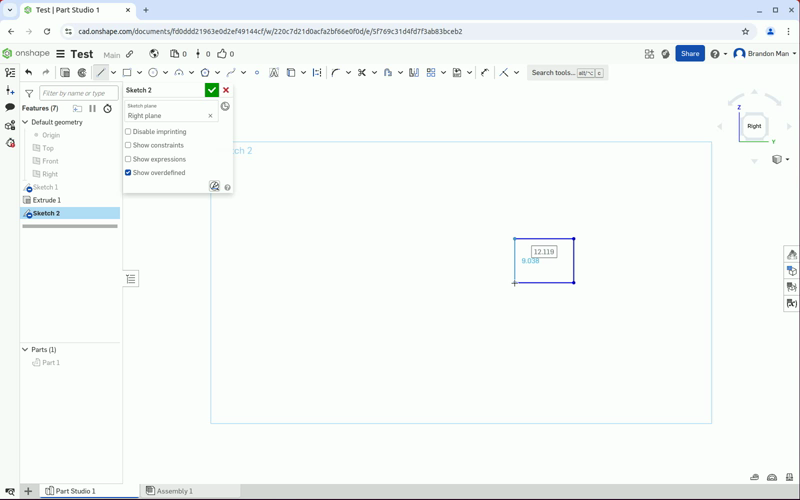
key(esc)
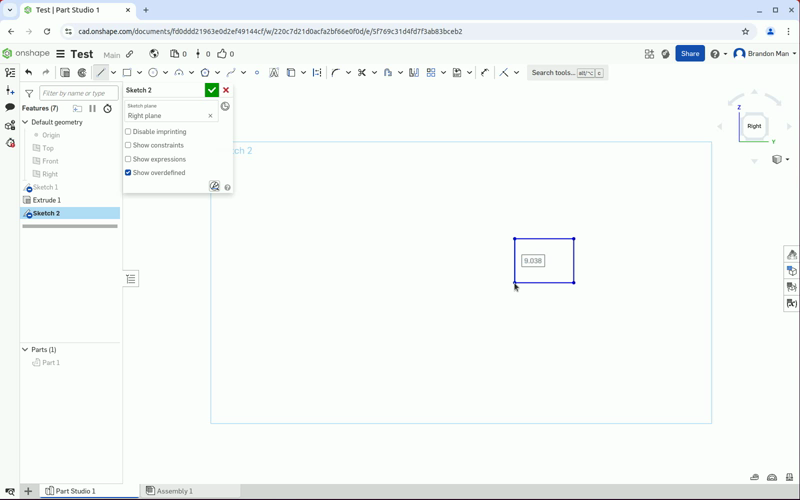
key(l)
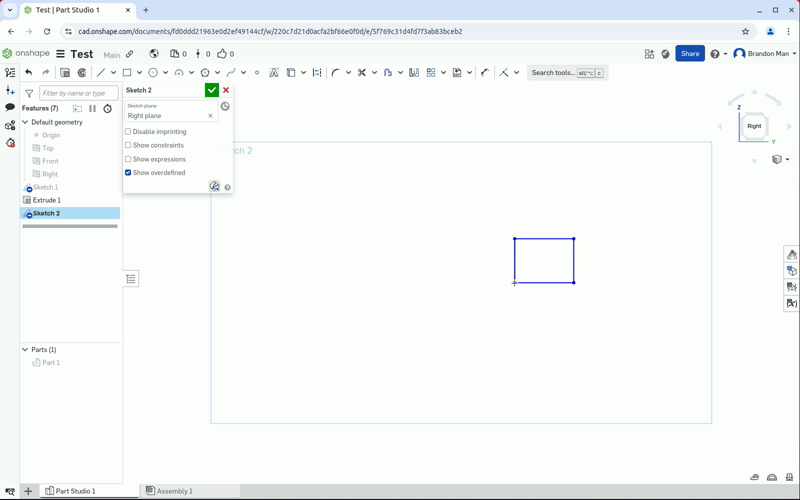
key_down(shift)
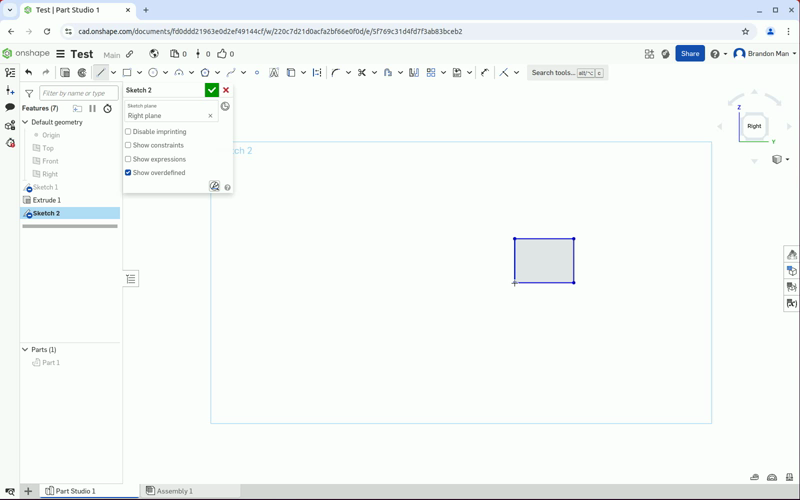
mouse_move(516, 281)
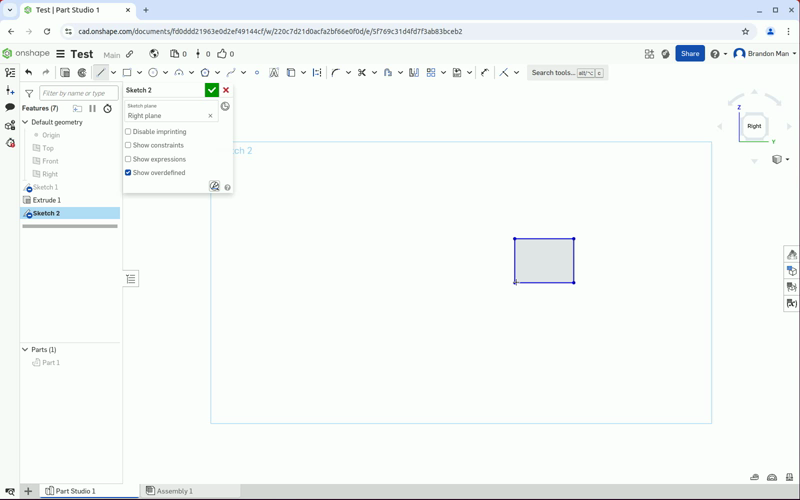
scroll(6)
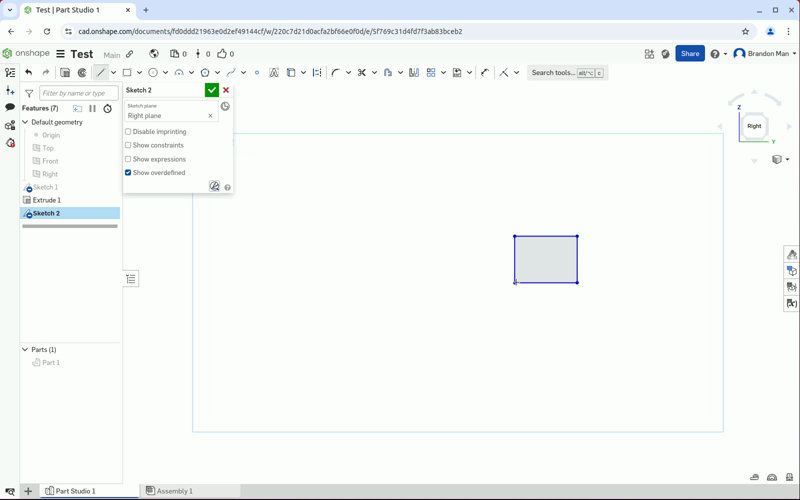
scroll(6)
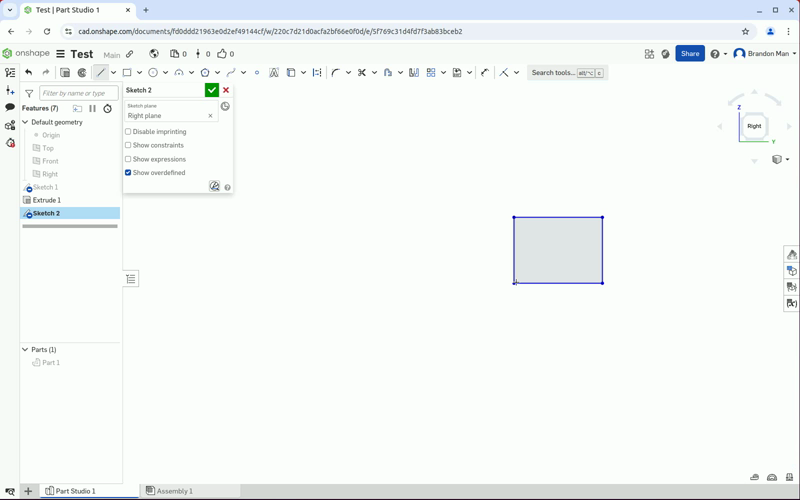
scroll(6)
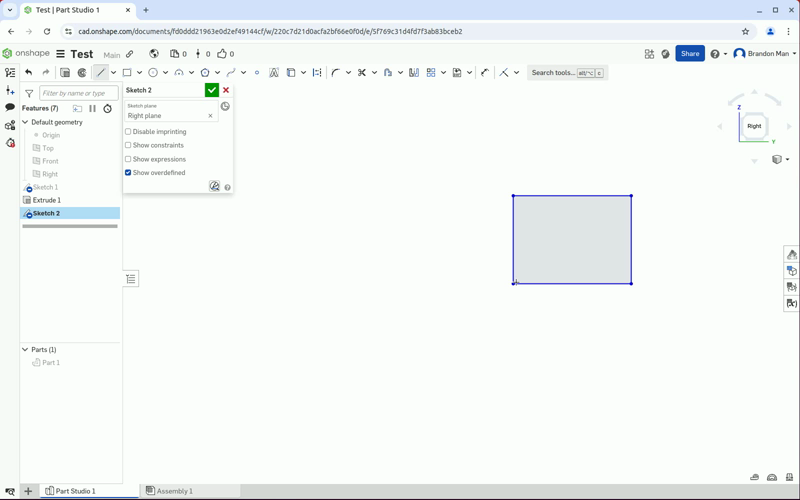
scroll(6)
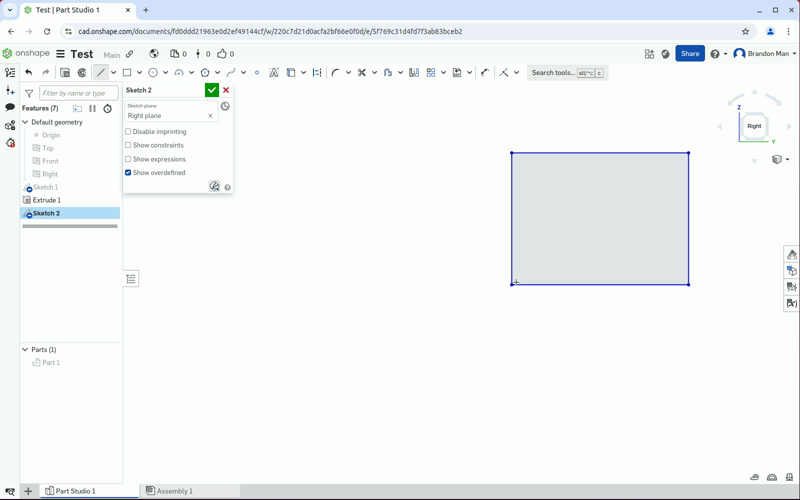
scroll(6)
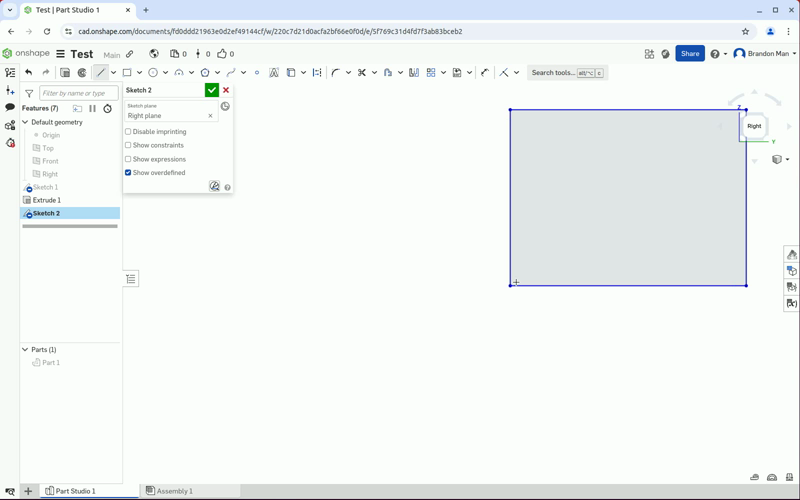
scroll(6)
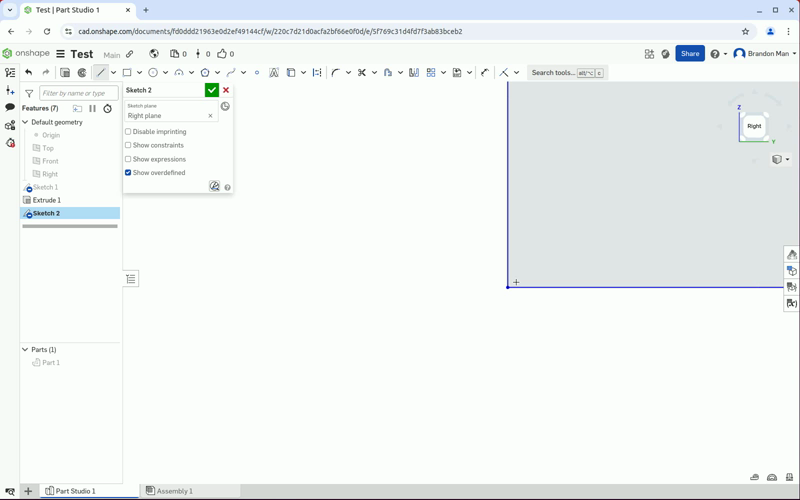
scroll(6)
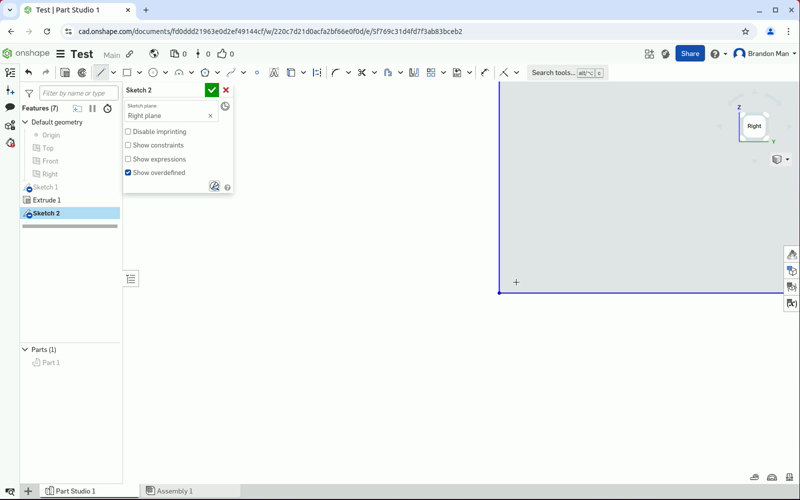
click(516, 281)
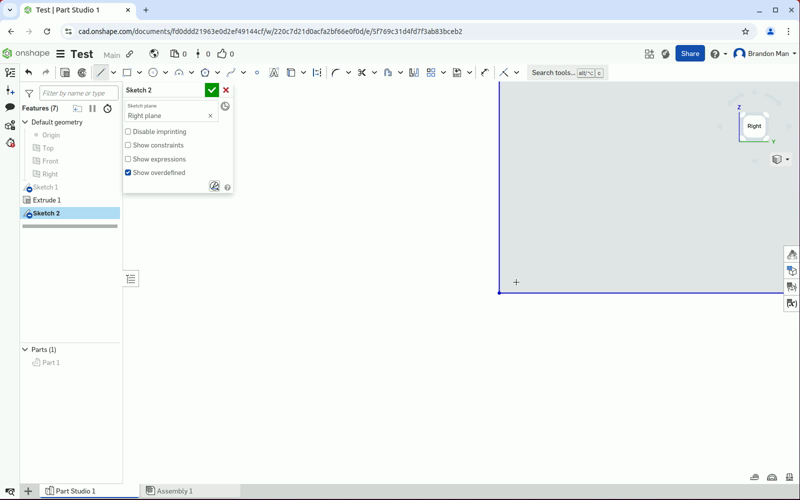
scroll(-6)
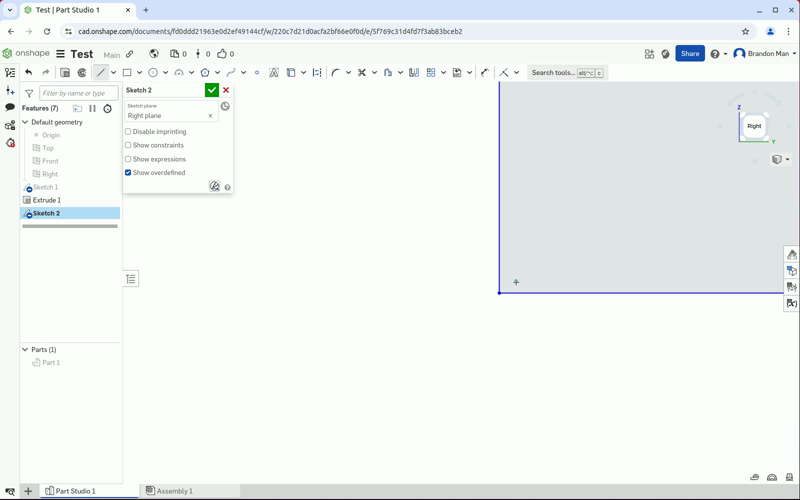
scroll(-6)
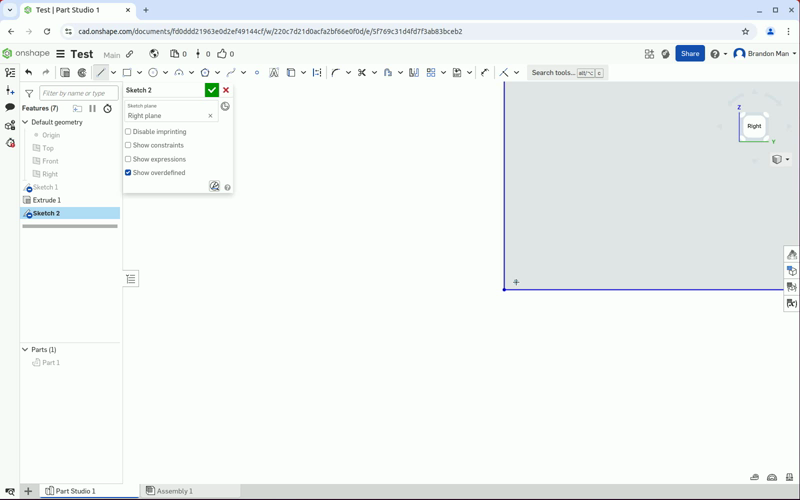
scroll(-6)
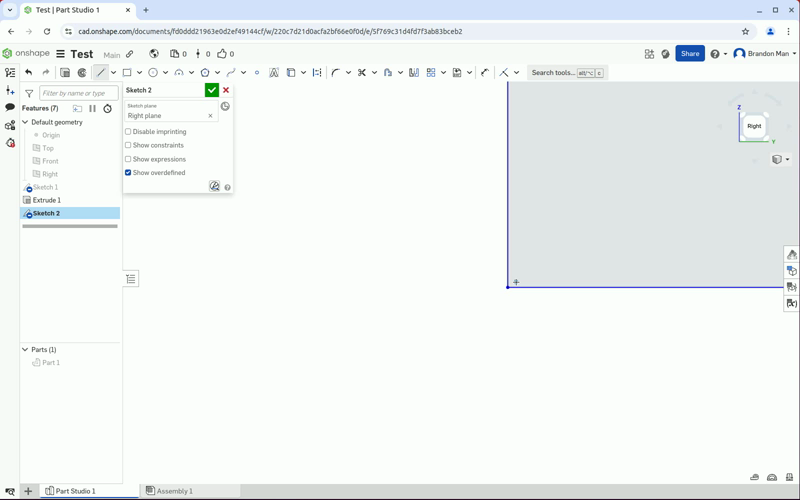
scroll(-6)
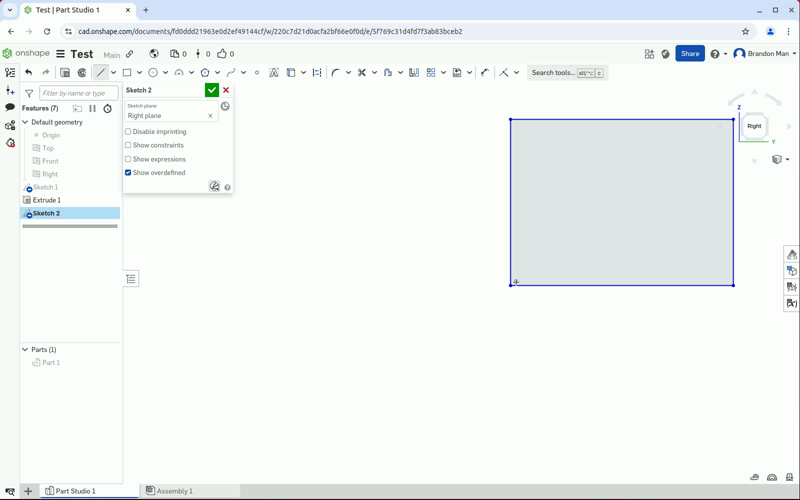
scroll(-6)
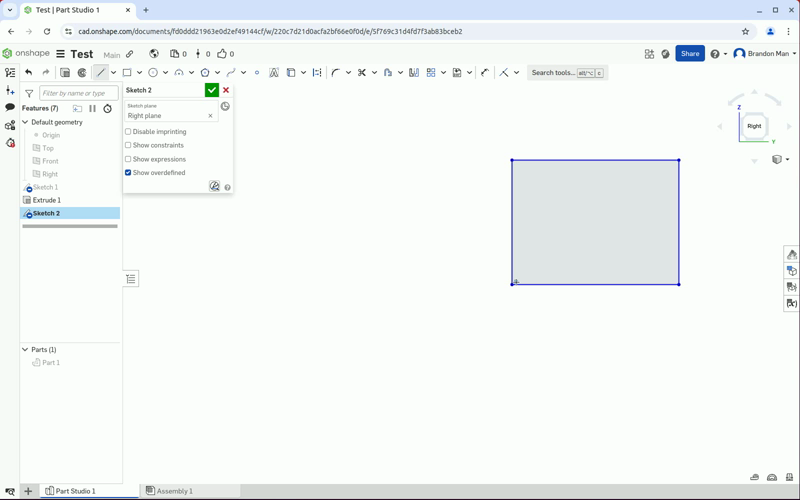
scroll(-6)
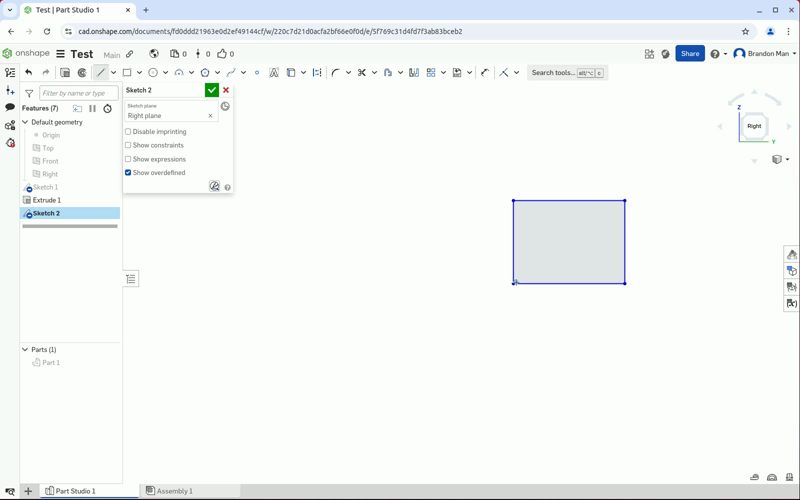
scroll(-6)
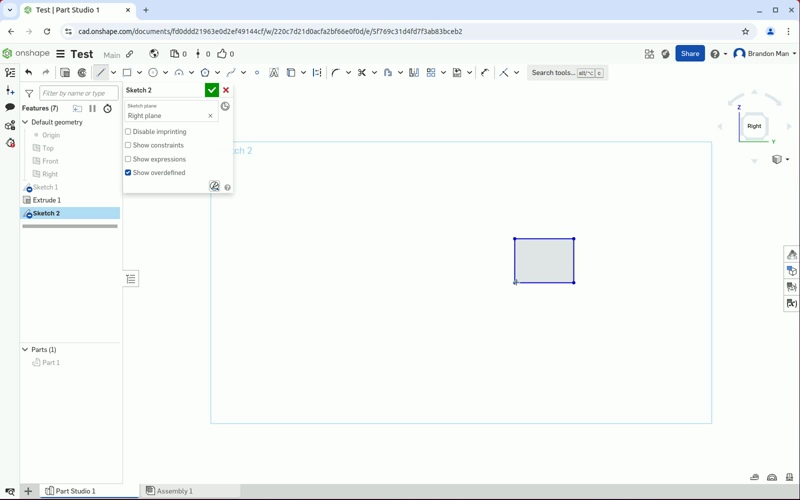
key_up(shift)
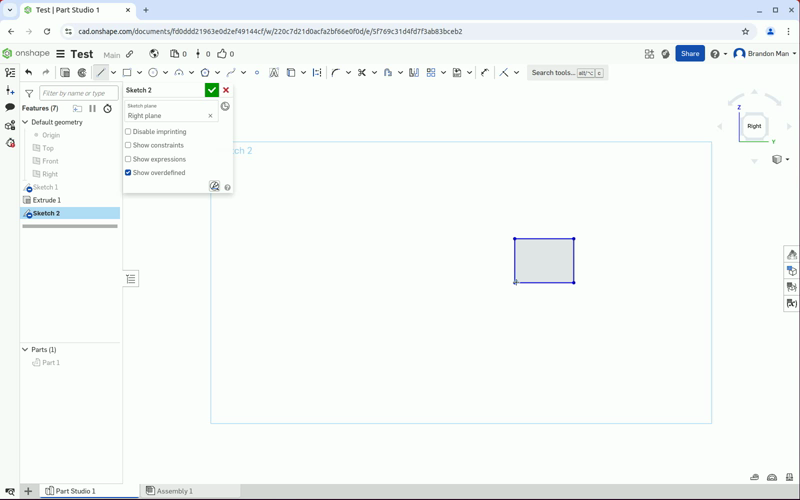
key_down(shift)
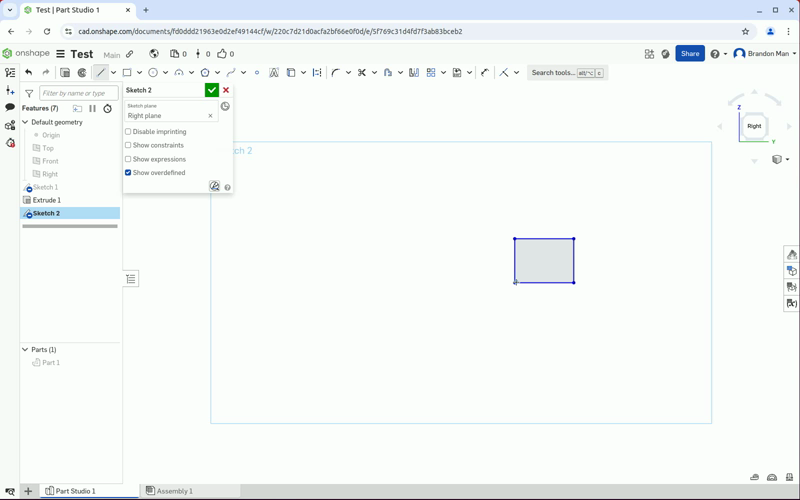
mouse_move(546, 281)
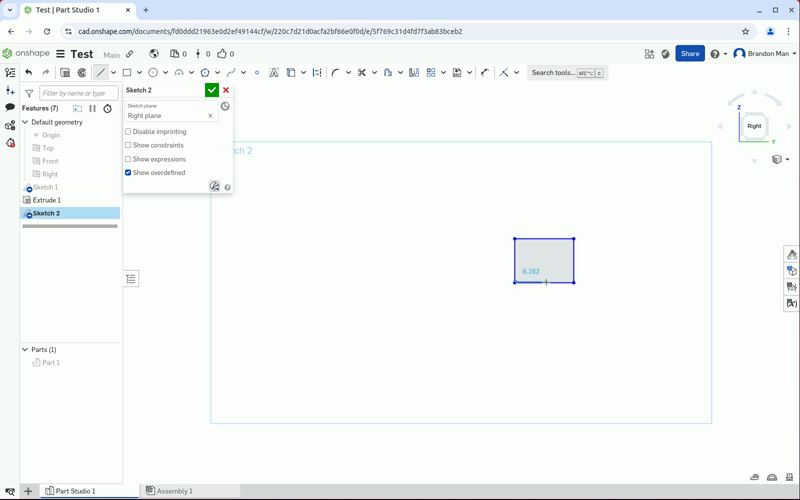
mouse_move(572, 281)
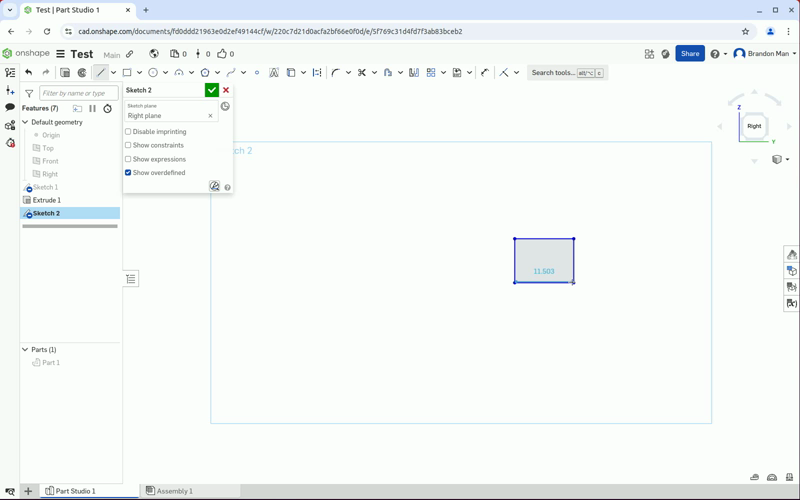
scroll(6)
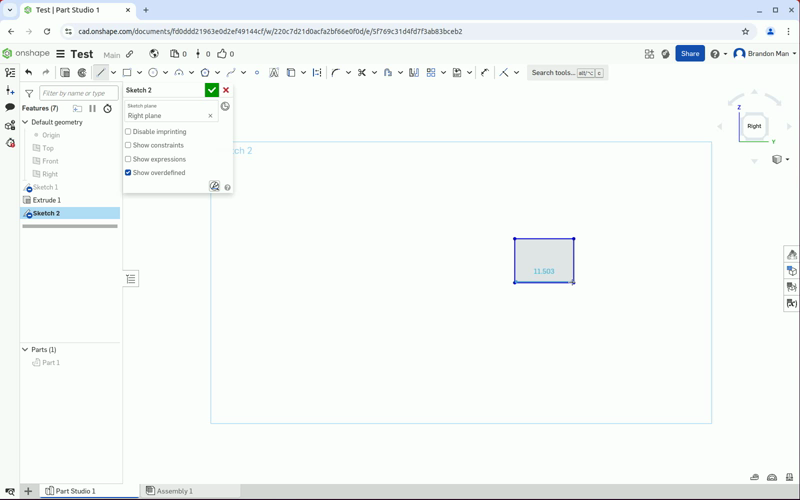
scroll(6)
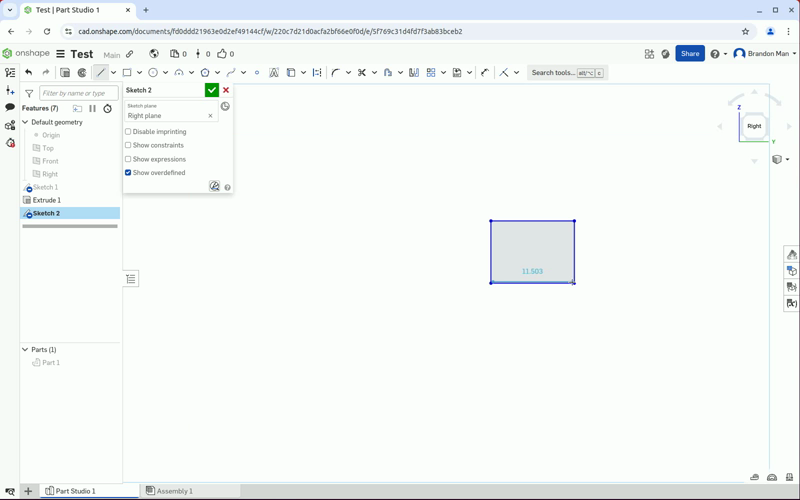
scroll(6)
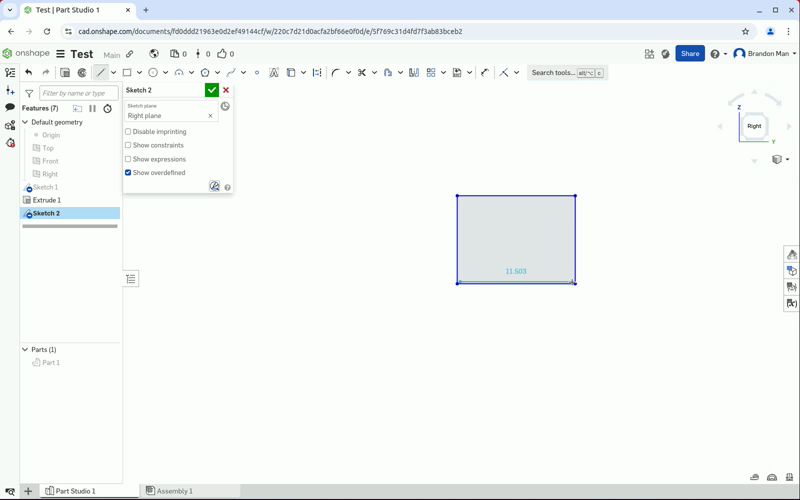
scroll(6)
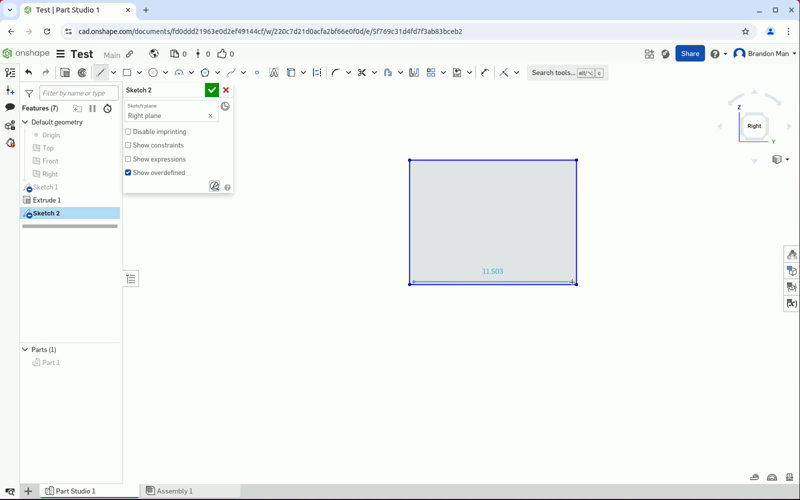
scroll(6)
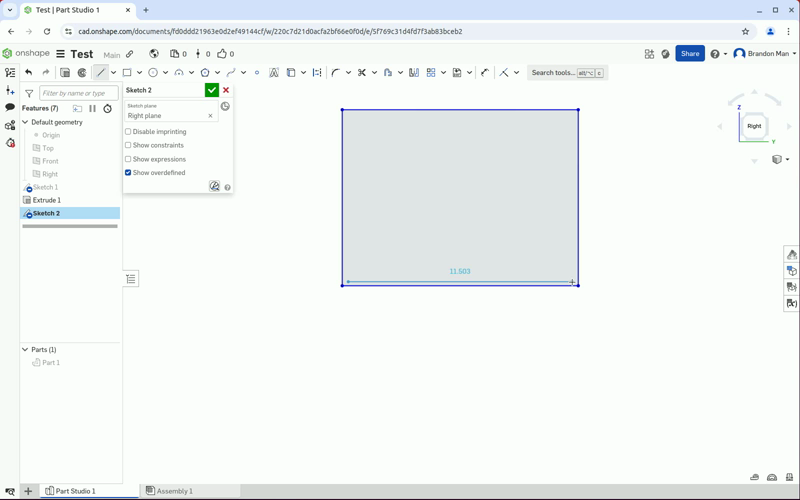
scroll(6)
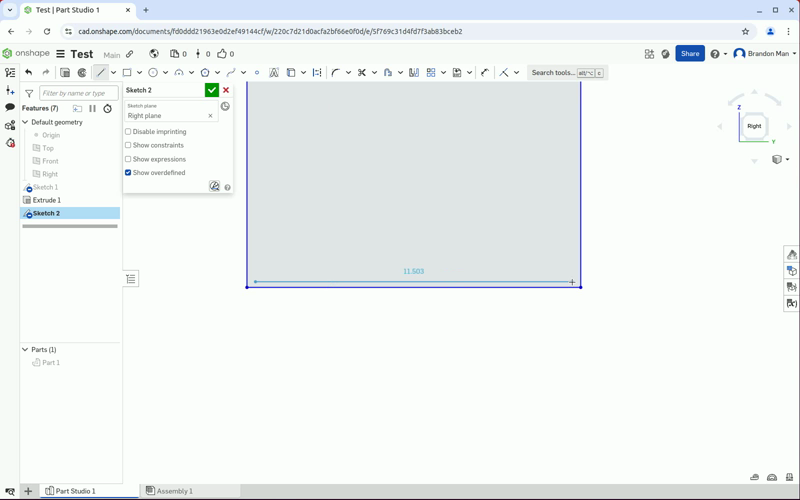
scroll(6)
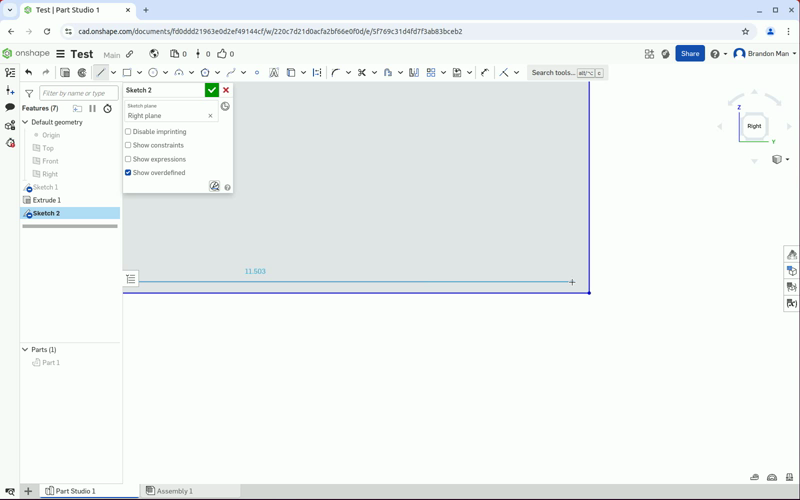
click(572, 281)
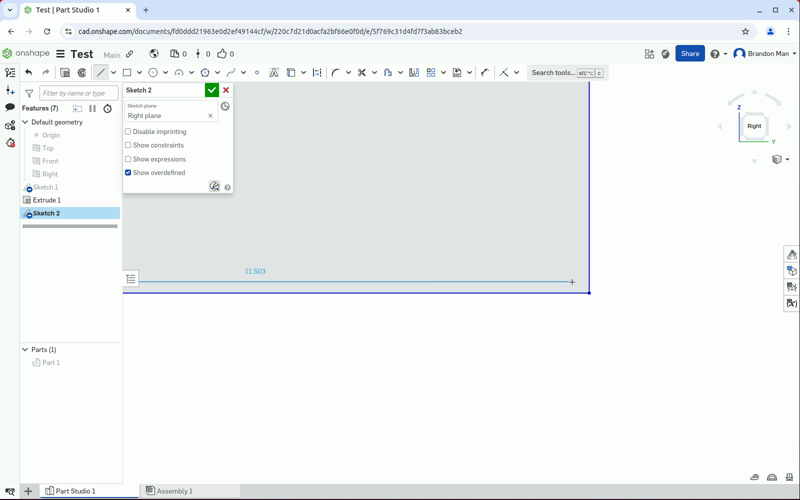
scroll(-6)
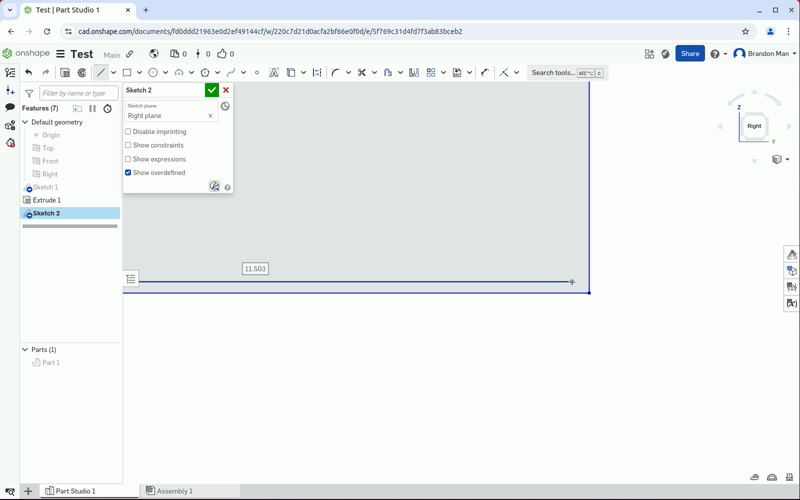
scroll(-6)
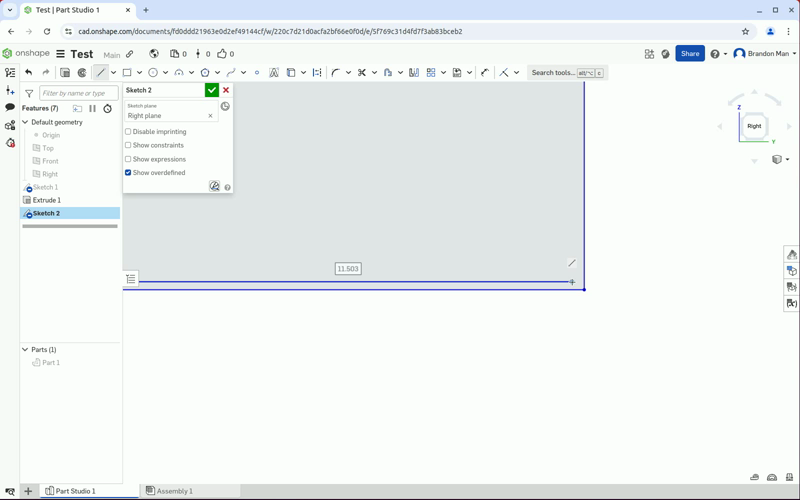
scroll(-6)
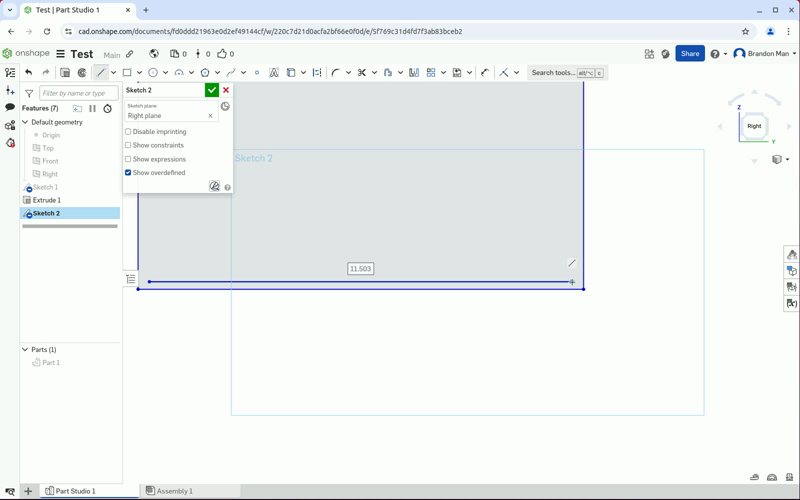
scroll(-6)
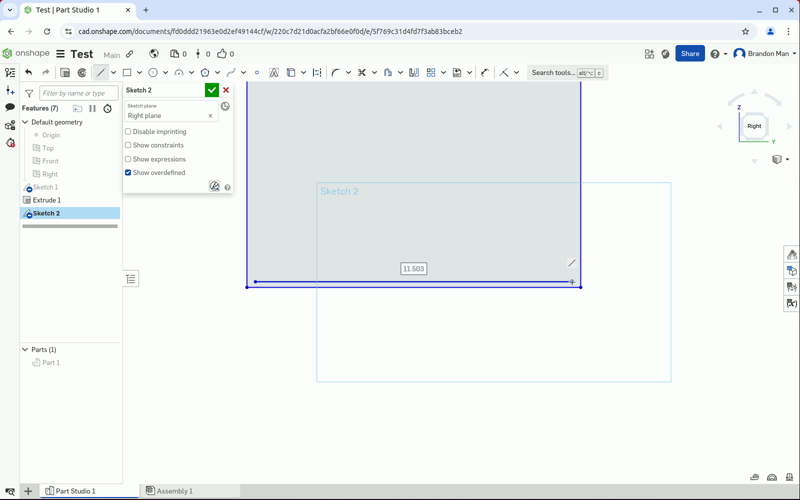
scroll(-6)
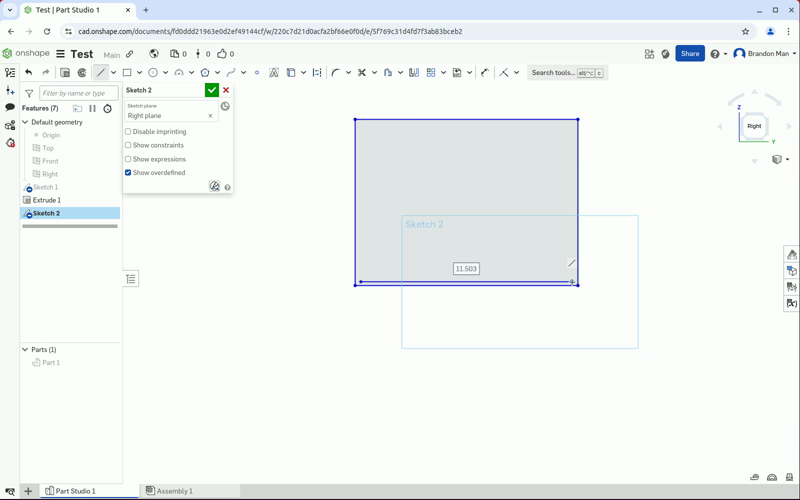
scroll(-6)
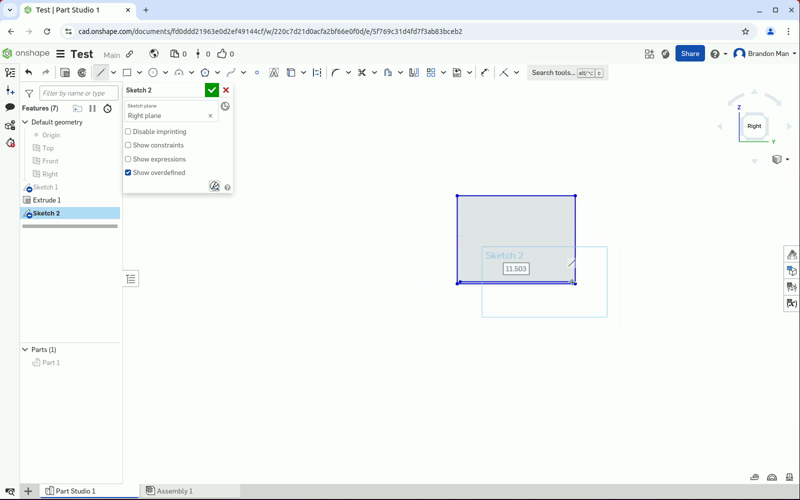
scroll(-6)
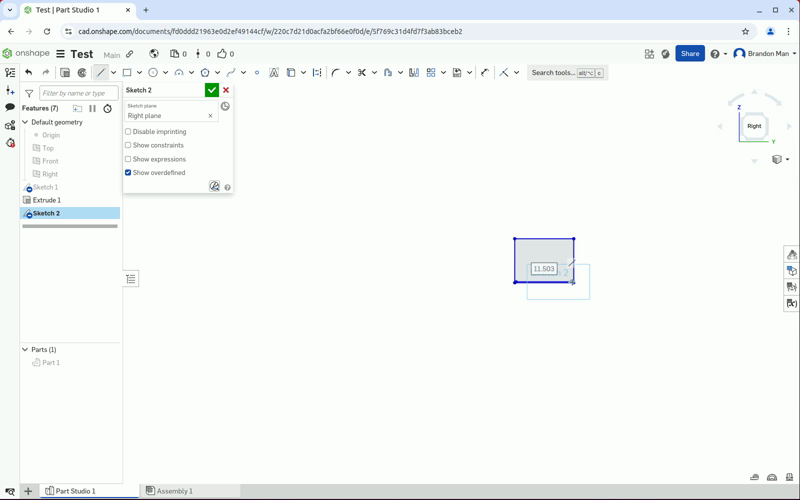
key_up(shift)
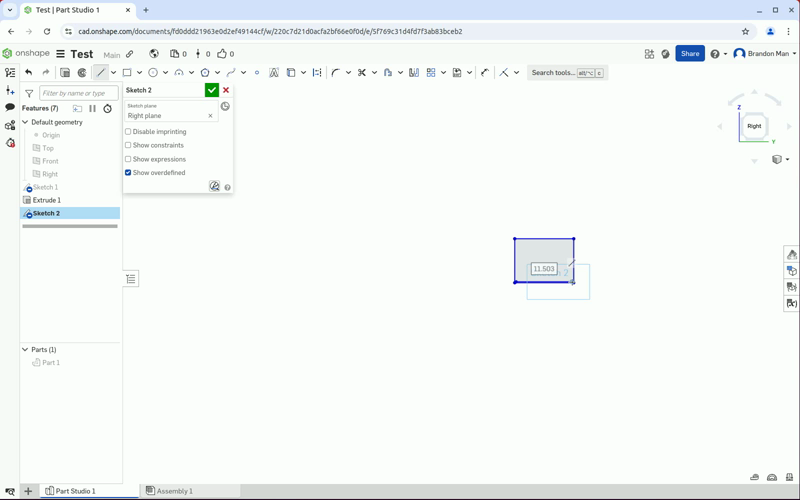
key_down(shift)
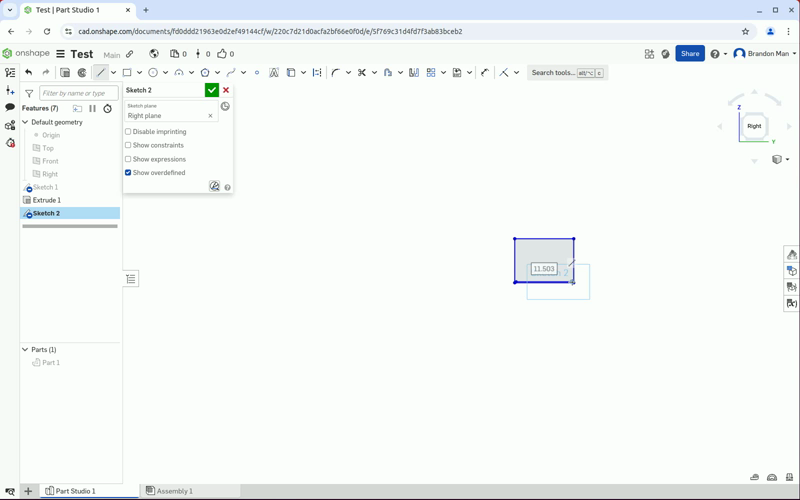
mouse_move(589, 281)
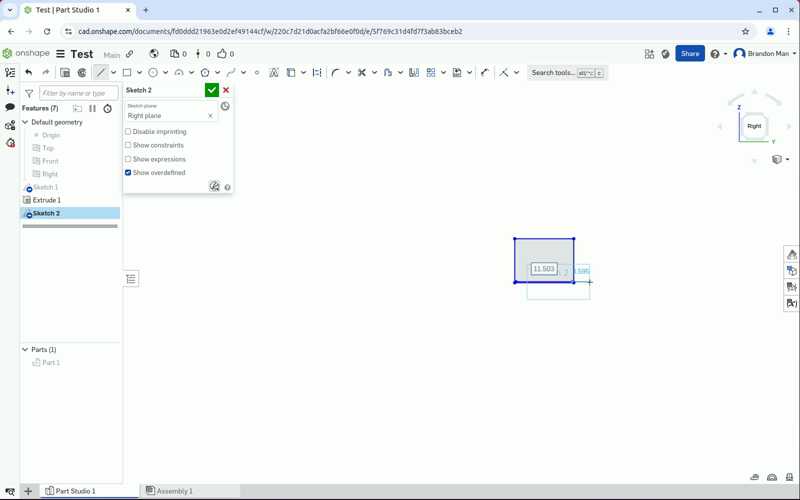
mouse_move(572, 239)
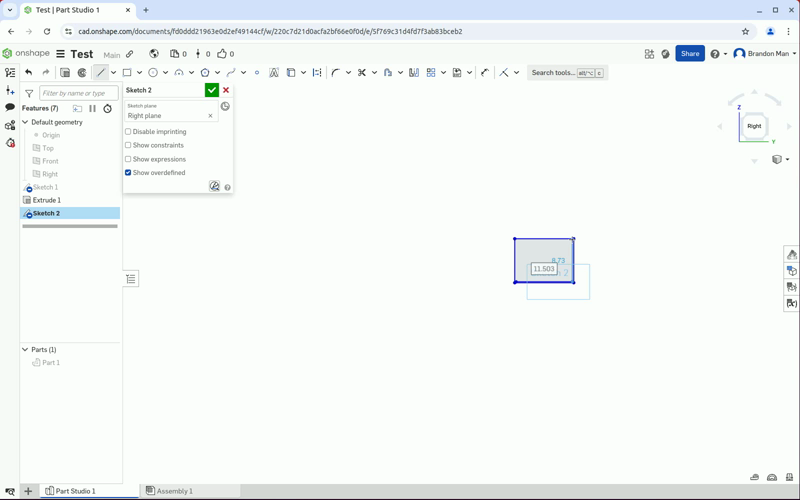
scroll(6)
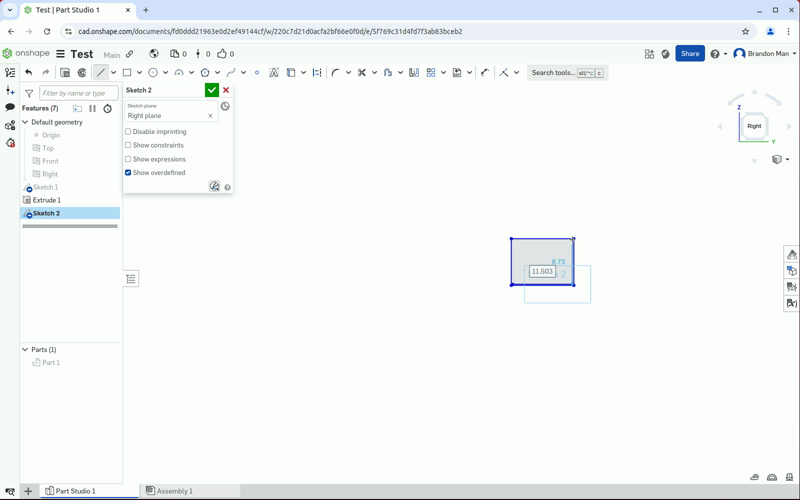
scroll(6)
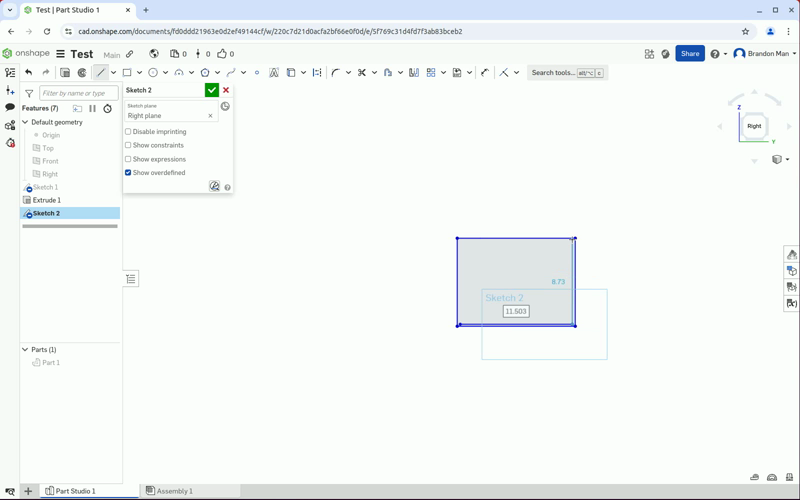
scroll(6)
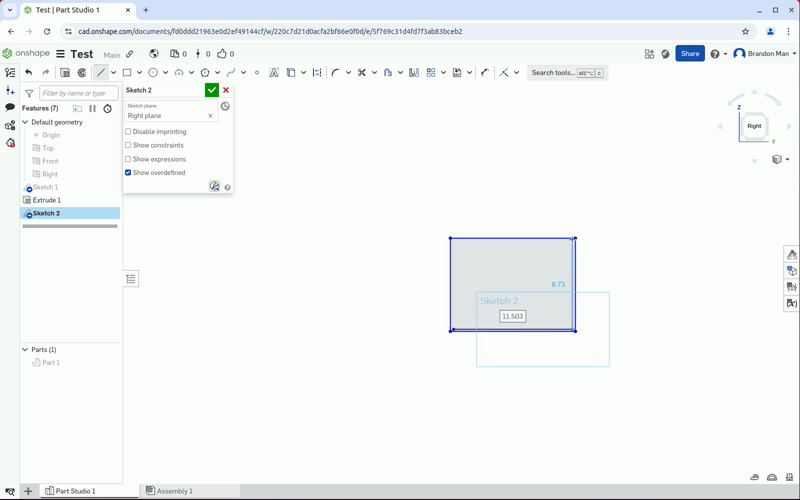
scroll(6)
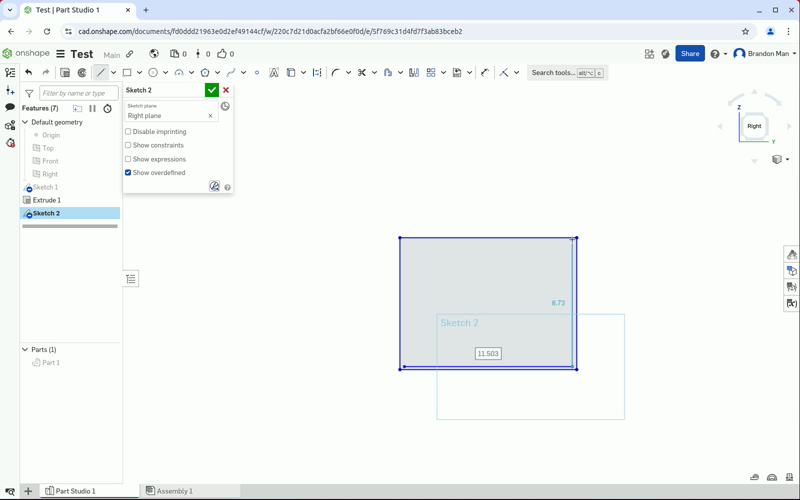
scroll(6)
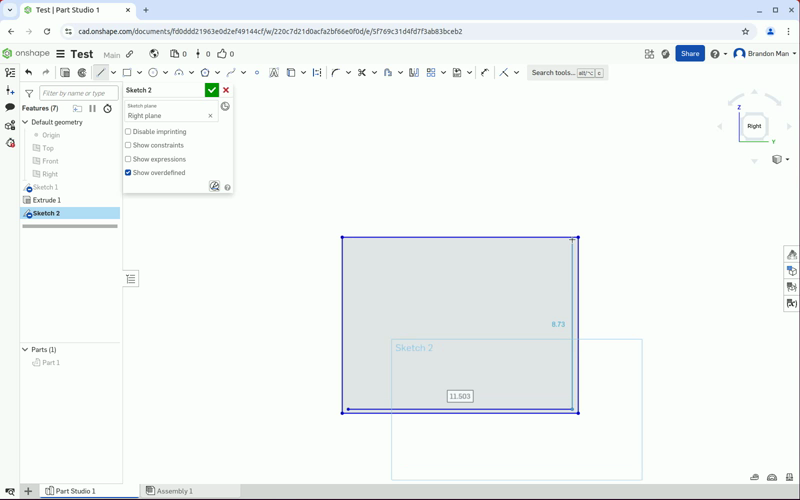
scroll(6)
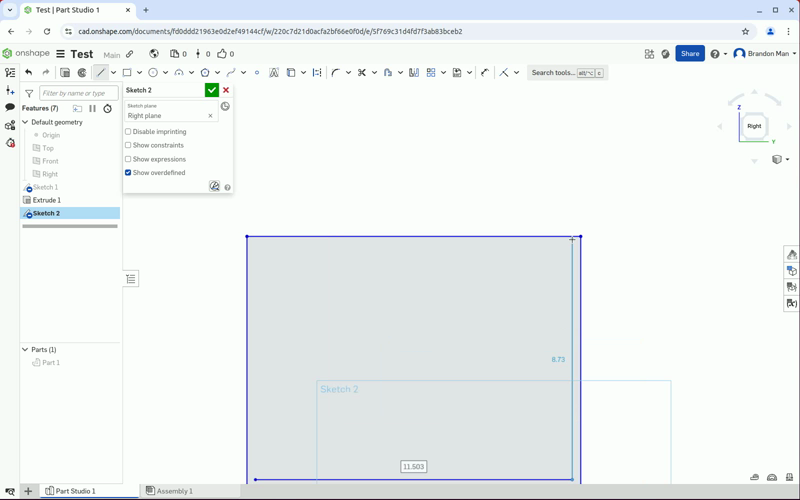
scroll(6)
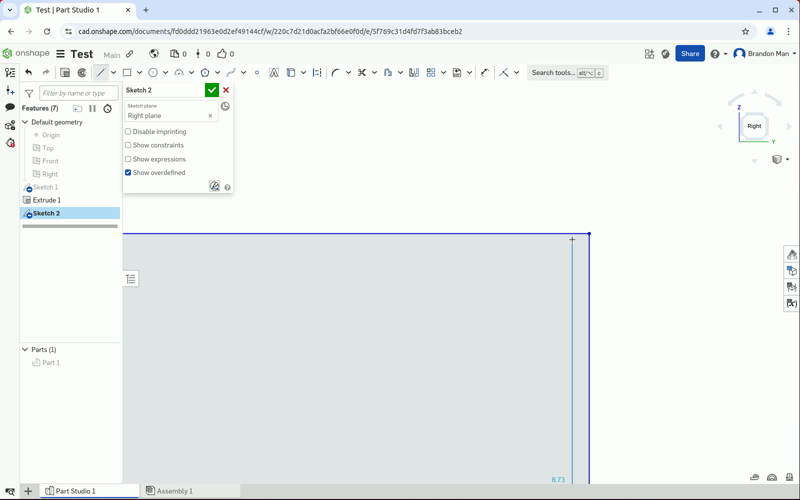
click(572, 239)
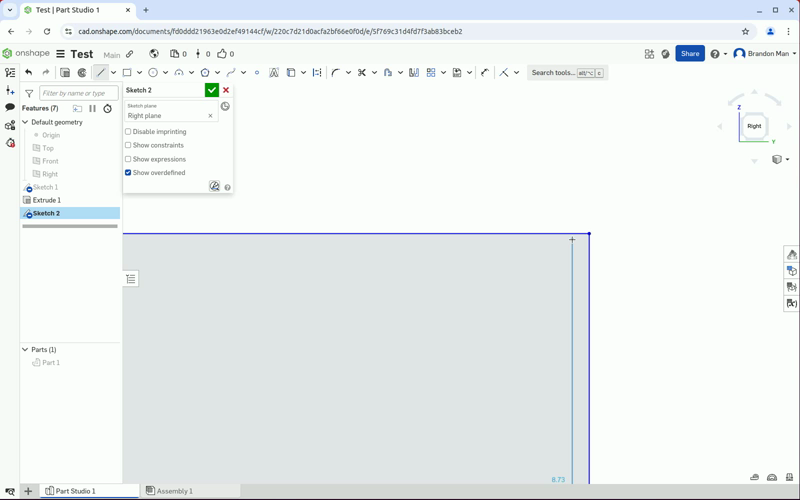
scroll(-6)
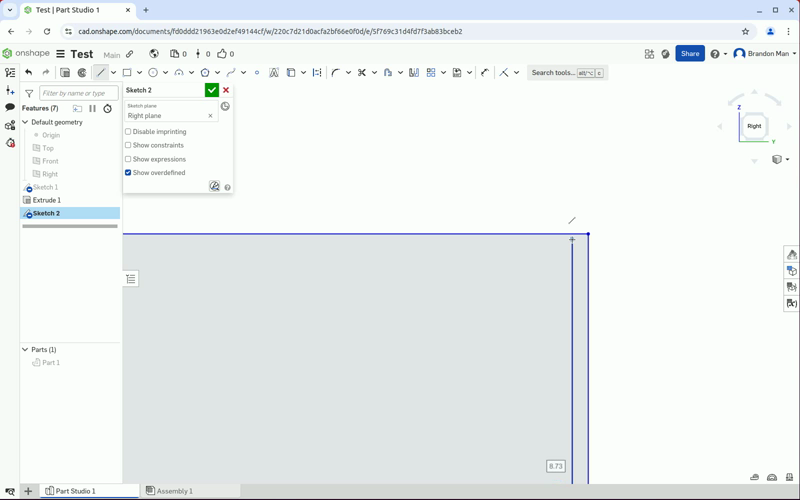
scroll(-6)
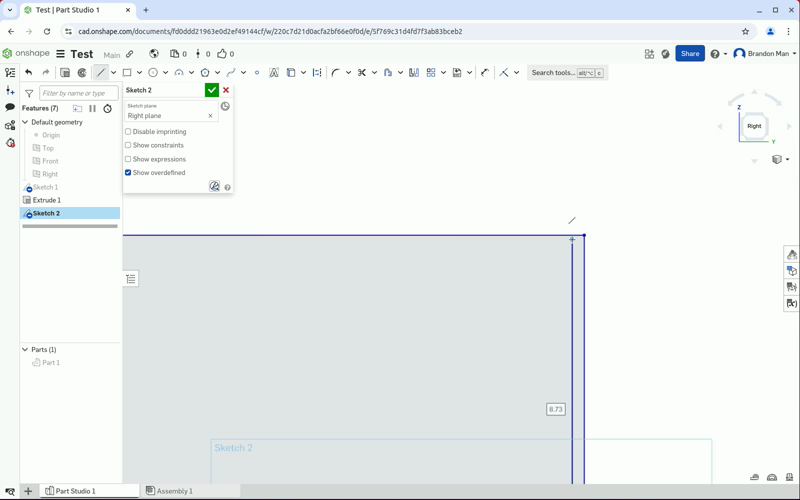
scroll(-6)
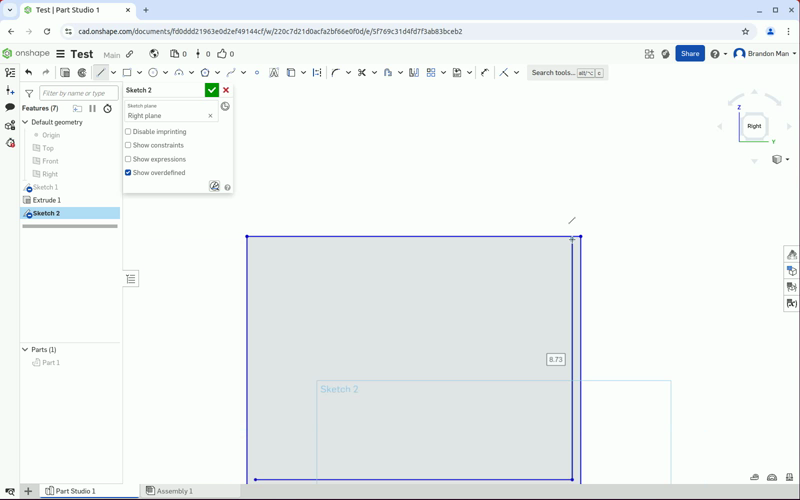
scroll(-6)
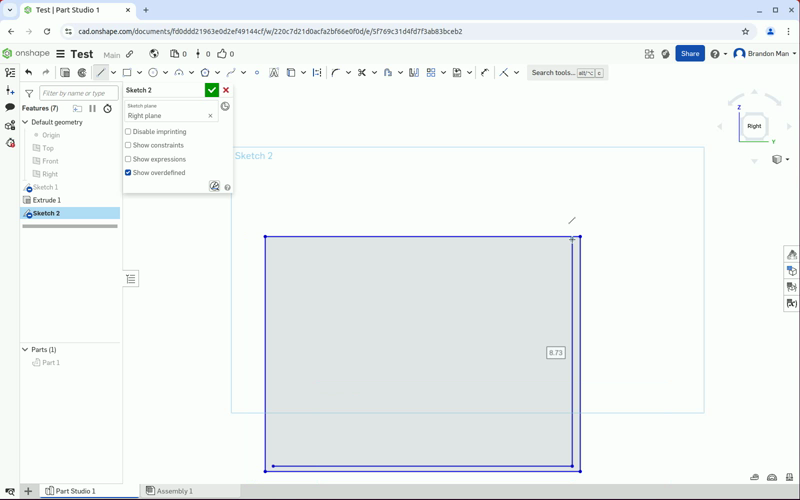
scroll(-6)
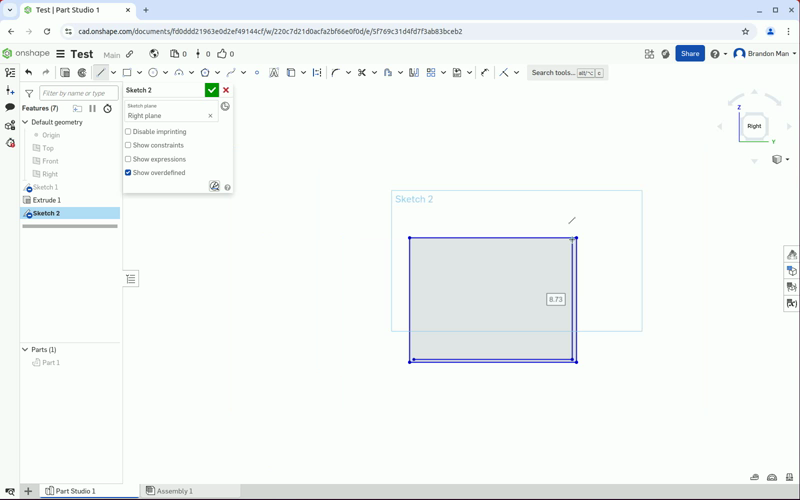
scroll(-6)
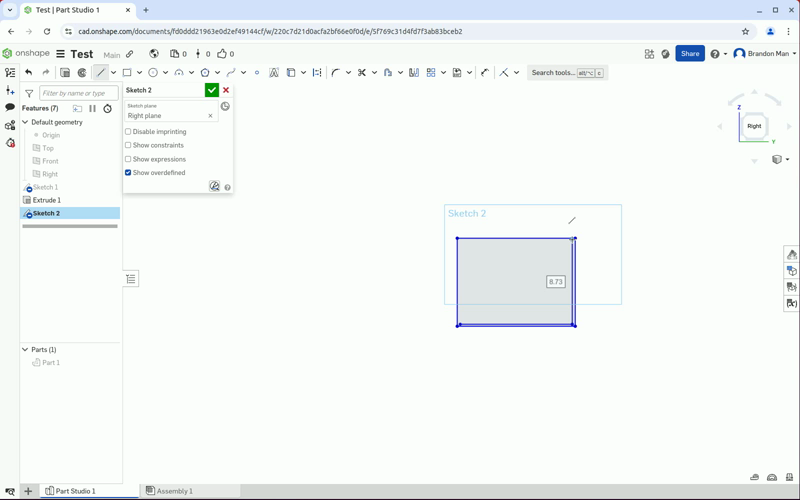
scroll(-6)
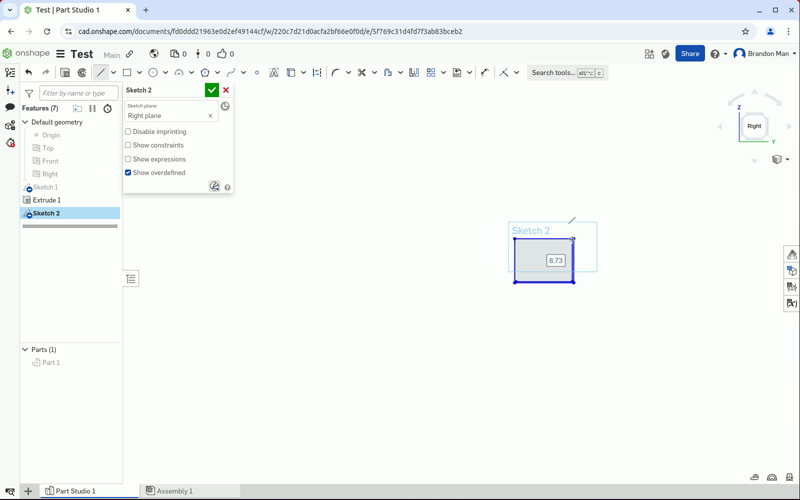
key_up(shift)
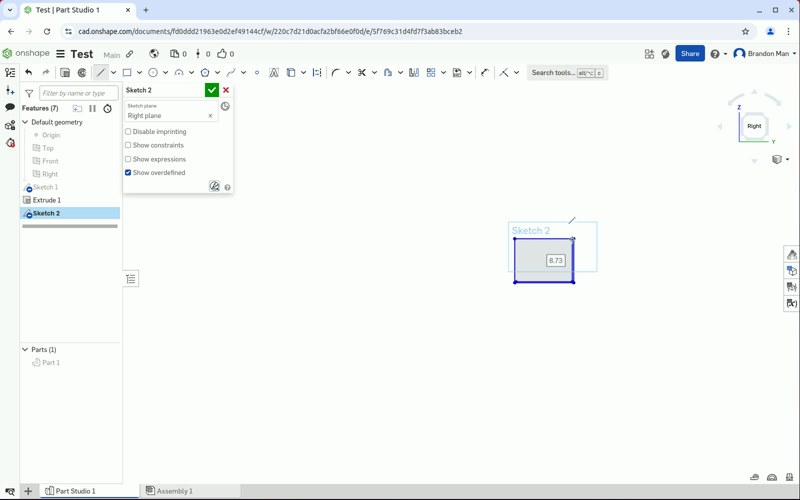
key_down(shift)
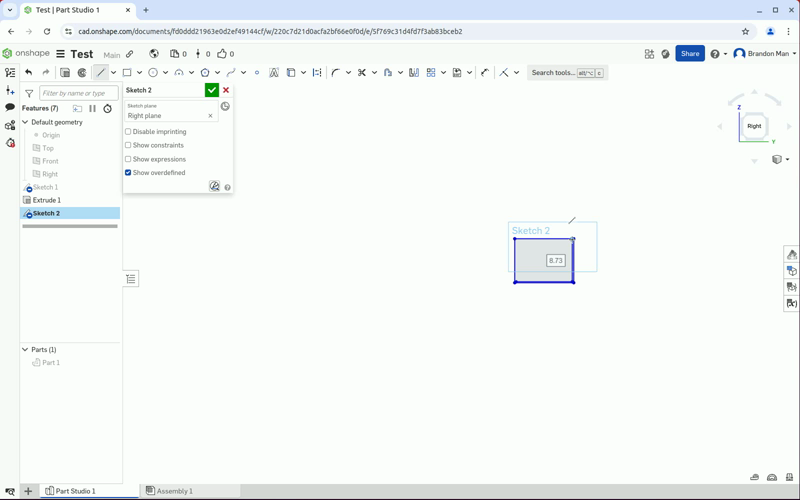
mouse_move(589, 239)
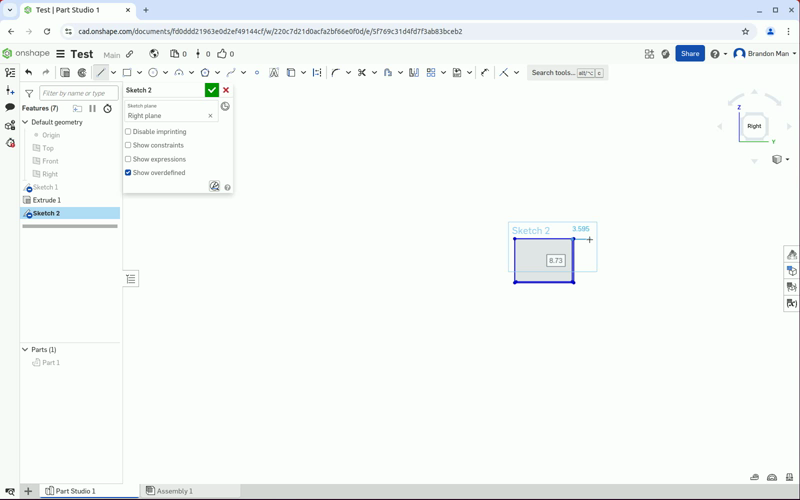
mouse_move(516, 239)
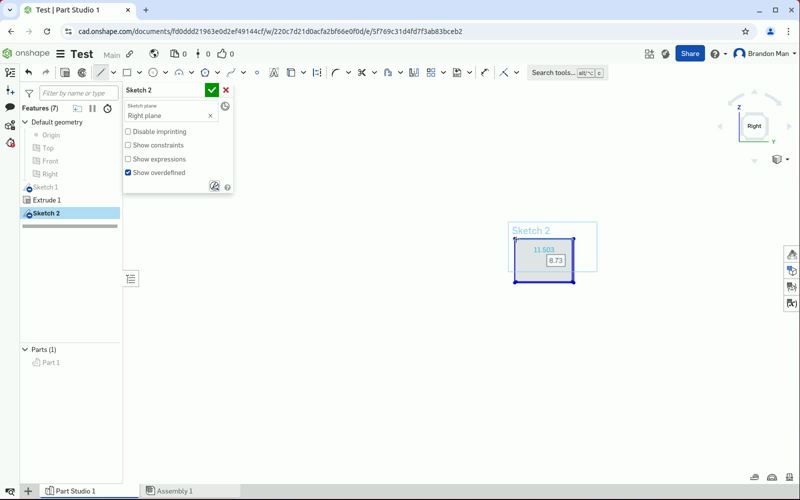
scroll(6)
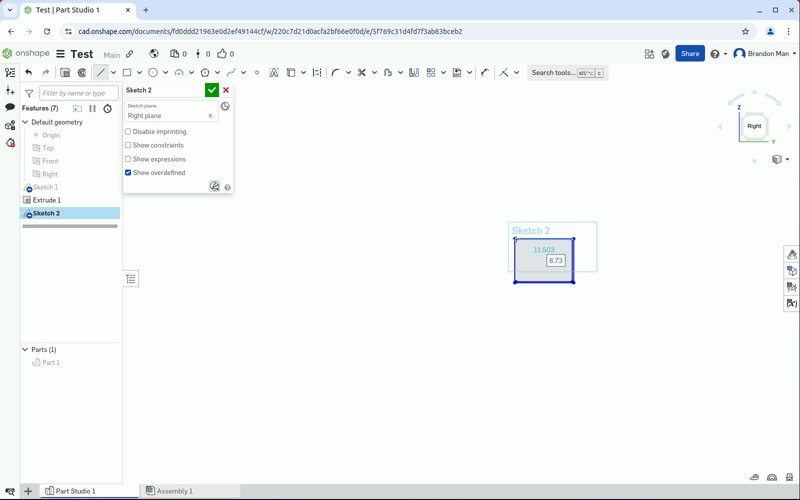
scroll(6)
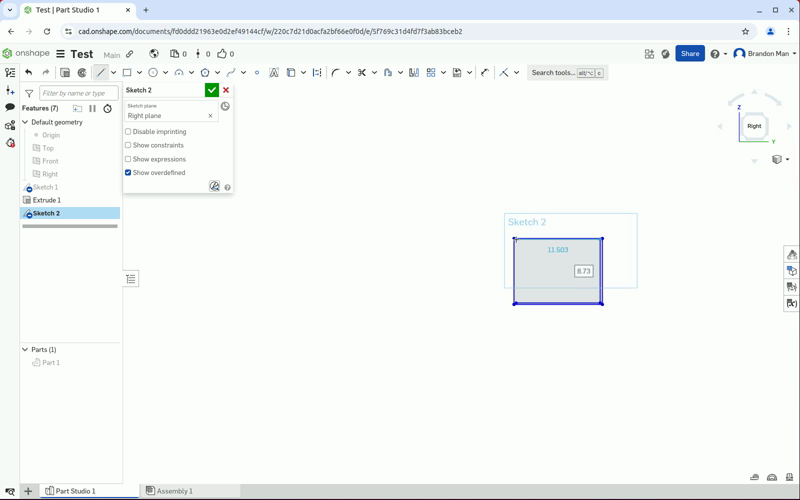
scroll(6)
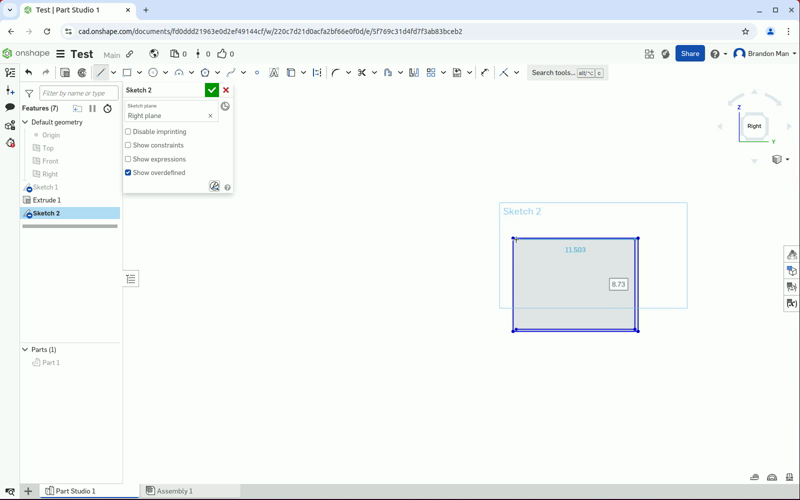
scroll(6)
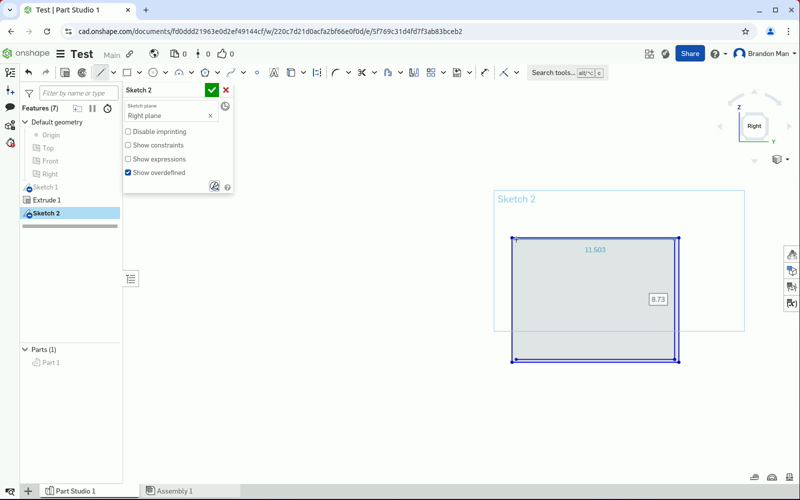
scroll(6)
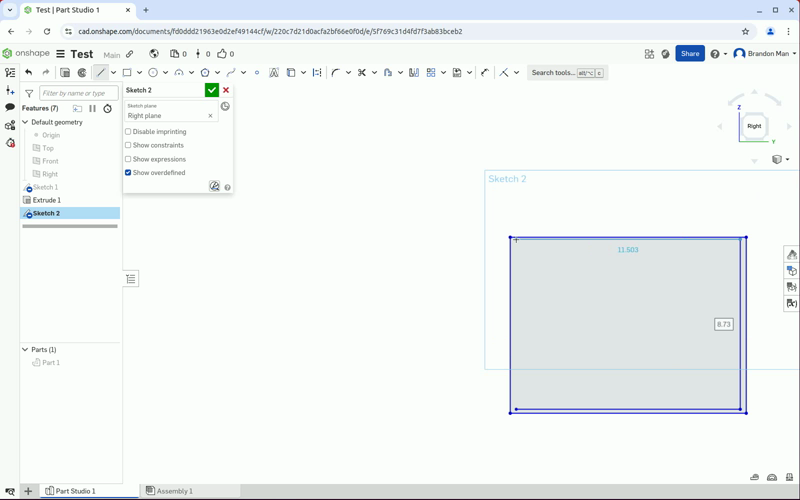
scroll(6)
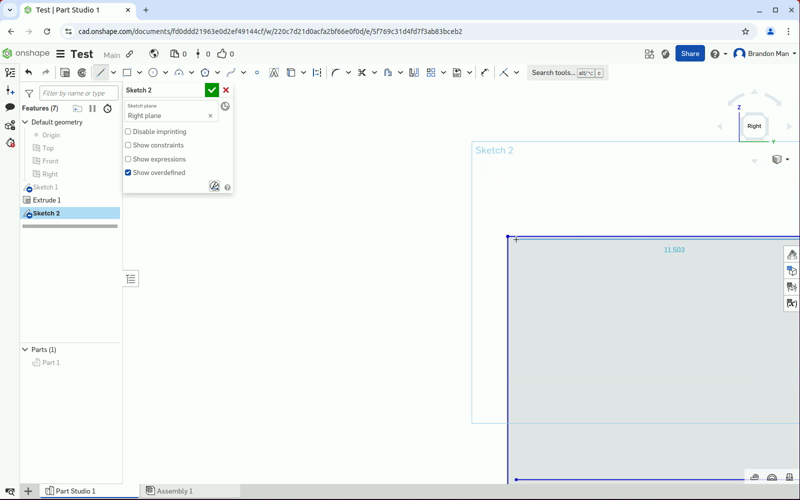
scroll(6)
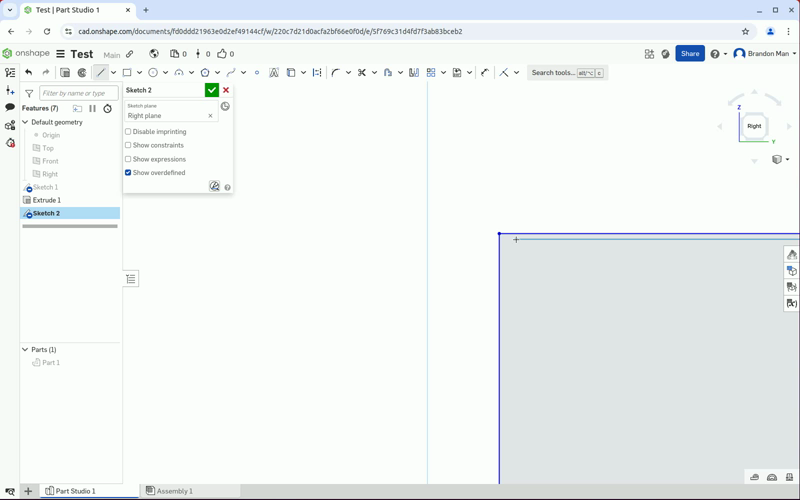
click(516, 239)
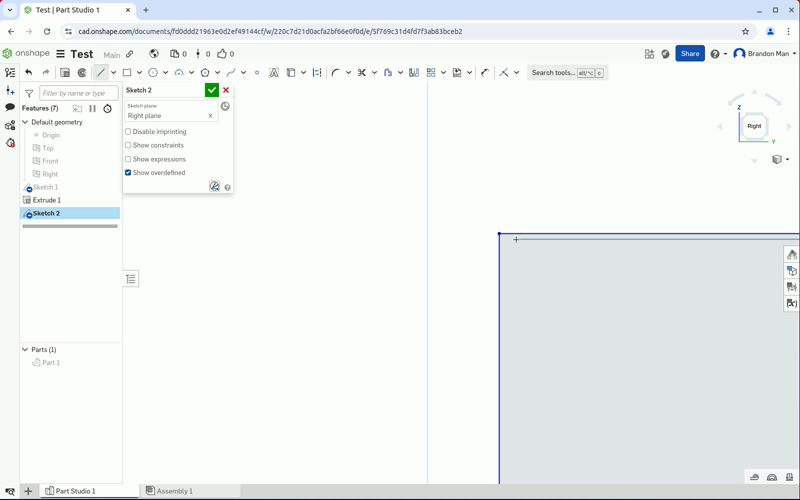
scroll(-6)
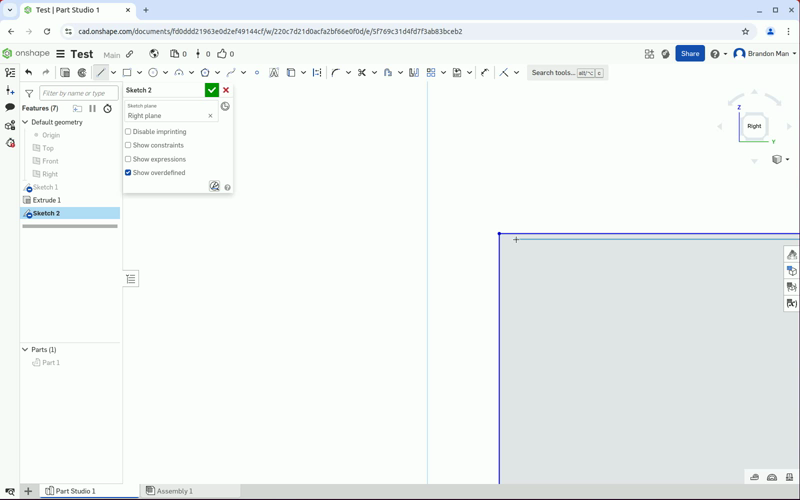
scroll(-6)
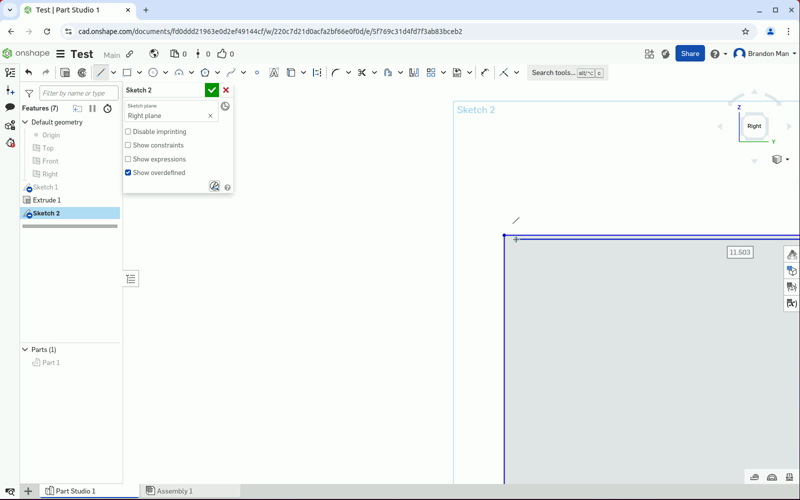
scroll(-6)
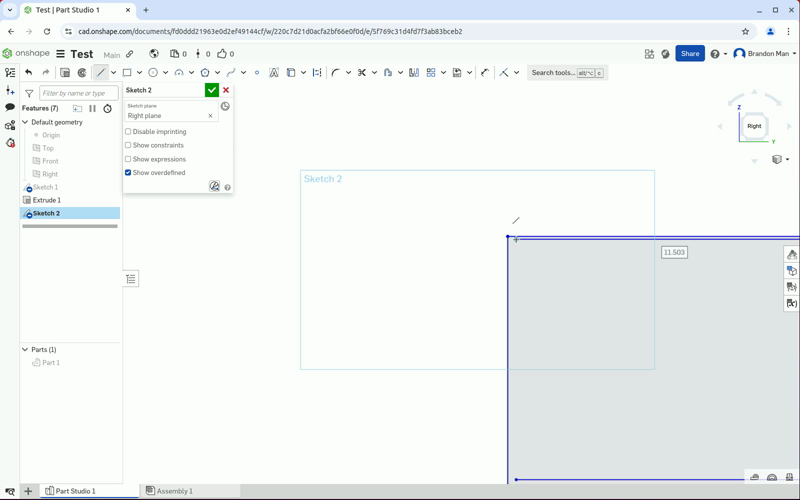
scroll(-6)
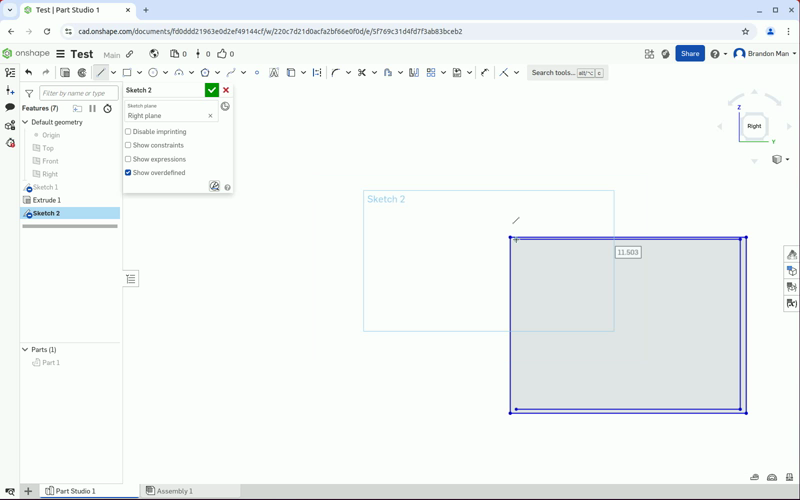
scroll(-6)
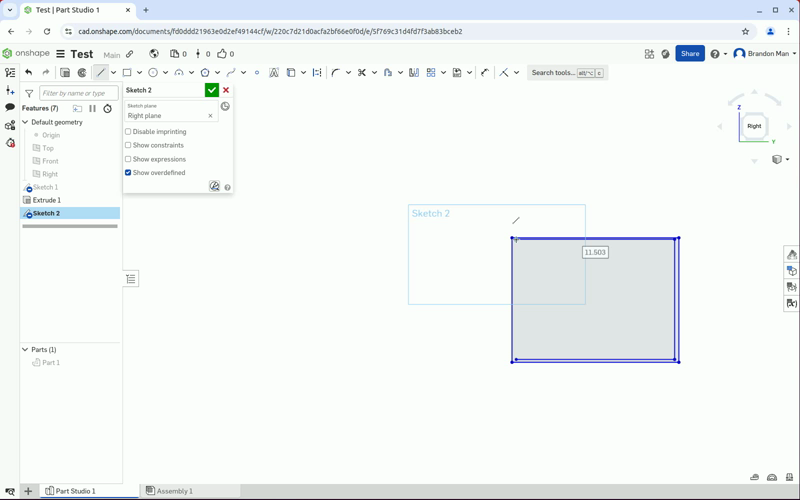
scroll(-6)
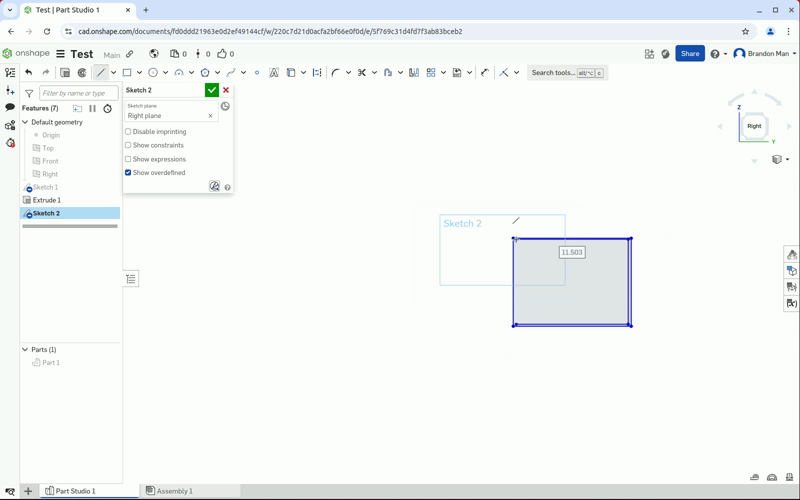
scroll(-6)
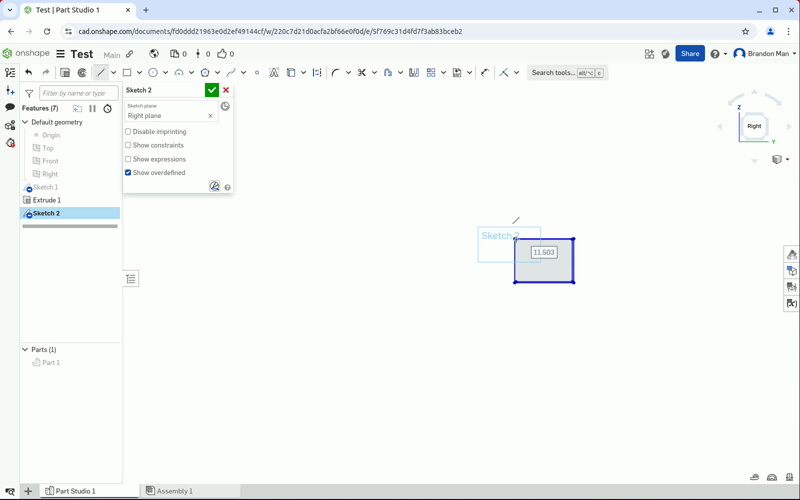
key_up(shift)
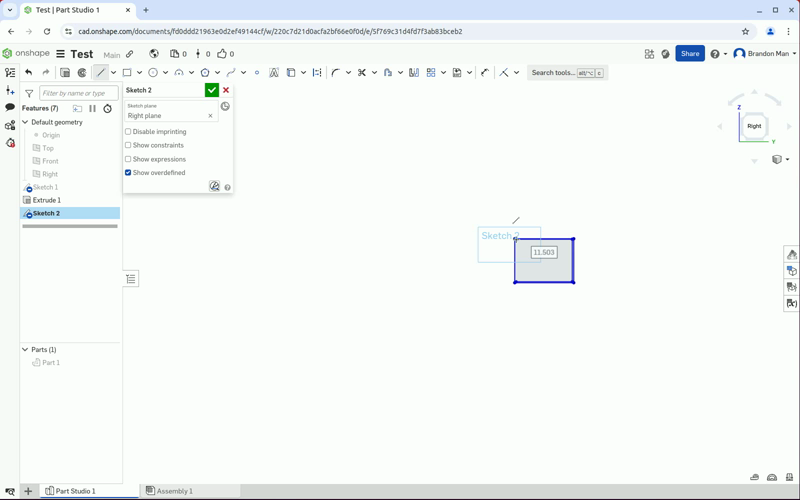
mouse_move(546, 239)
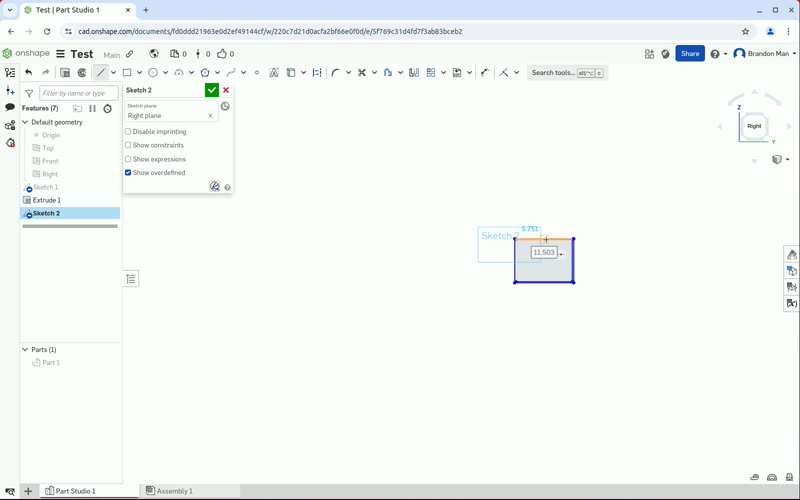
key_down(shift)
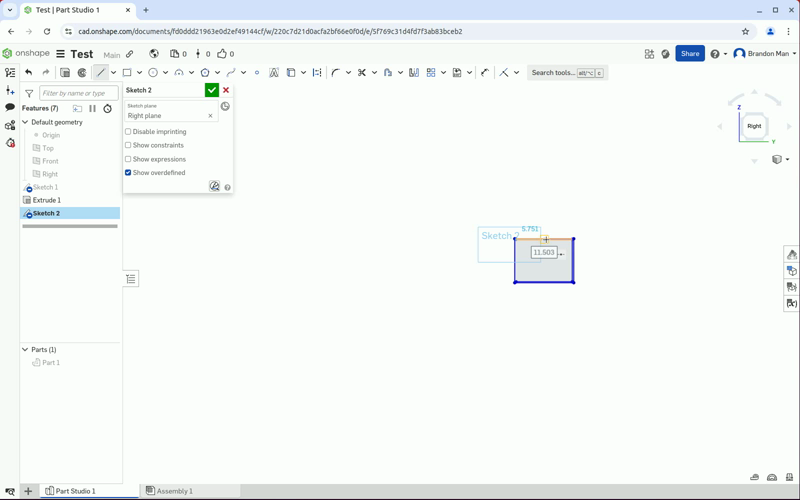
mouse_move(516, 281)
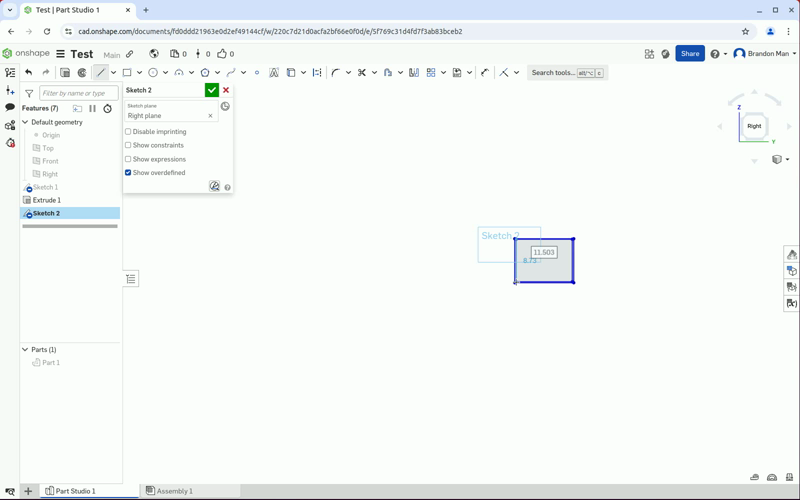
scroll(6)
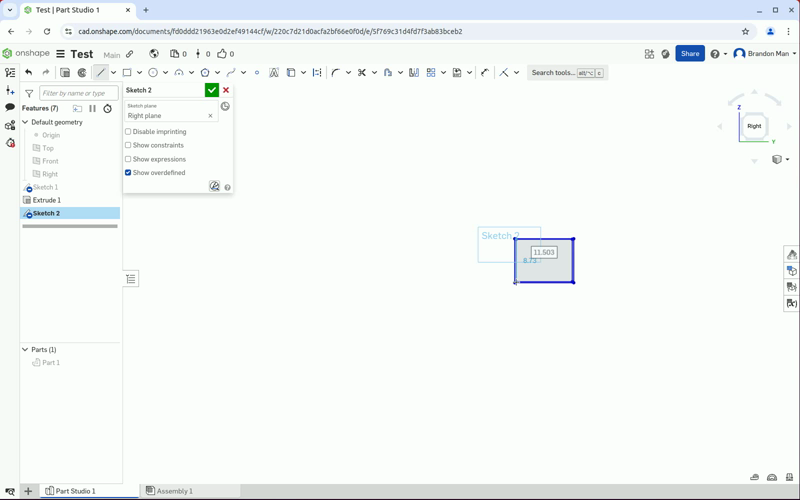
scroll(6)
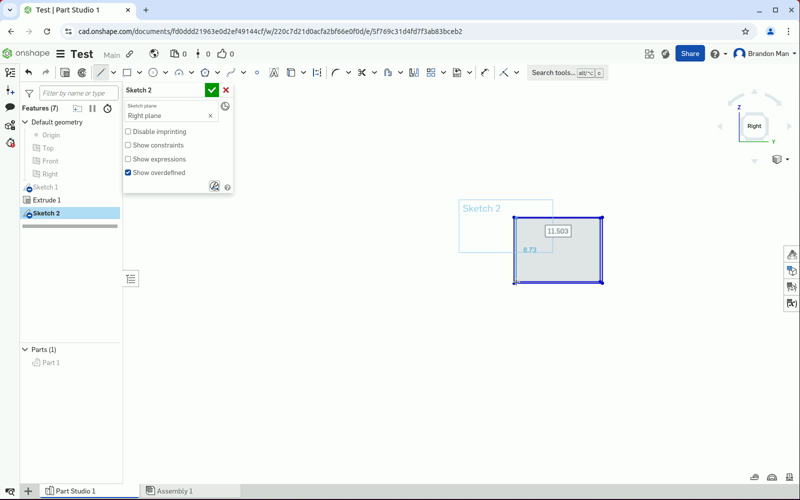
scroll(6)
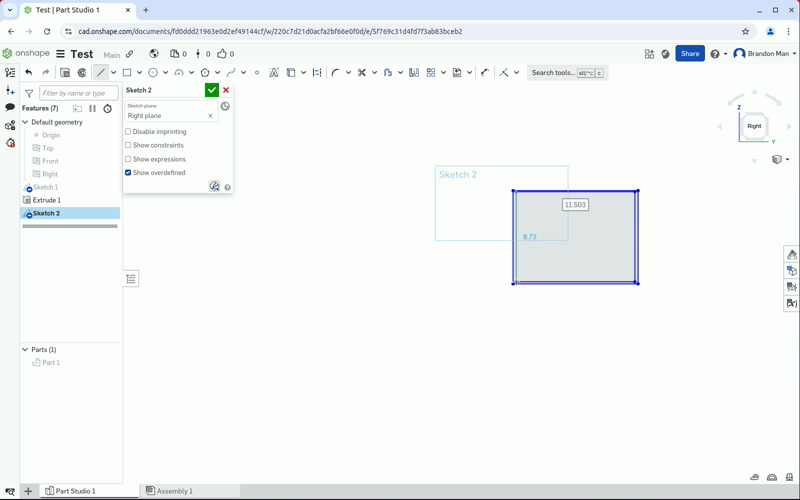
scroll(6)
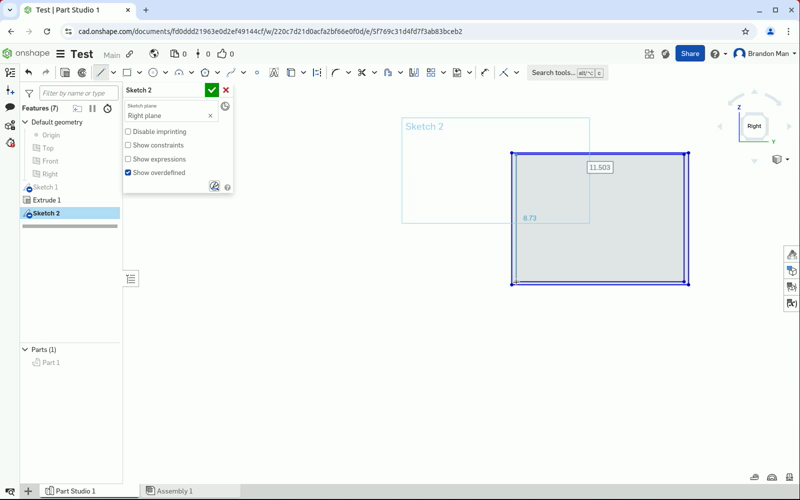
scroll(6)
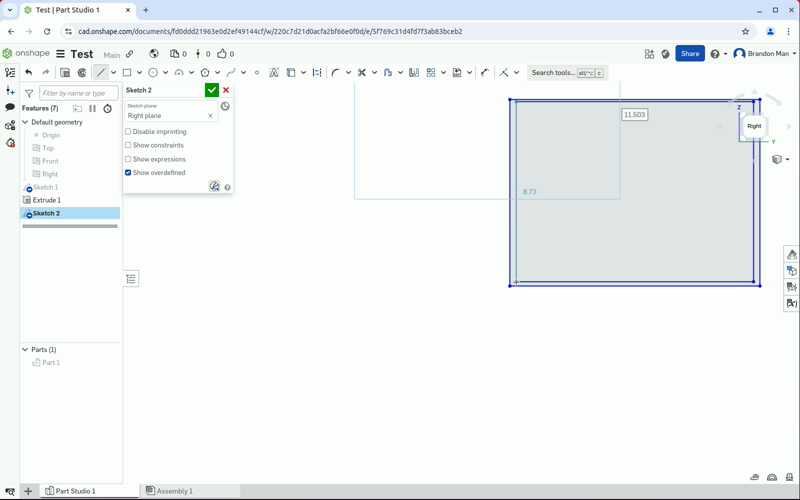
scroll(6)
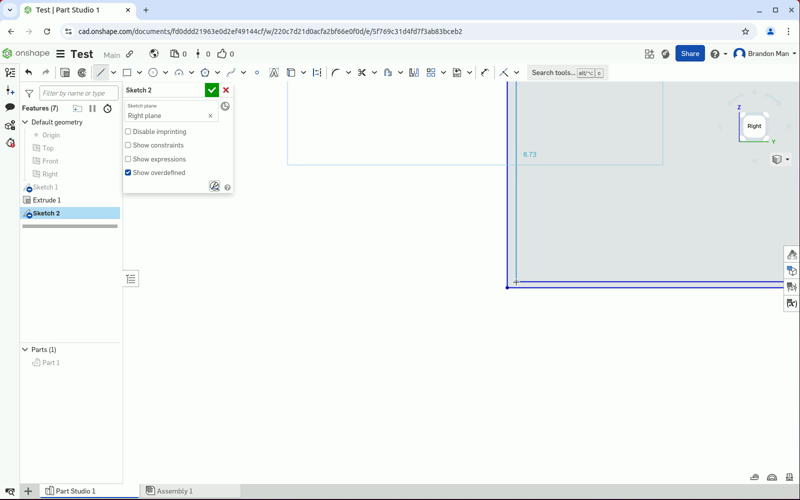
scroll(6)
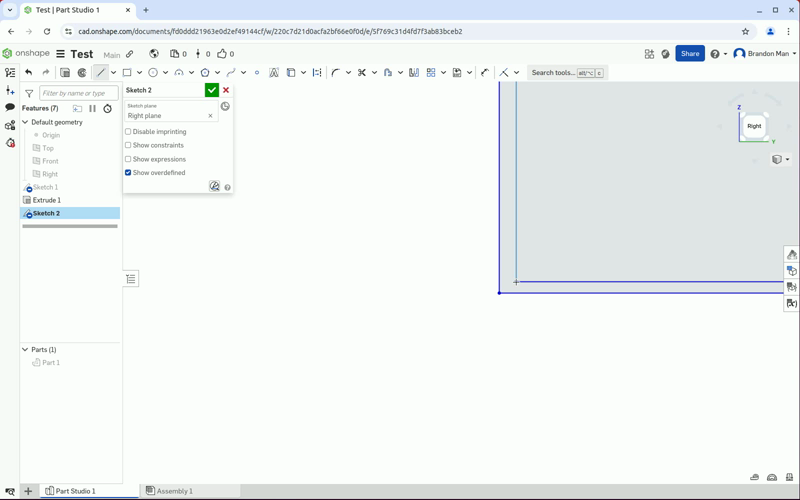
key_up(shift)
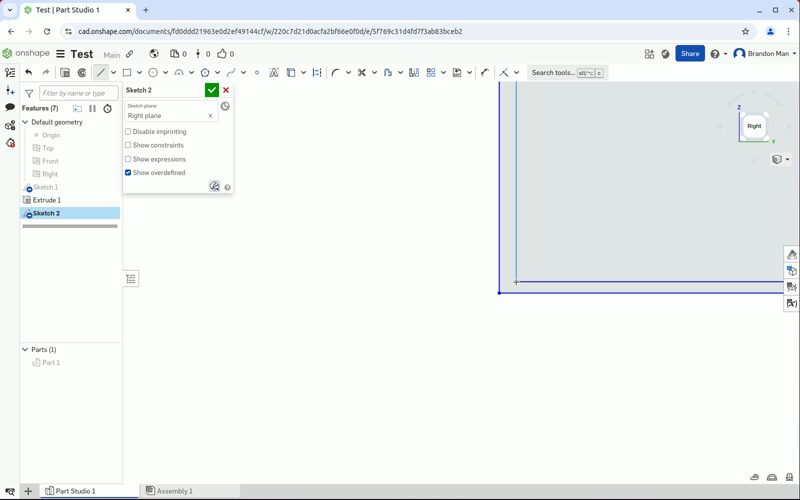
click(516, 281)
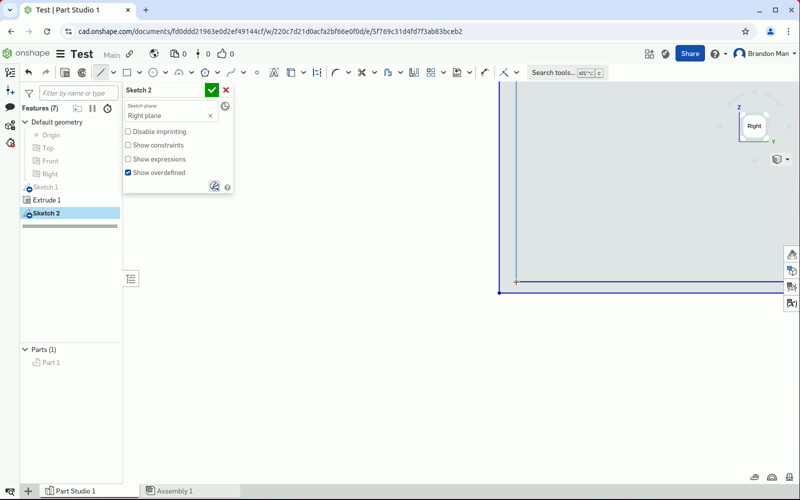
scroll(-6)
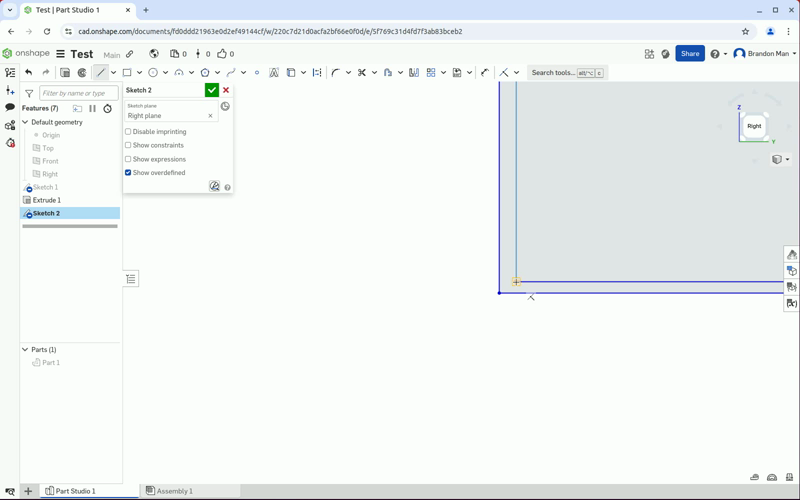
scroll(-6)
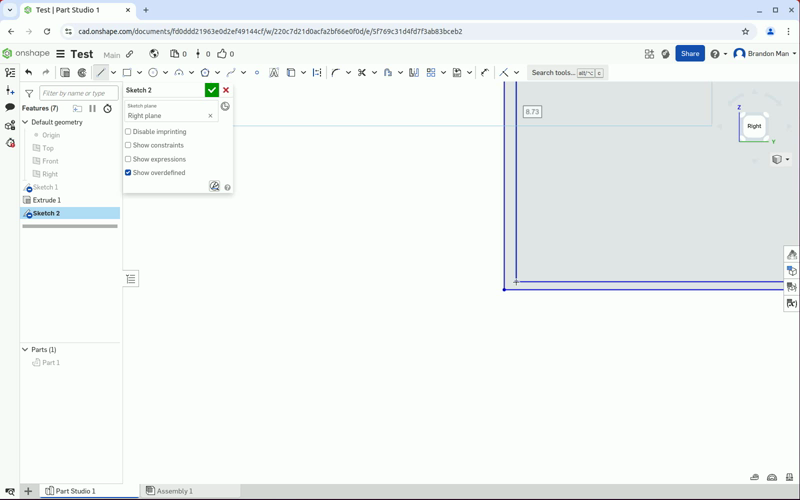
scroll(-6)
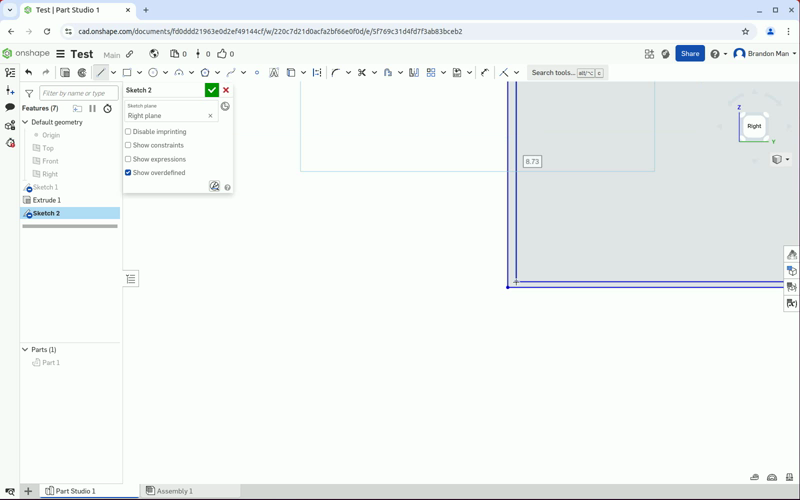
scroll(-6)
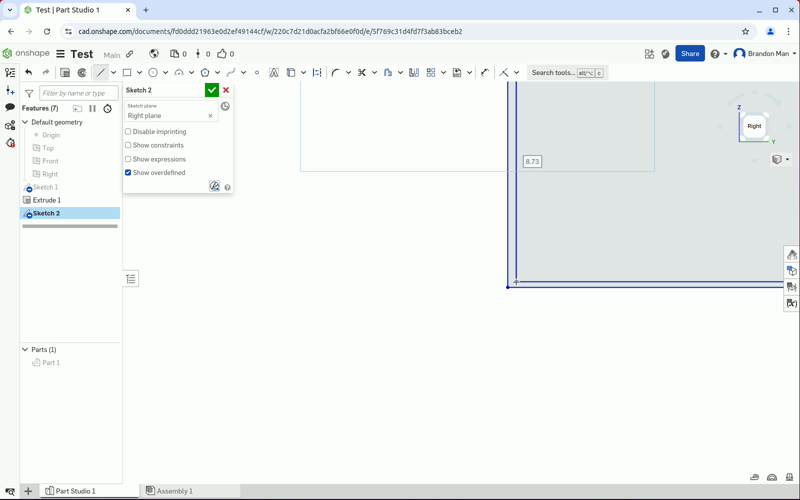
scroll(-6)
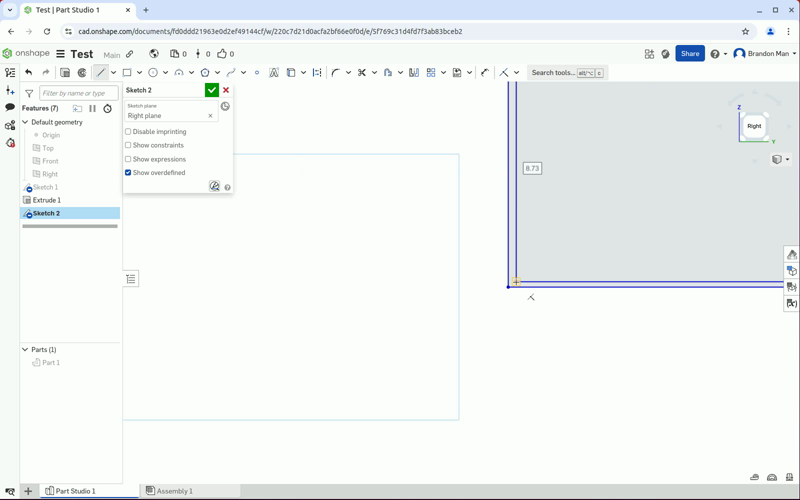
scroll(-6)
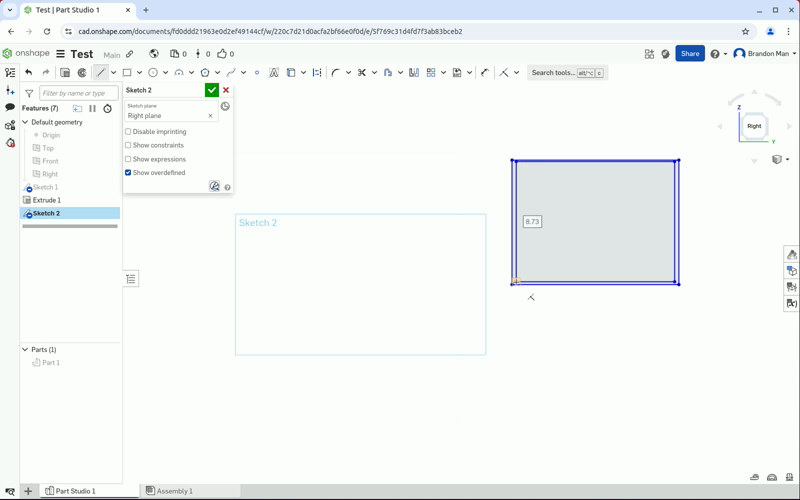
scroll(-6)
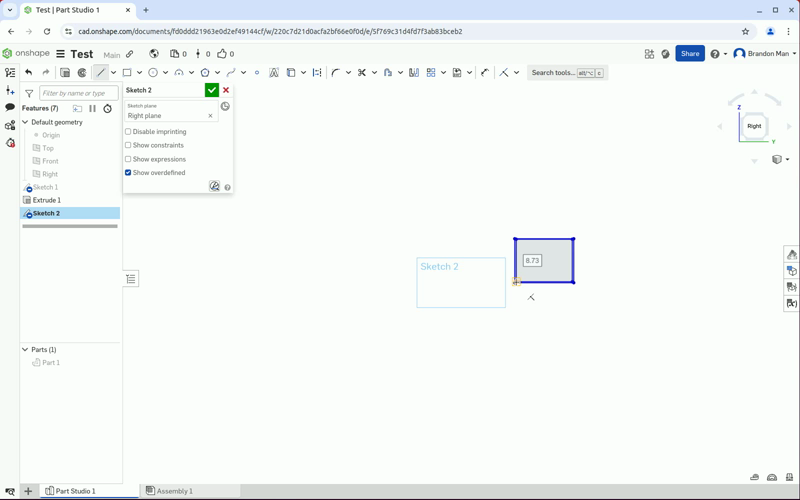
key(esc)
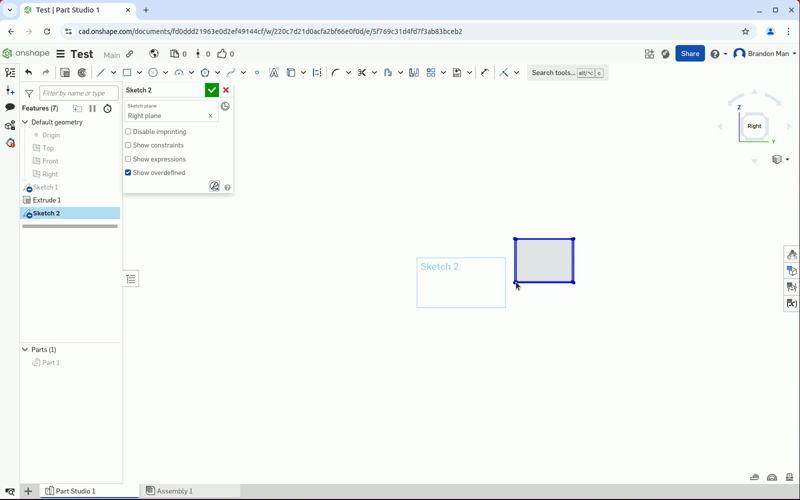
mouse_move(573, 277)
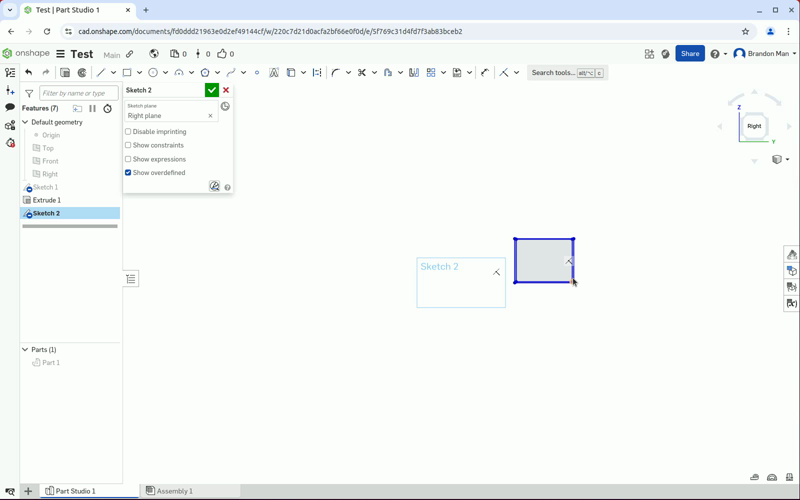
scroll(6)
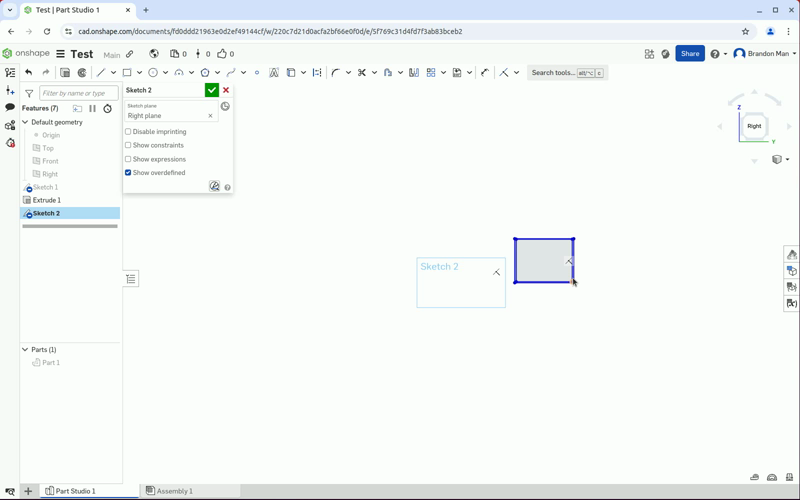
scroll(6)
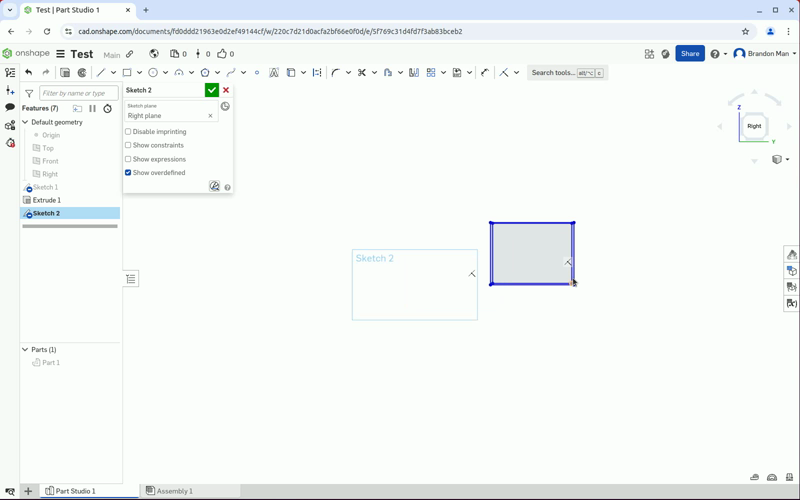
scroll(6)
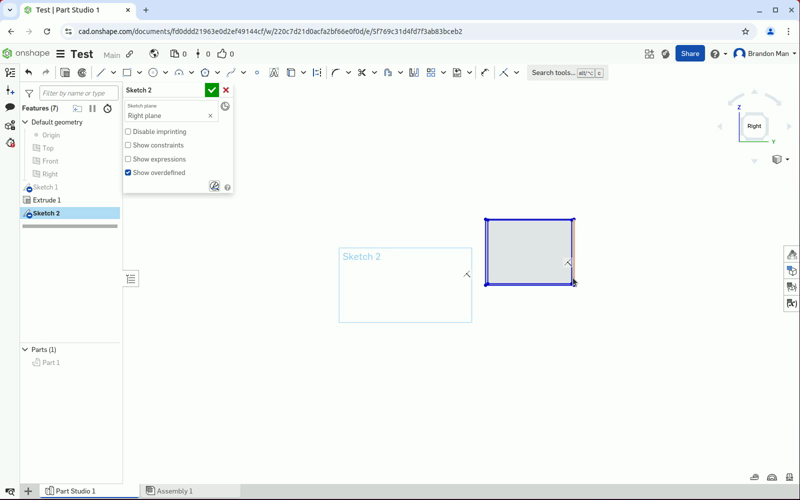
scroll(6)
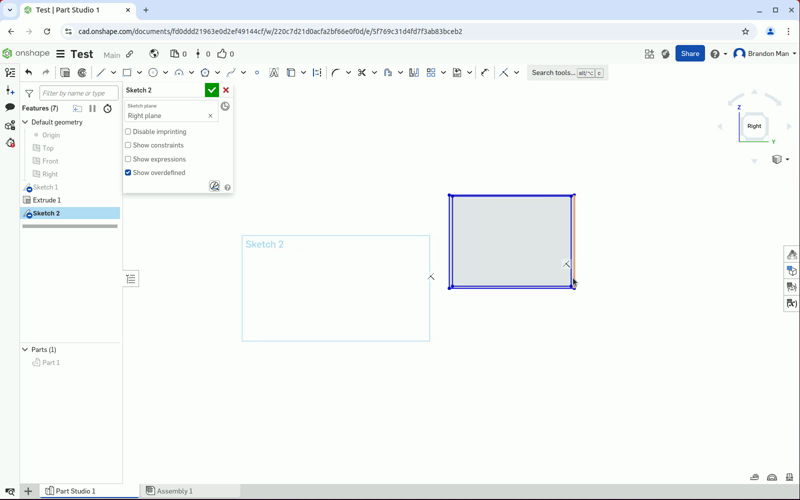
scroll(6)
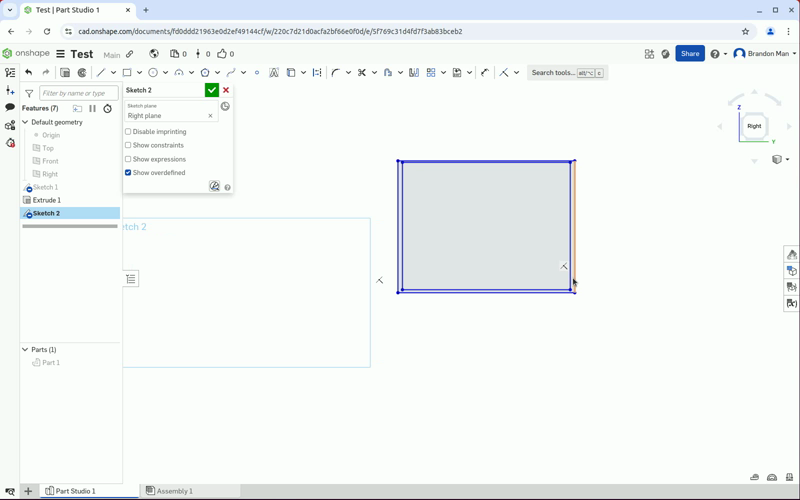
scroll(6)
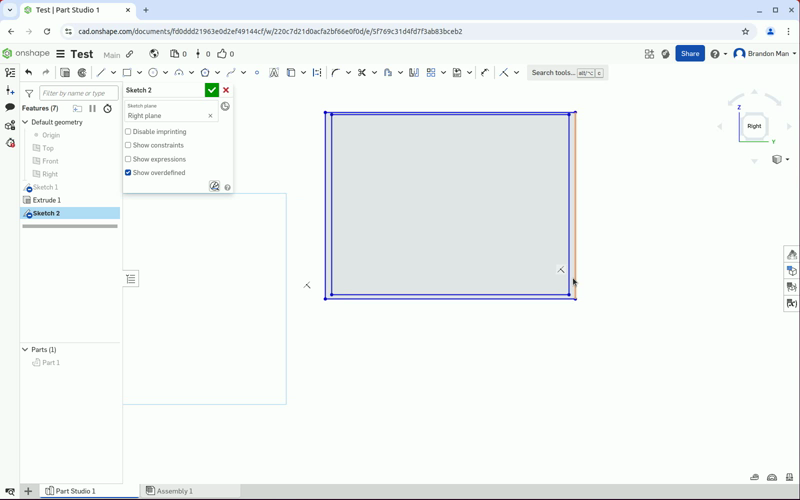
scroll(6)
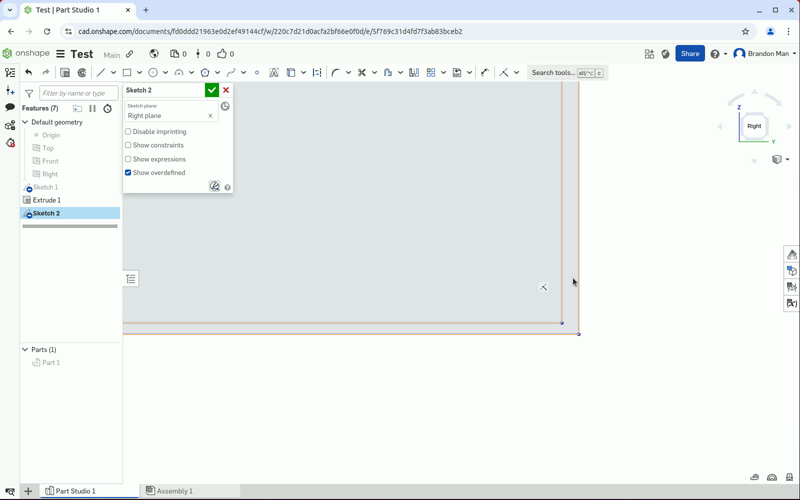
click(573, 277)
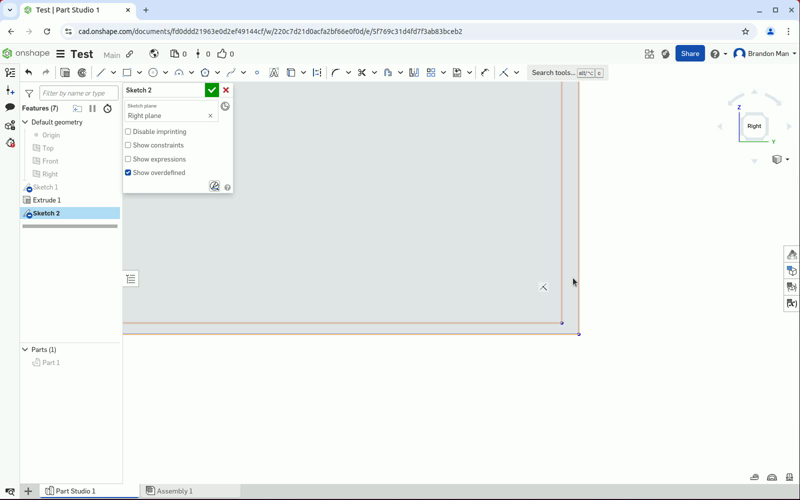
scroll(-6)
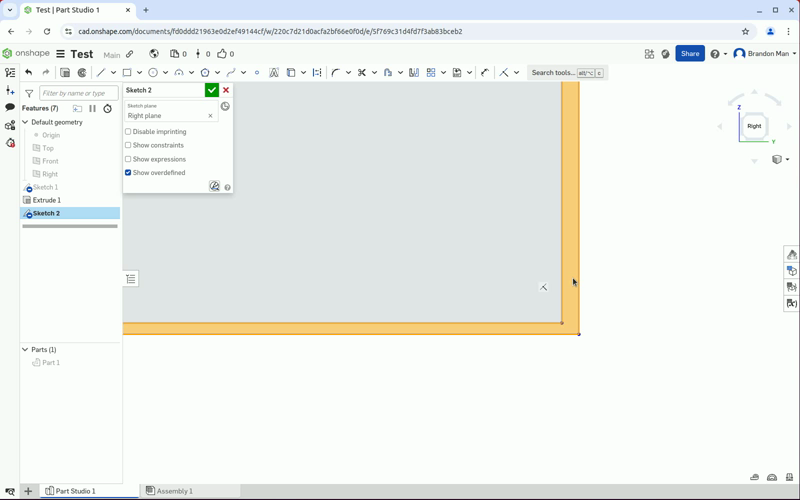
scroll(-6)
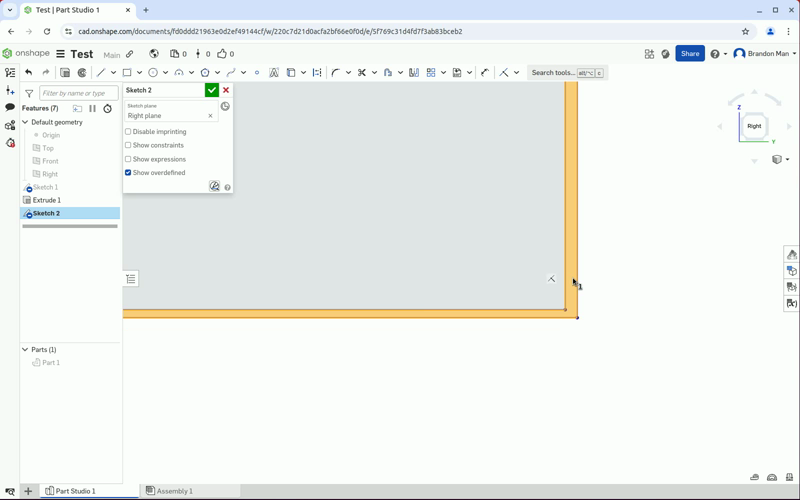
scroll(-6)
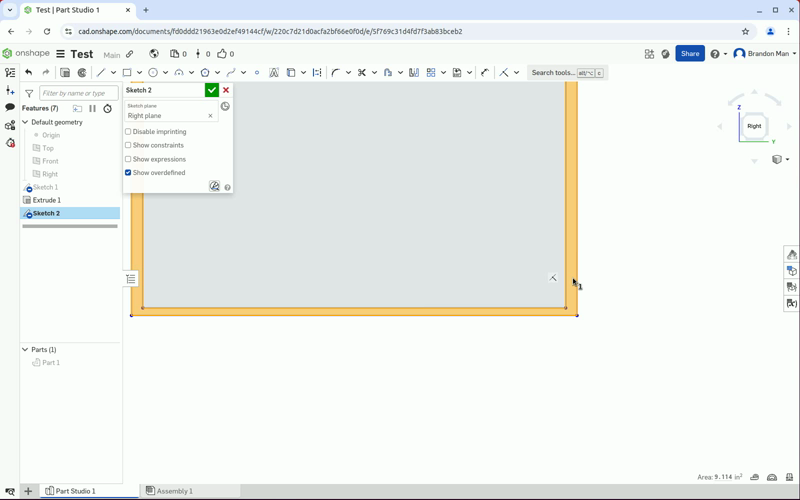
scroll(-6)
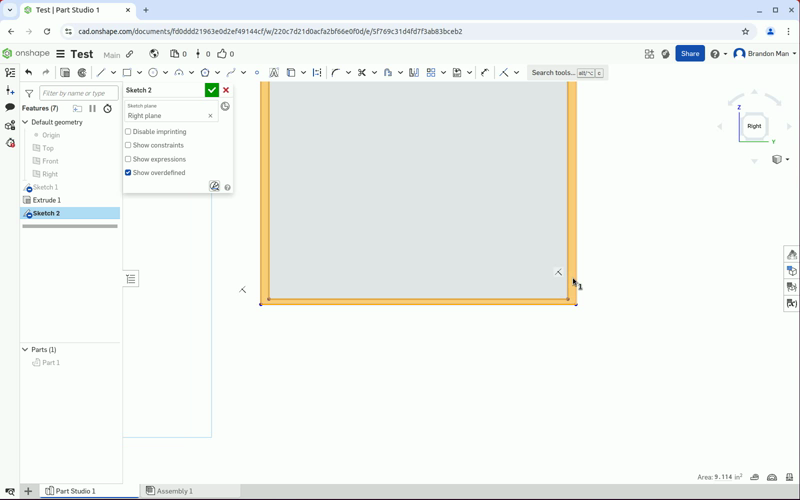
scroll(-6)
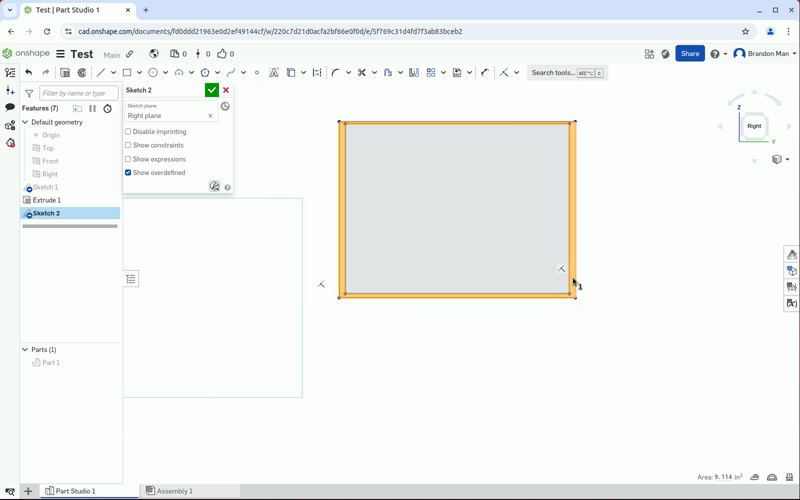
scroll(-6)
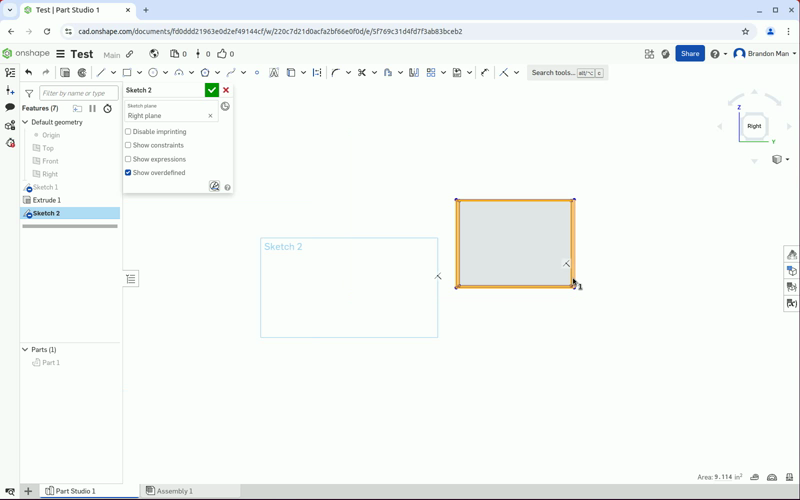
scroll(-6)
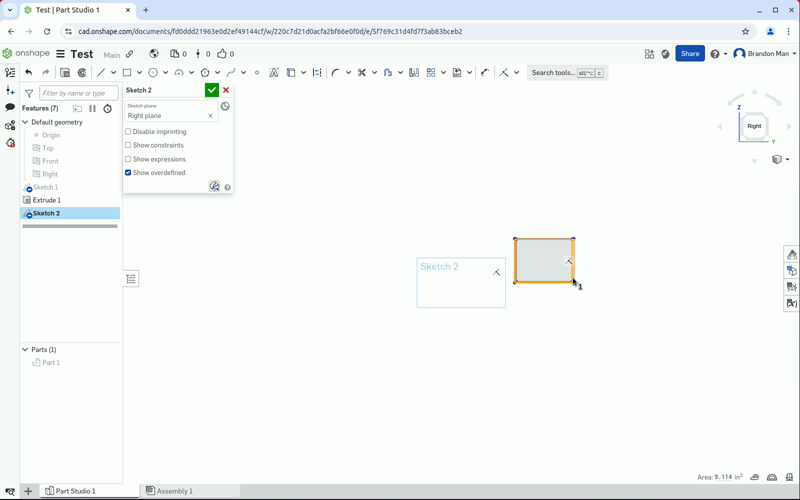
mouse_move(73, 352)
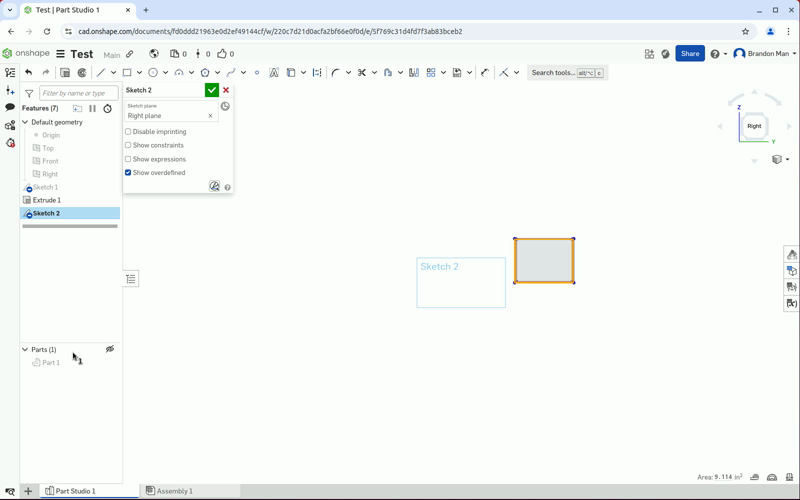
key(shift+y)
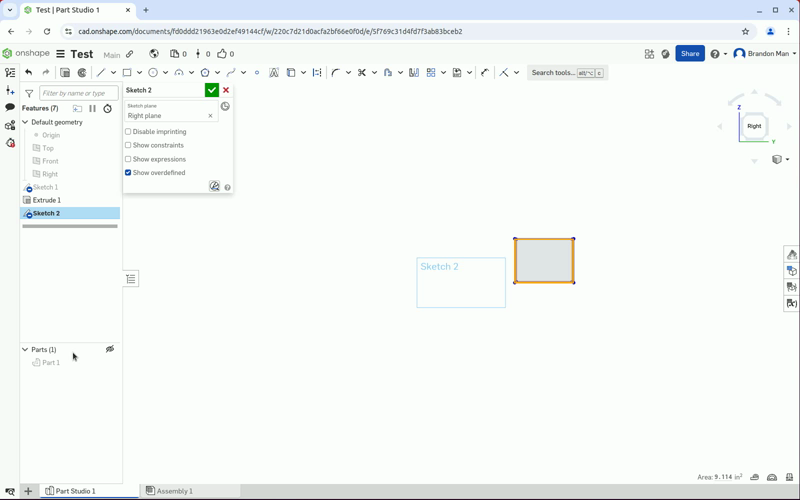
key(shift+e)
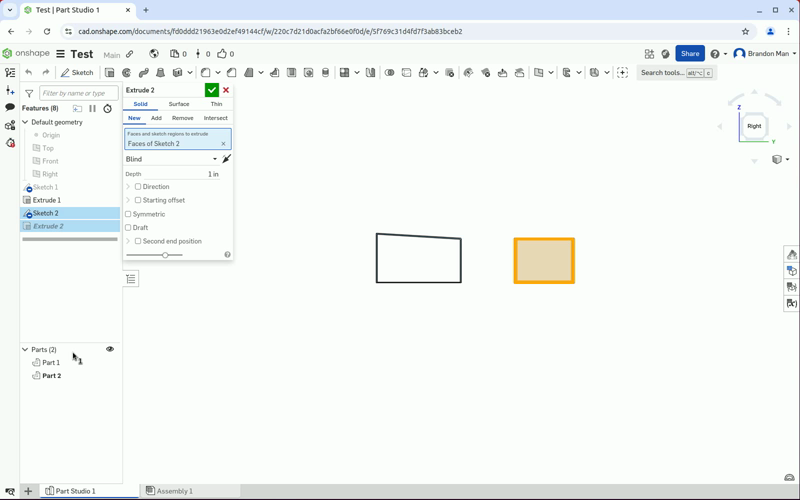
mouse_move(143, 106)
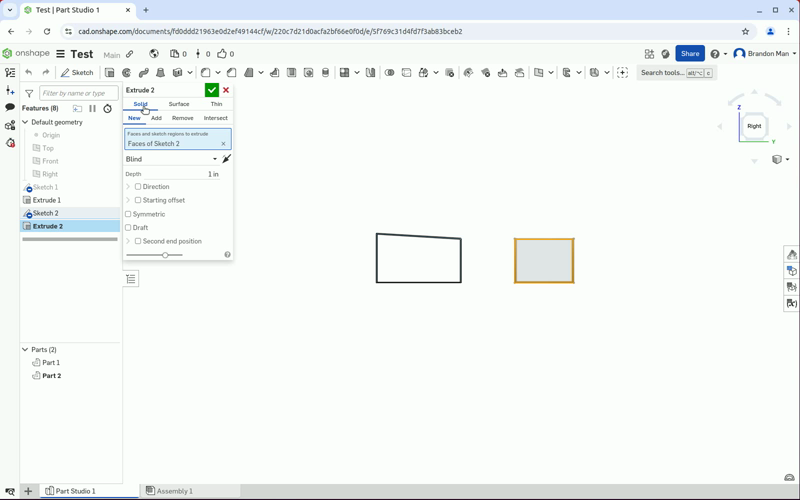
click(143, 106)
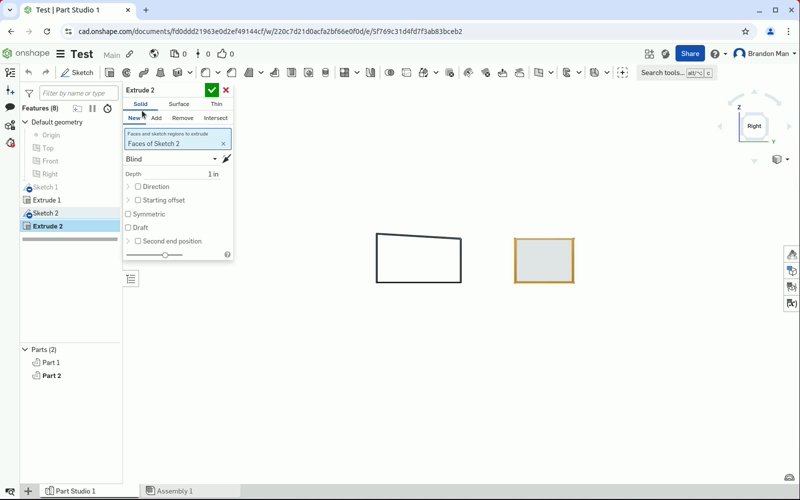
mouse_move(137, 120)
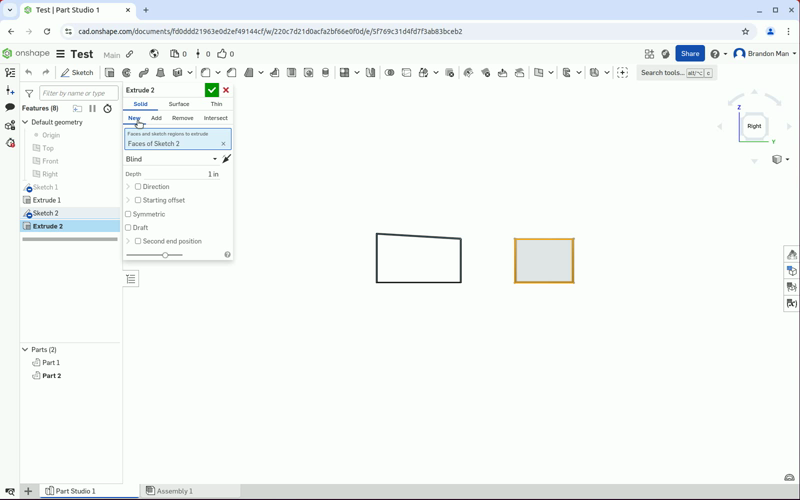
click(137, 120)
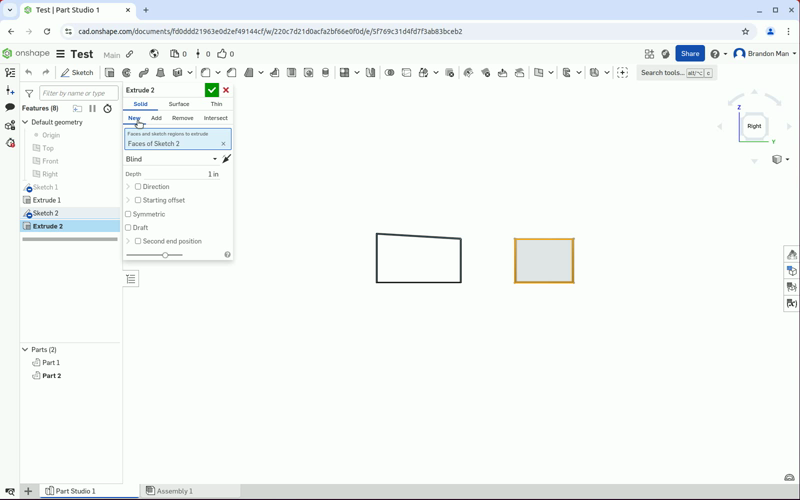
key(tab, 4)
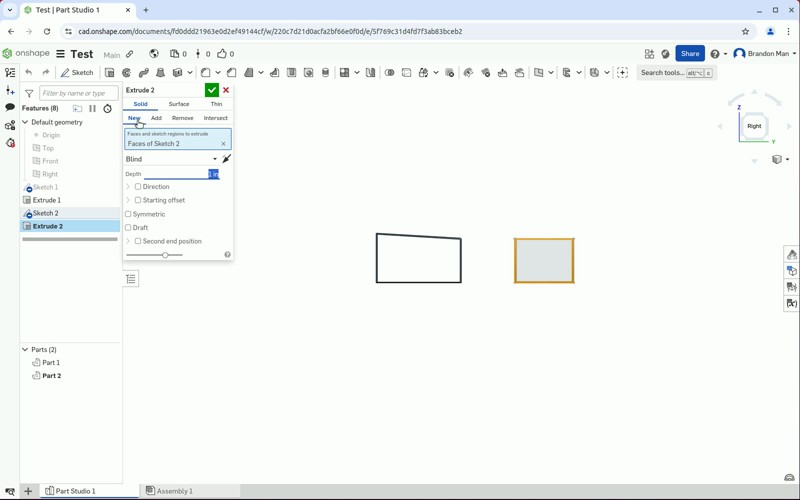
text(0.481)
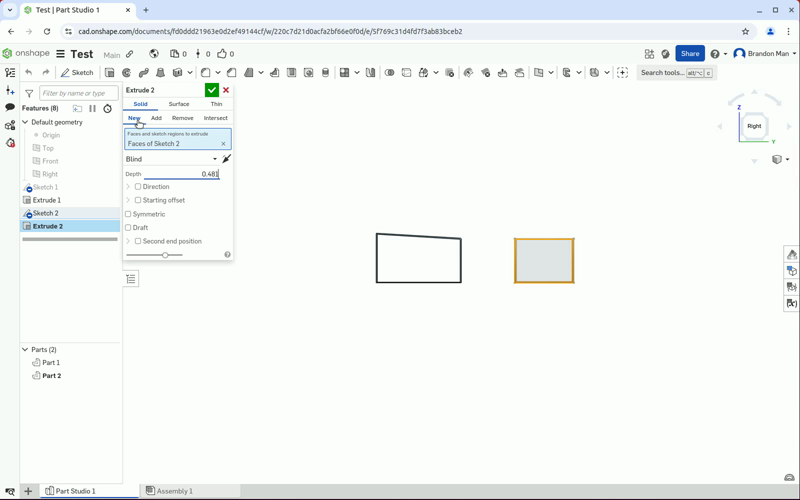
key(enter)
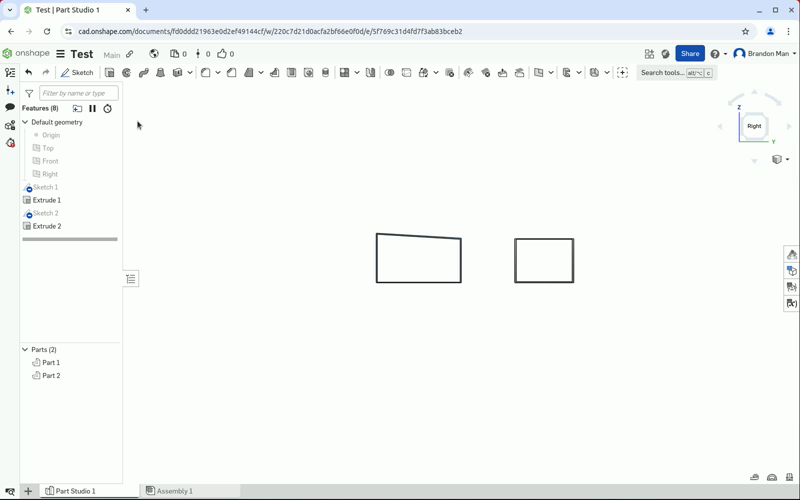
key(shift+h)
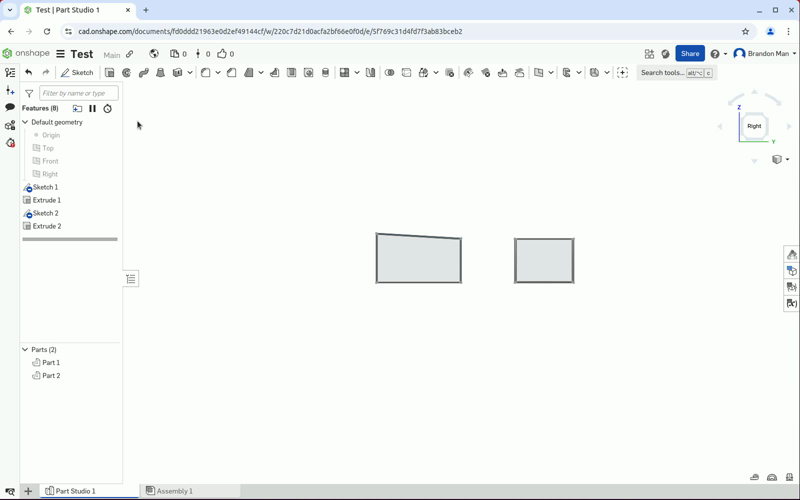
key(shift+h)
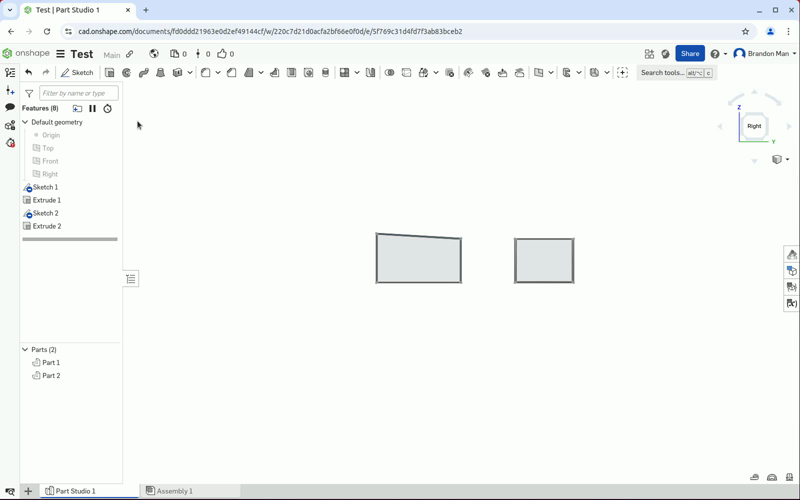
key(shift+7)
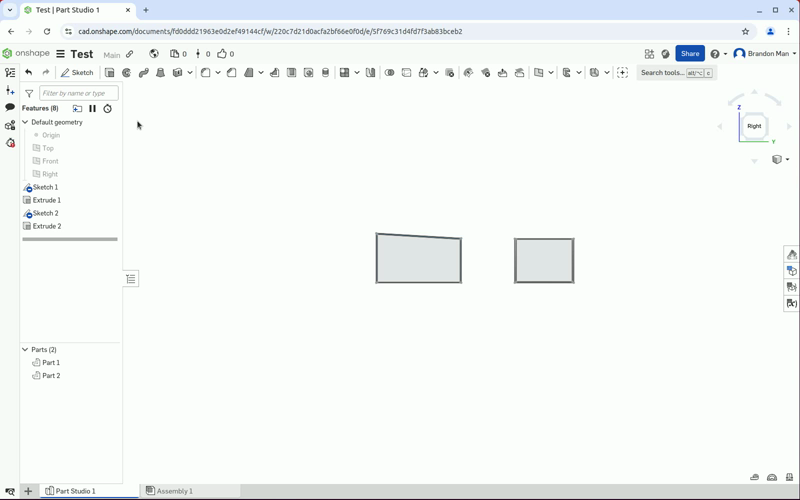
key(right, 2)
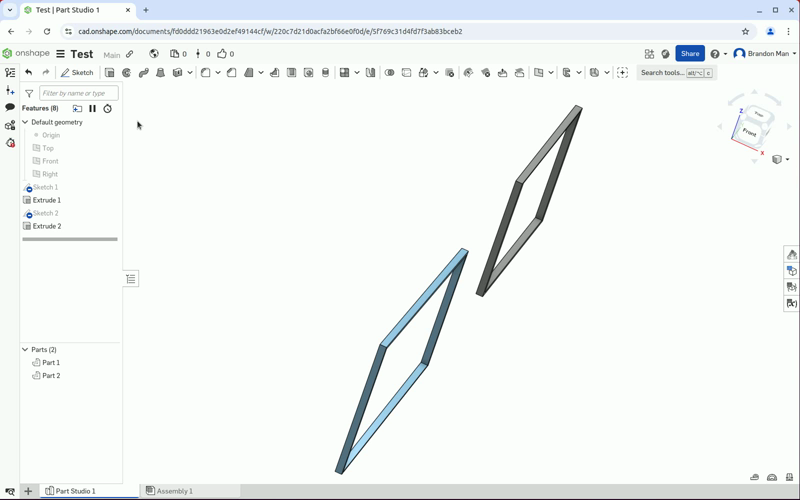
key(down, 2)
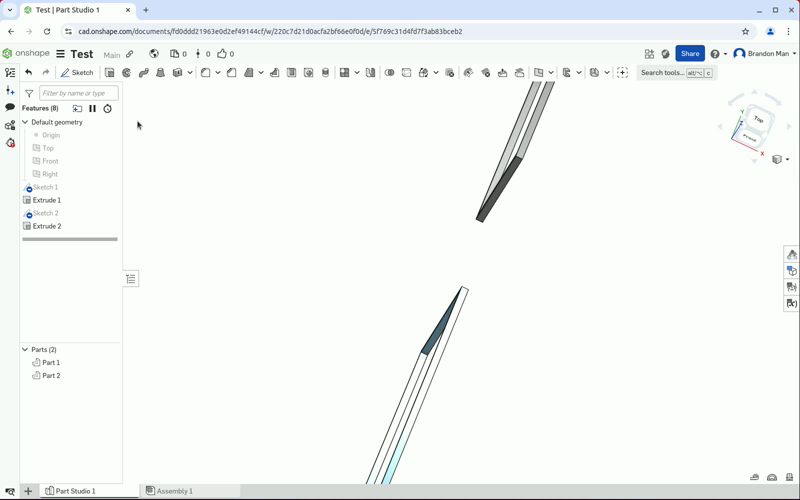
key(up, 2)
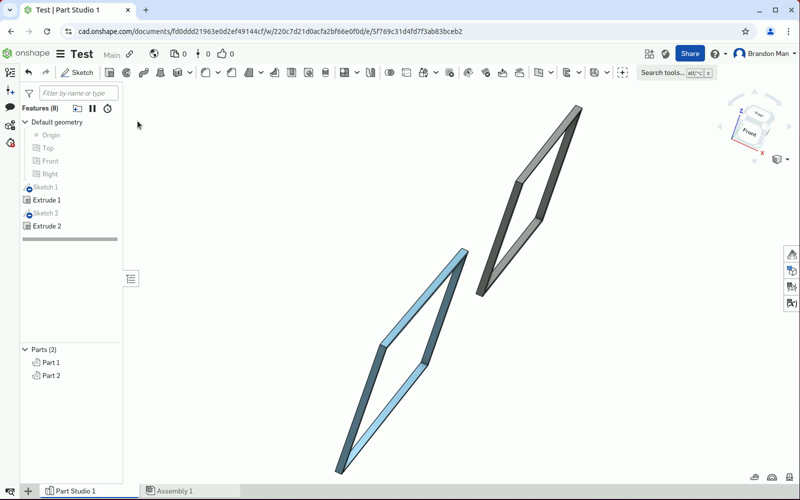
key(left, 2)
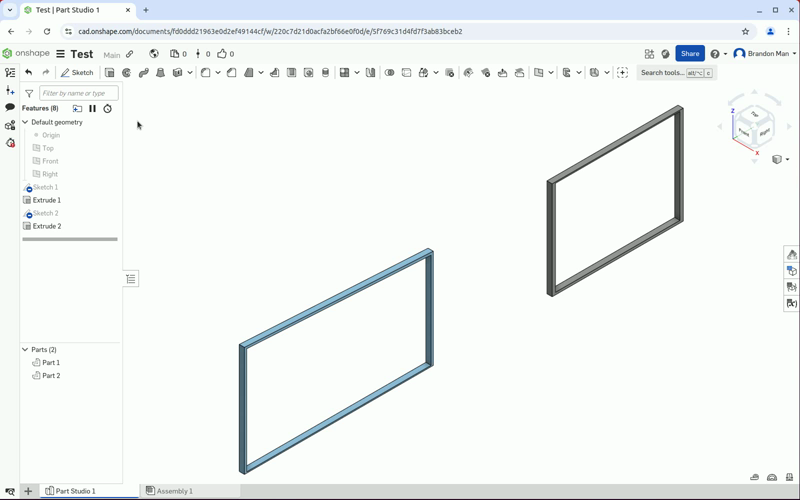
mouse_move(73, 189)
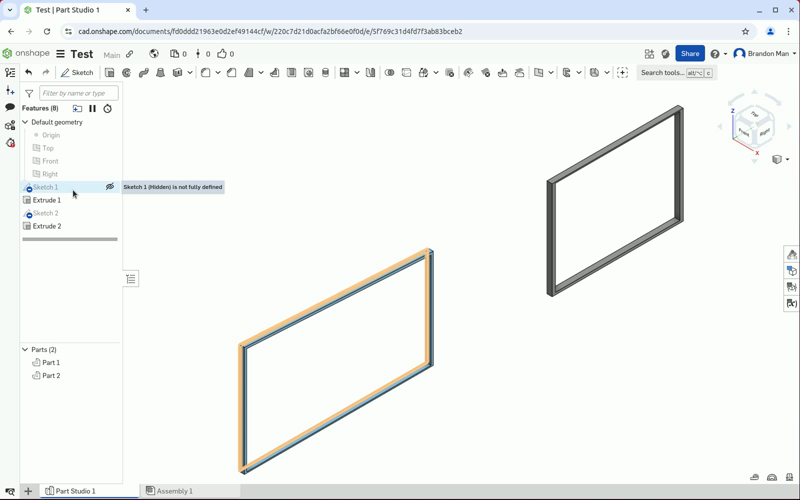
click(73, 189)